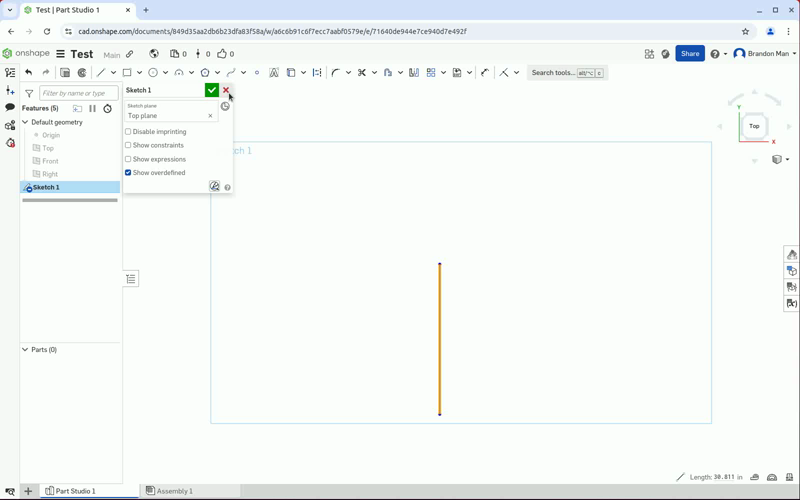
key(shift+h)
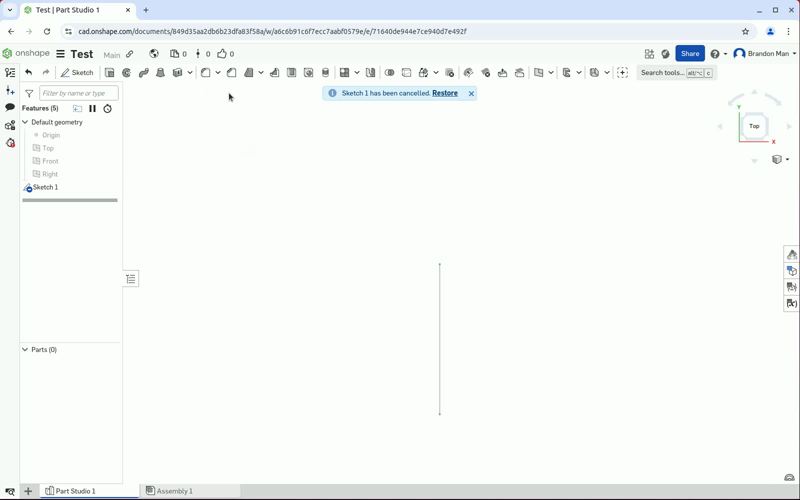
key(shift+s)
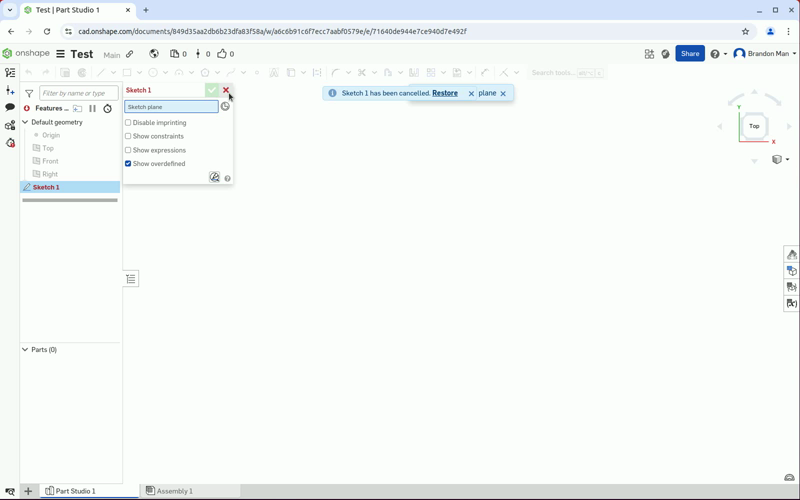
mouse_move(73, 150)
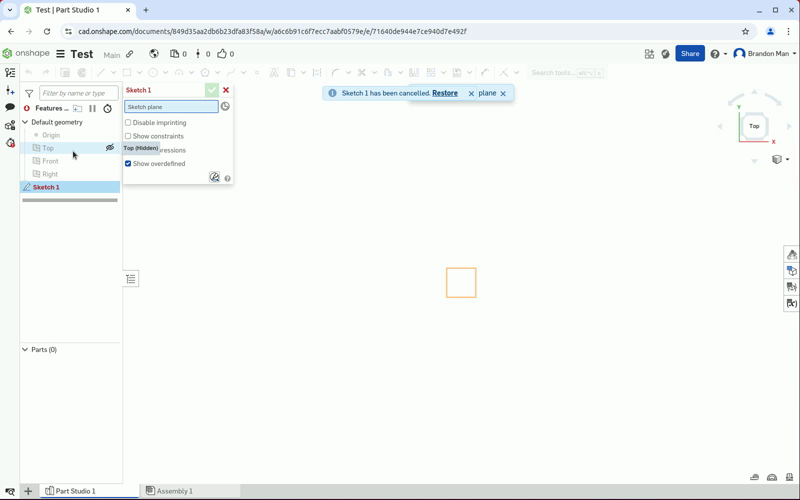
click(73, 150)
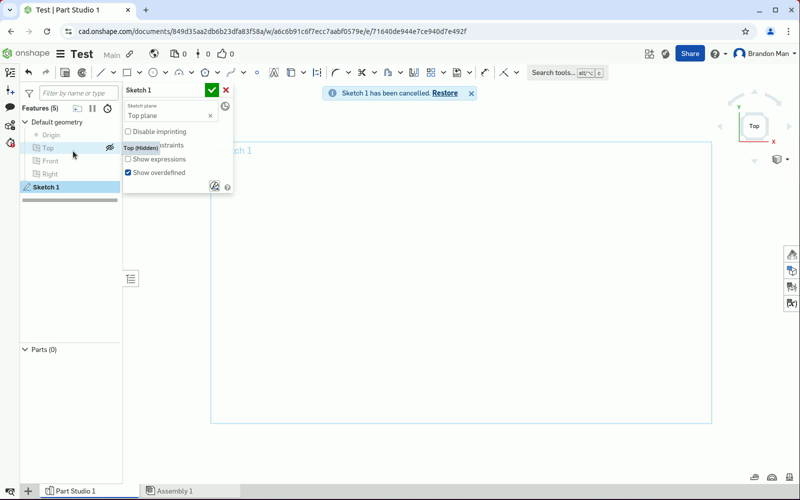
mouse_move(73, 352)
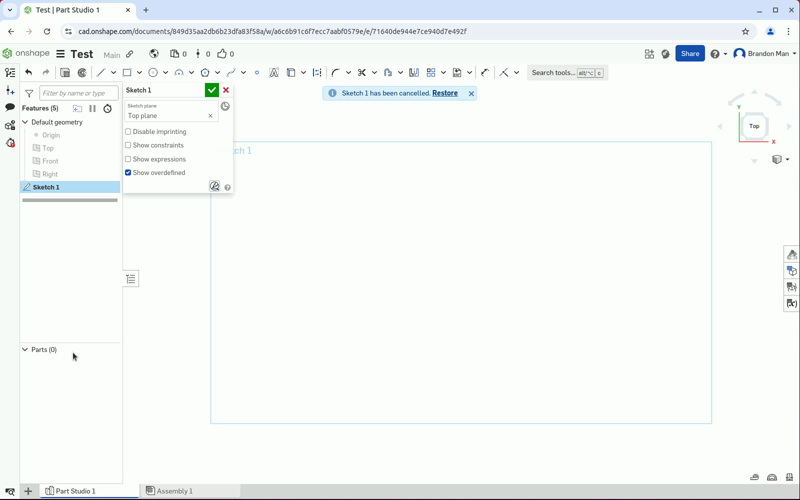
key(y)
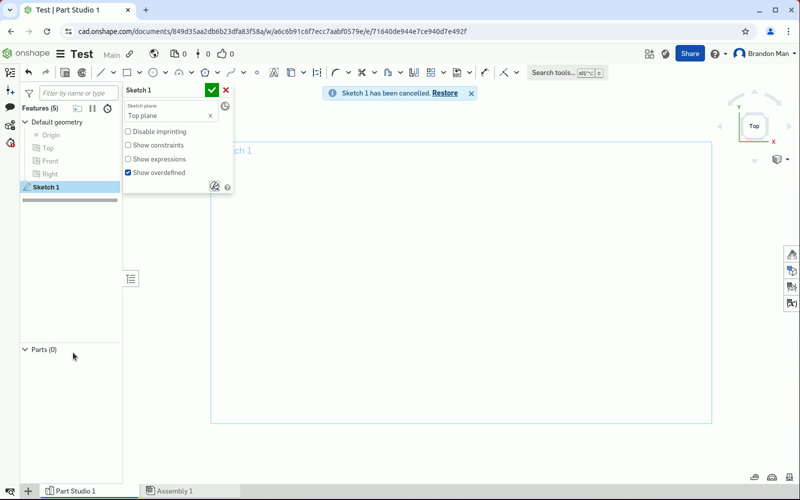
key(l)
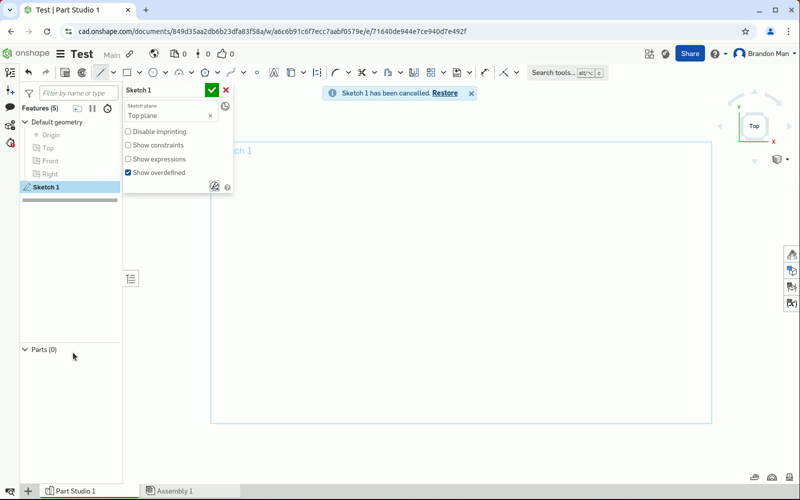
key_down(shift)
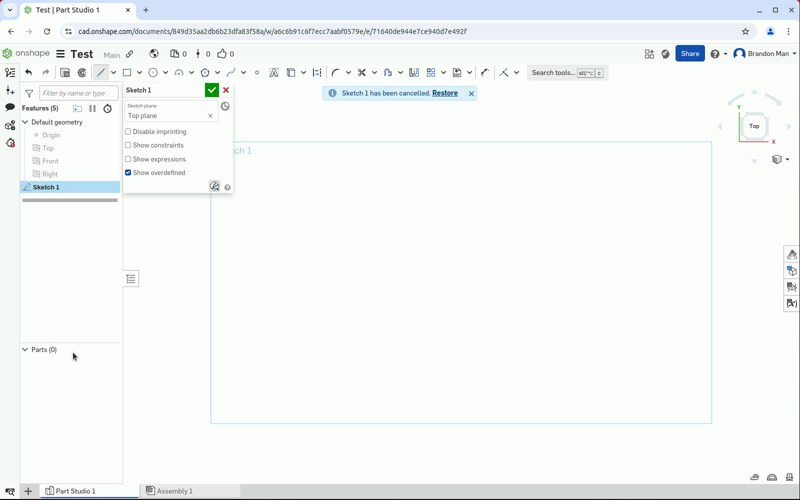
mouse_move(445, 249)
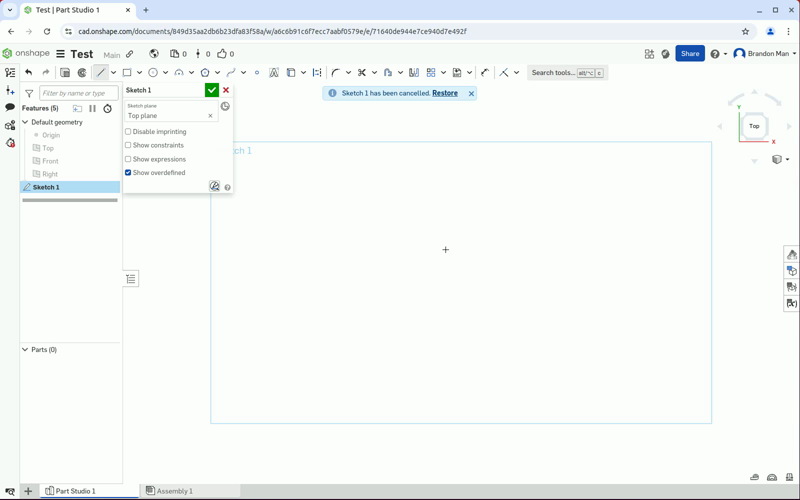
click(445, 249)
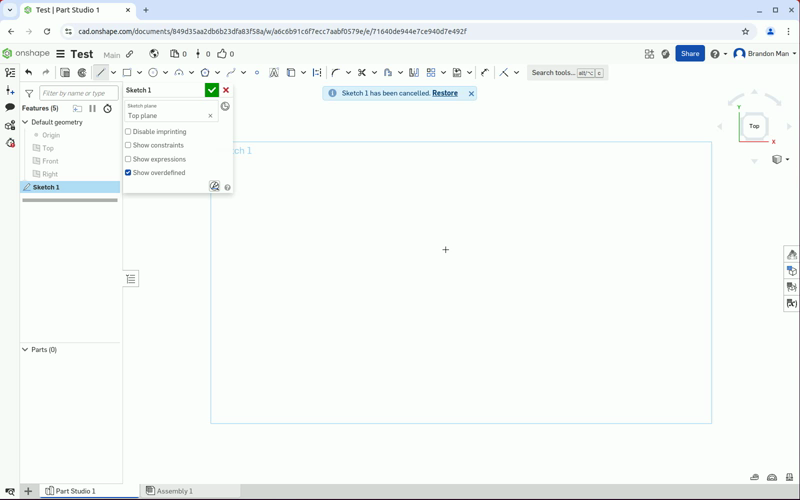
key_up(shift)
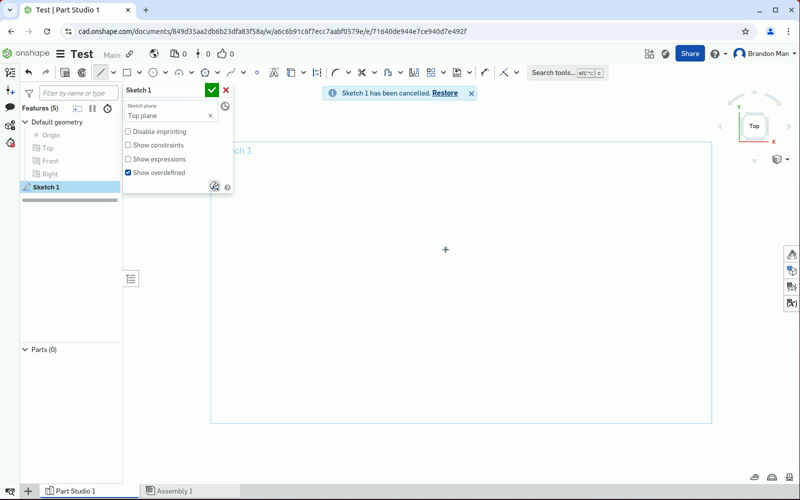
key_down(shift)
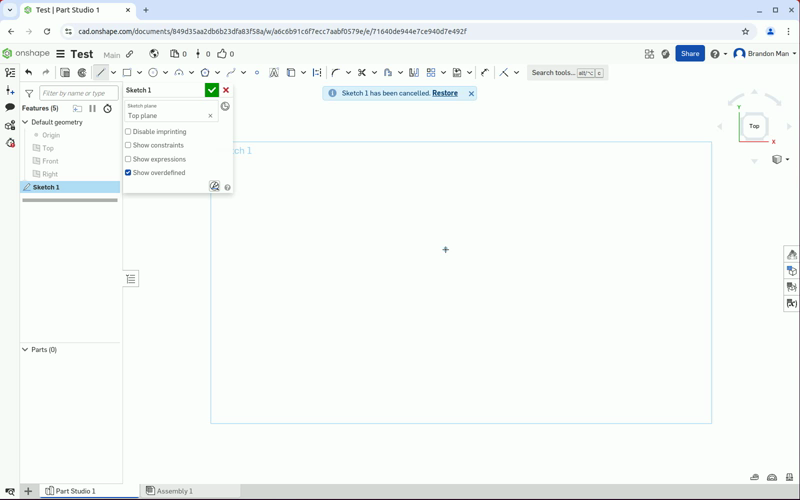
mouse_move(475, 249)
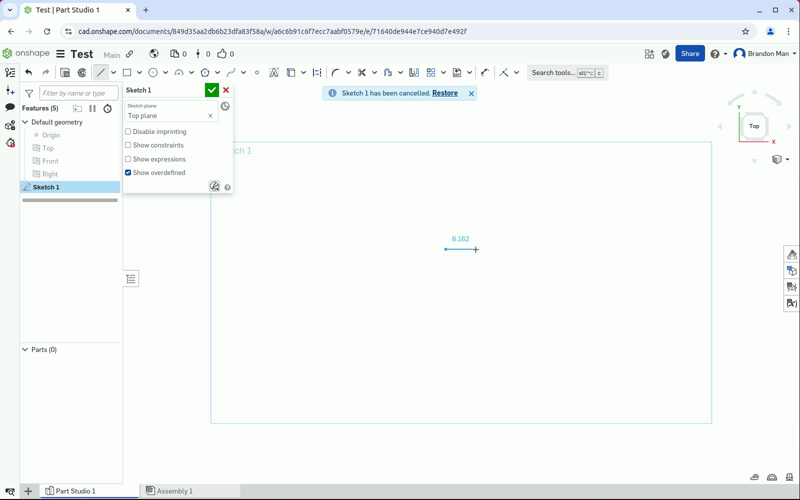
mouse_move(475, 249)
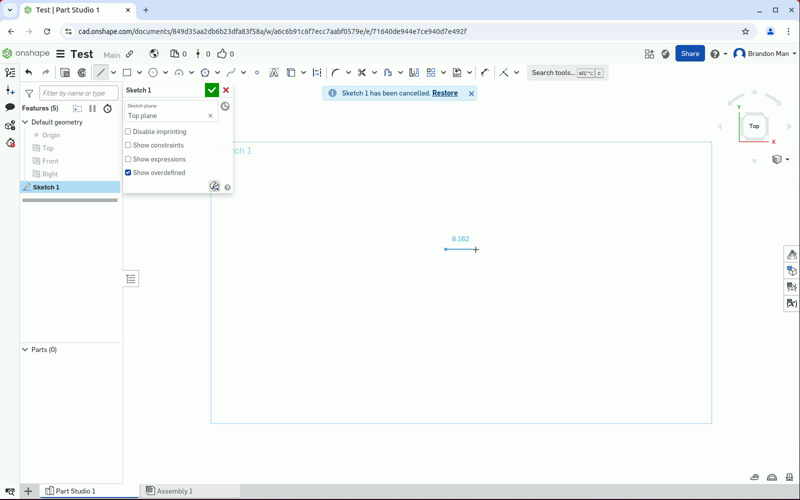
click(475, 249)
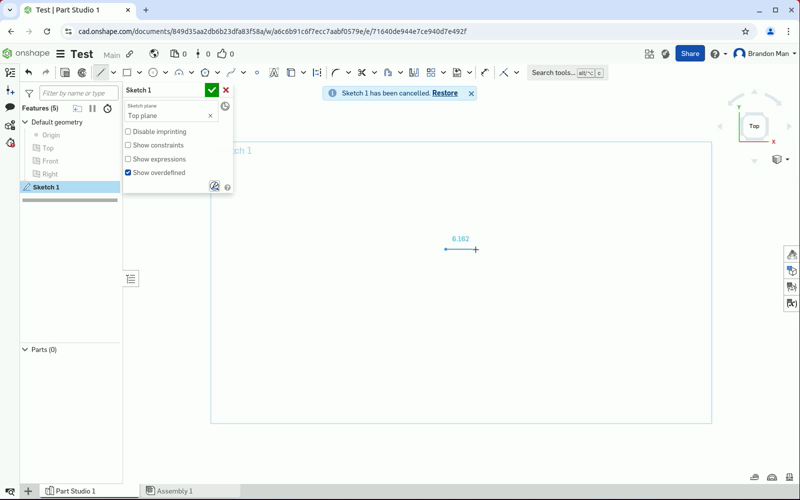
key_up(shift)
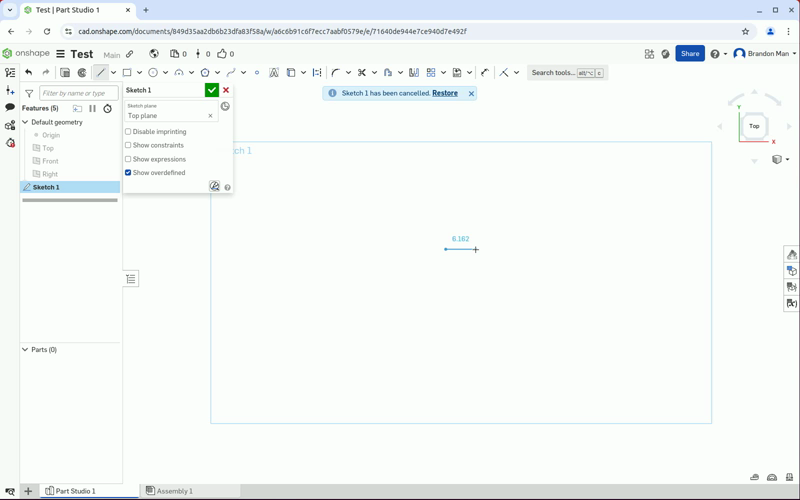
key_down(shift)
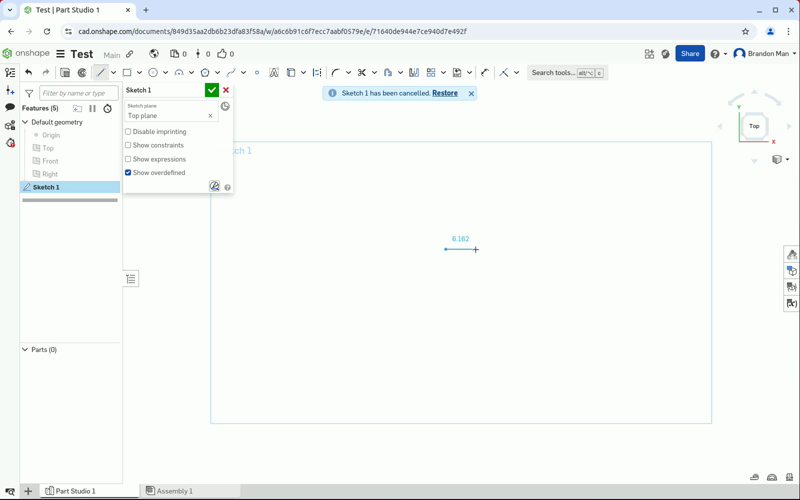
mouse_move(505, 249)
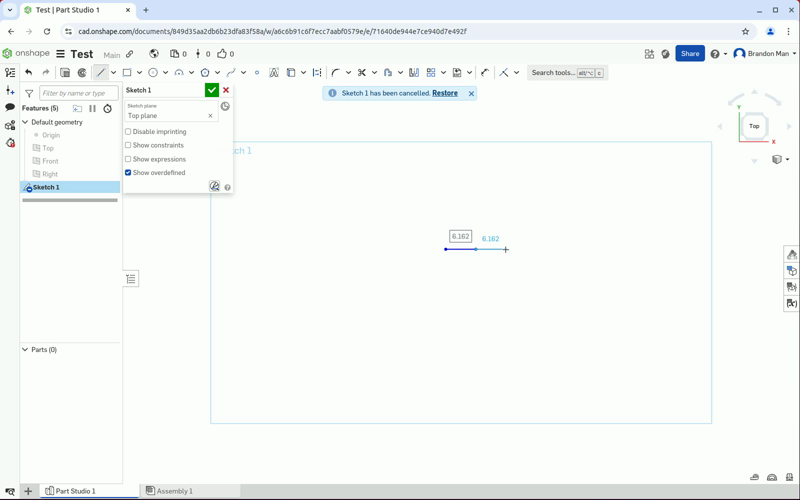
mouse_move(475, 219)
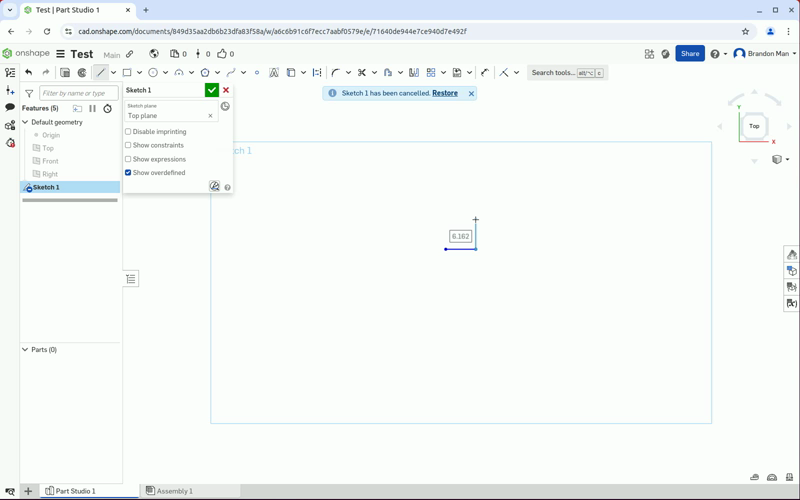
click(475, 219)
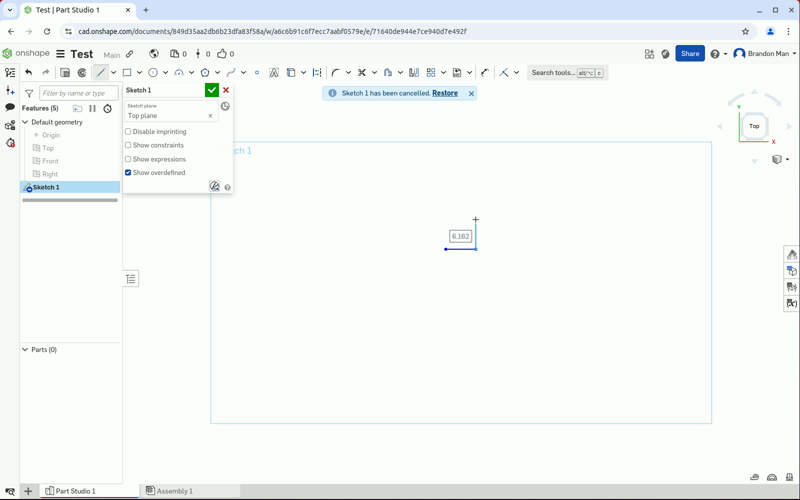
key_up(shift)
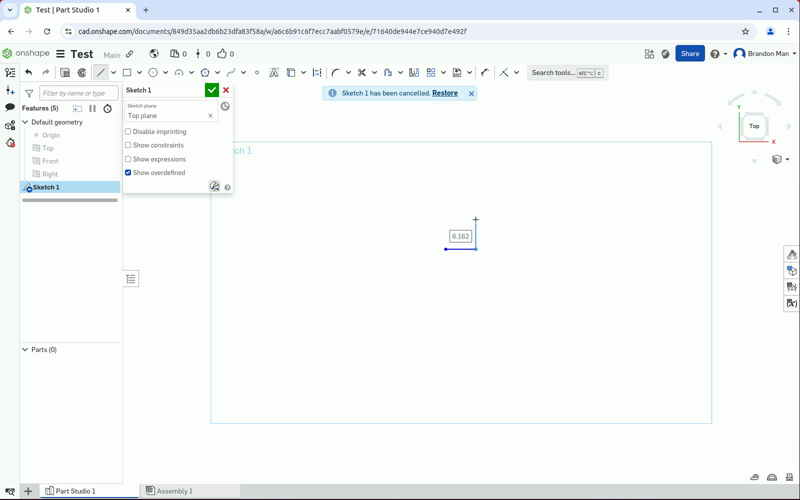
key_down(shift)
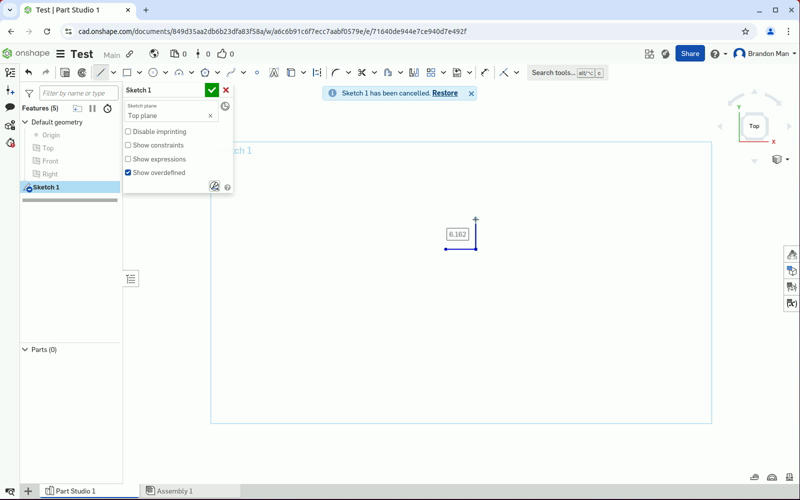
mouse_move(505, 219)
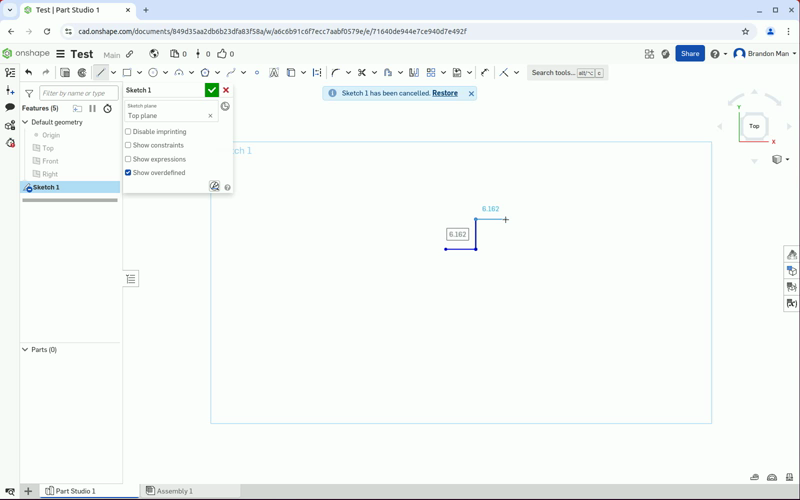
mouse_move(445, 219)
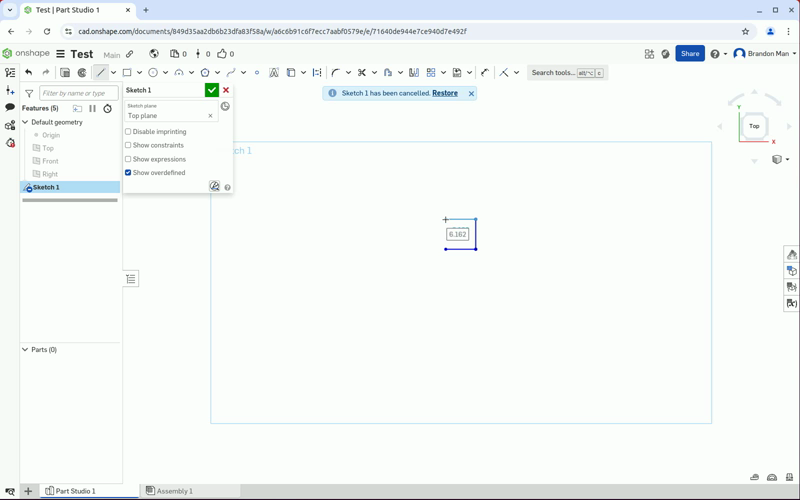
click(445, 219)
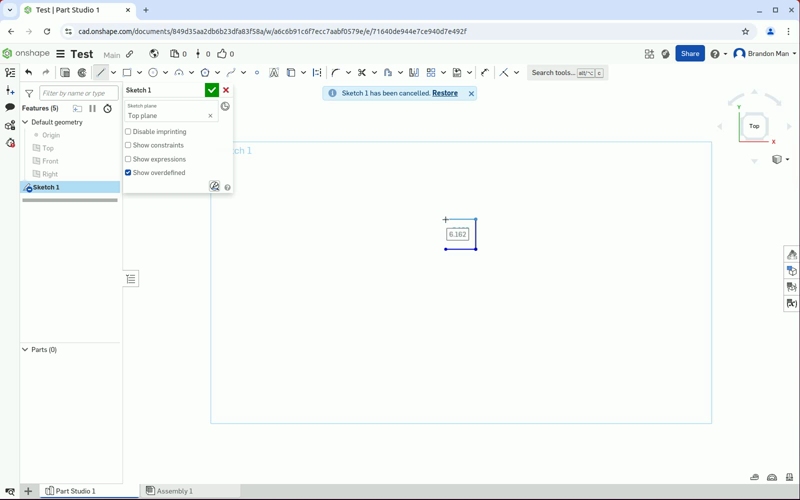
key_up(shift)
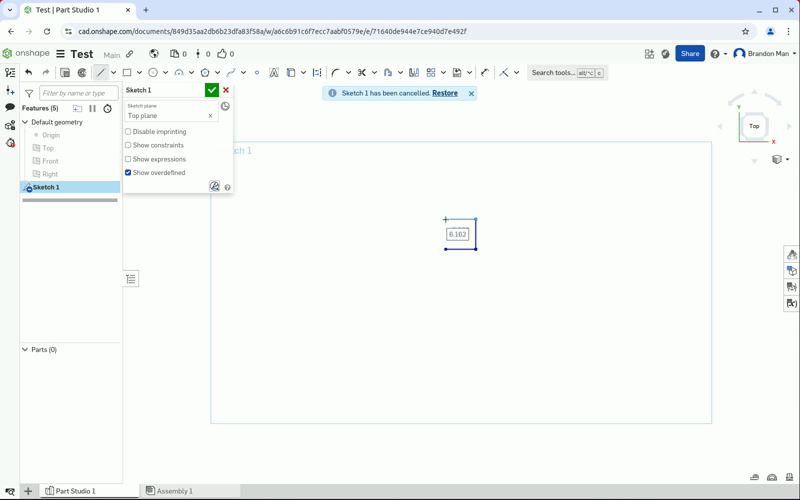
mouse_move(475, 219)
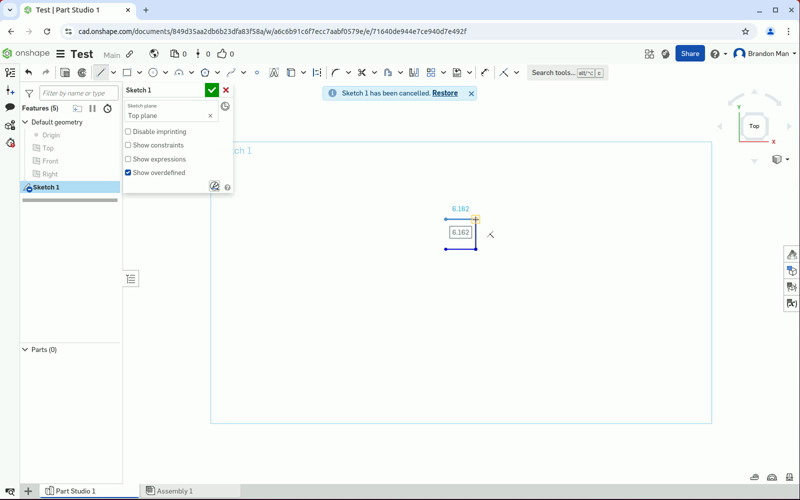
key_down(shift)
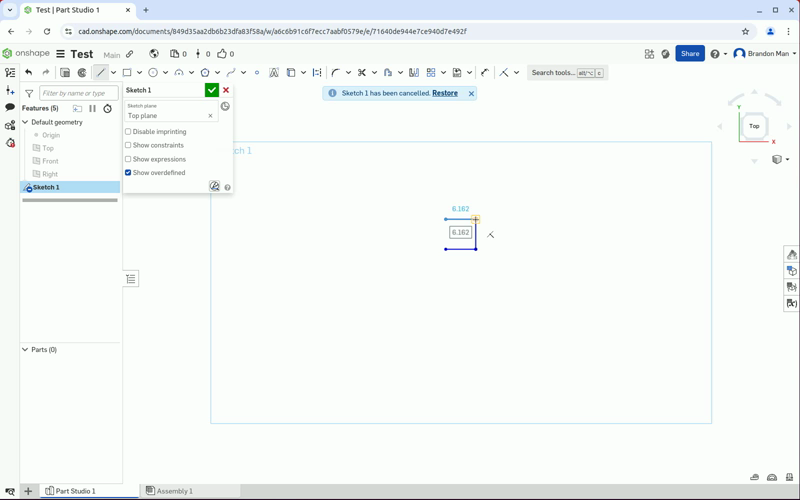
mouse_move(445, 249)
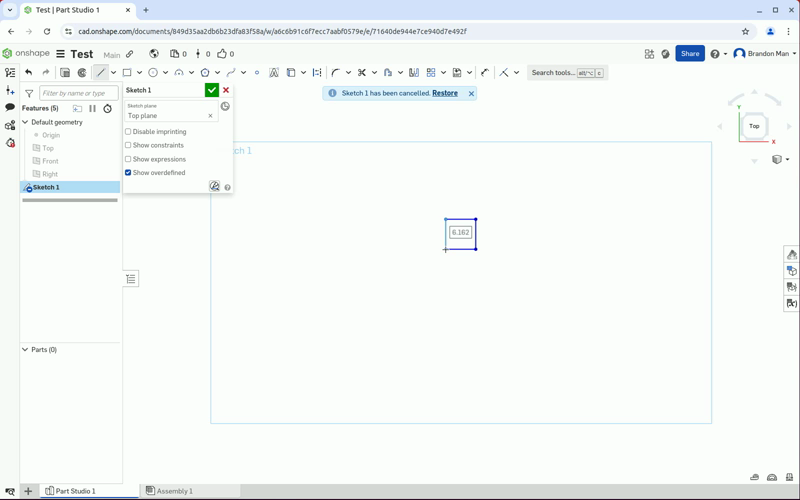
key_up(shift)
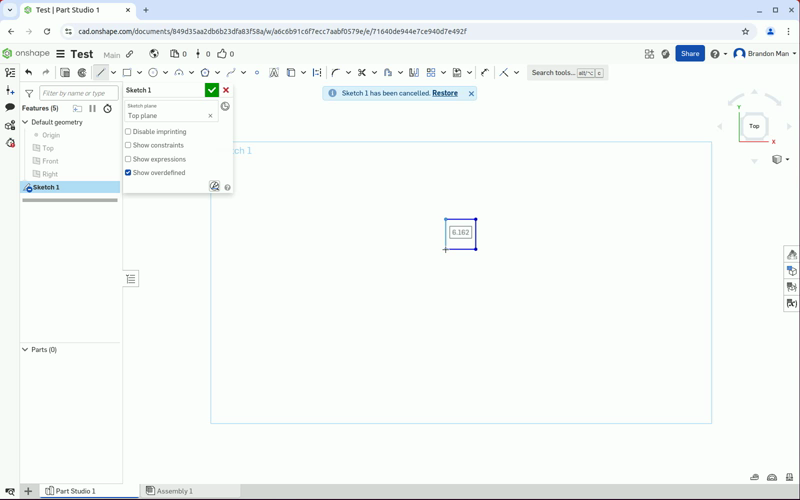
click(445, 249)
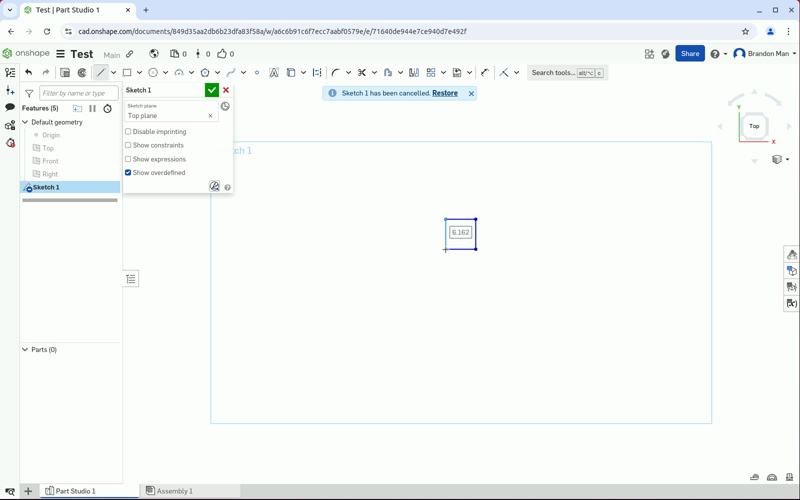
key(esc)
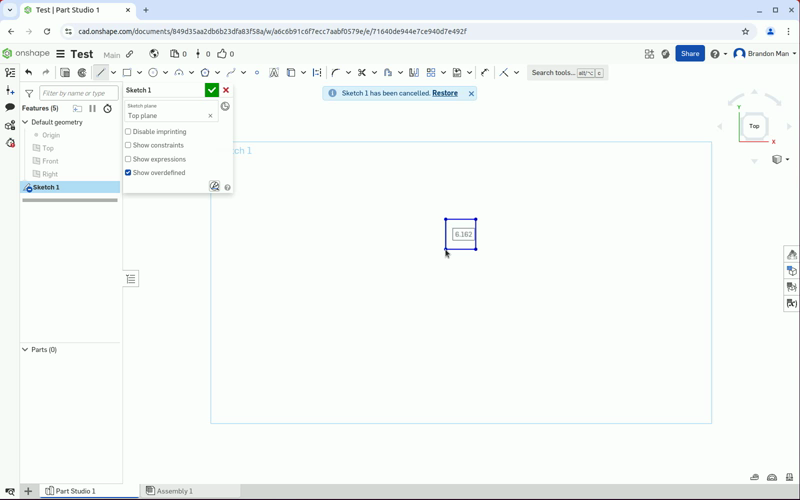
mouse_move(461, 220)
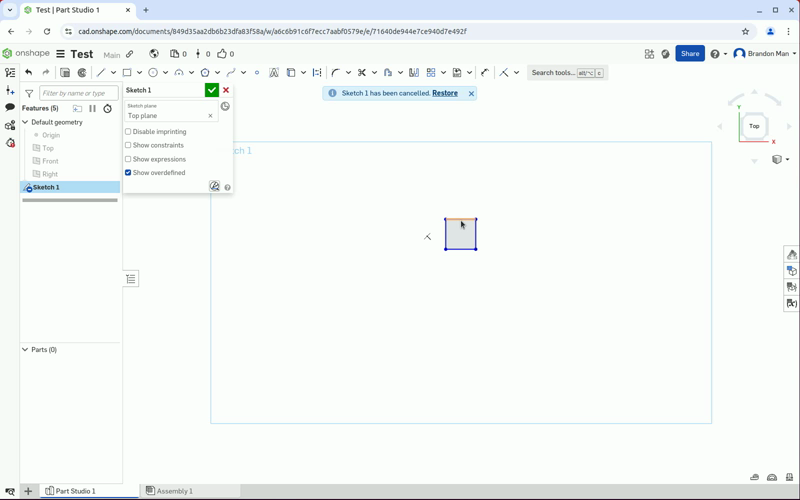
scroll(6)
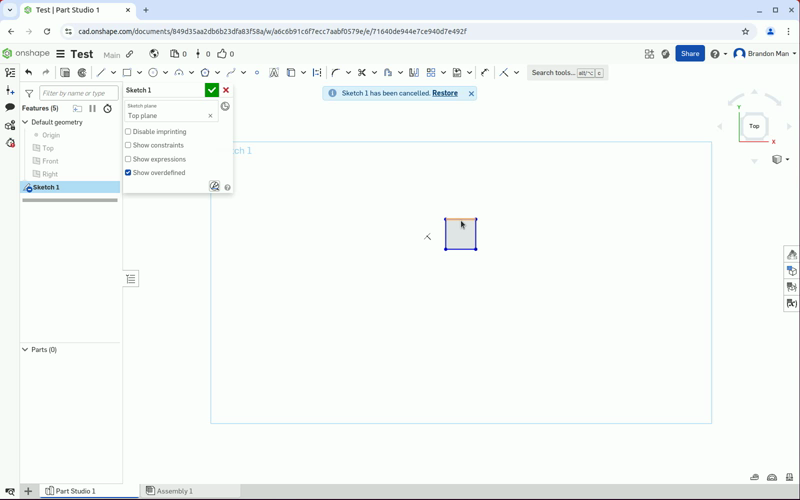
scroll(6)
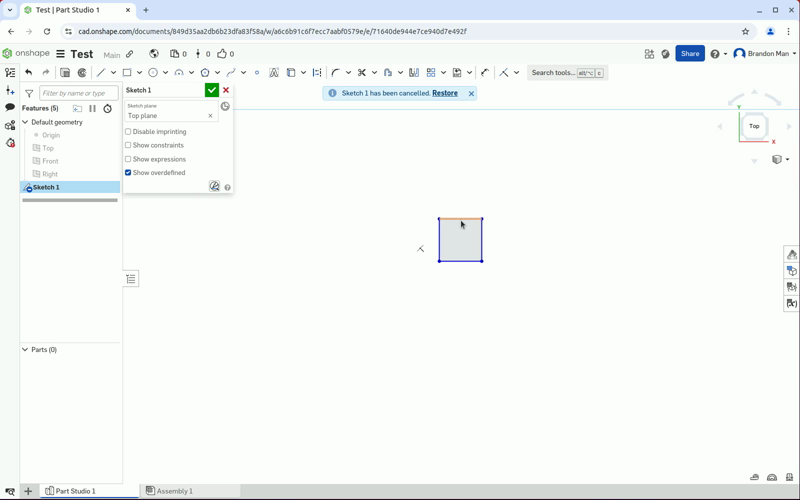
scroll(6)
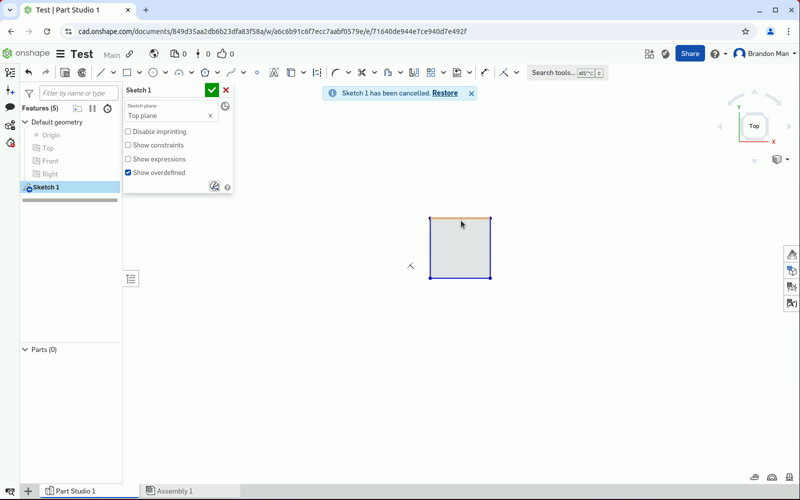
scroll(6)
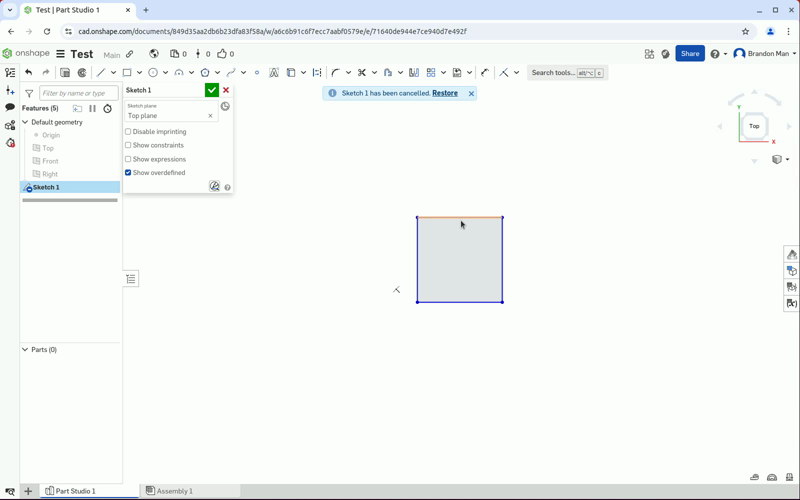
scroll(6)
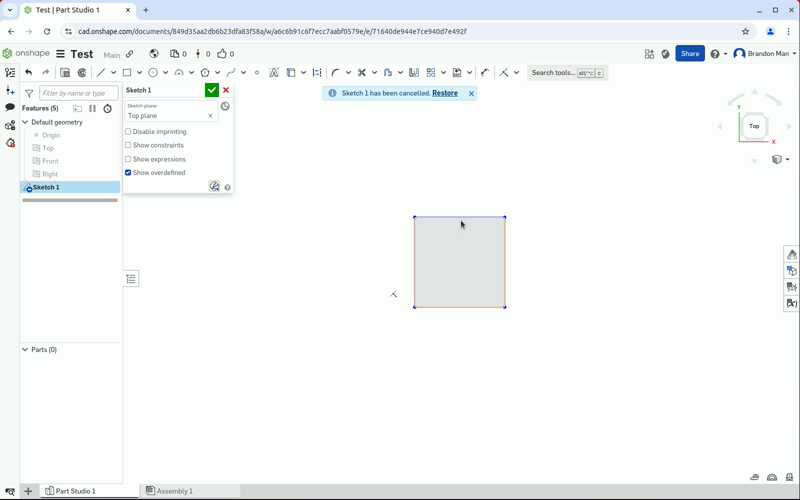
scroll(6)
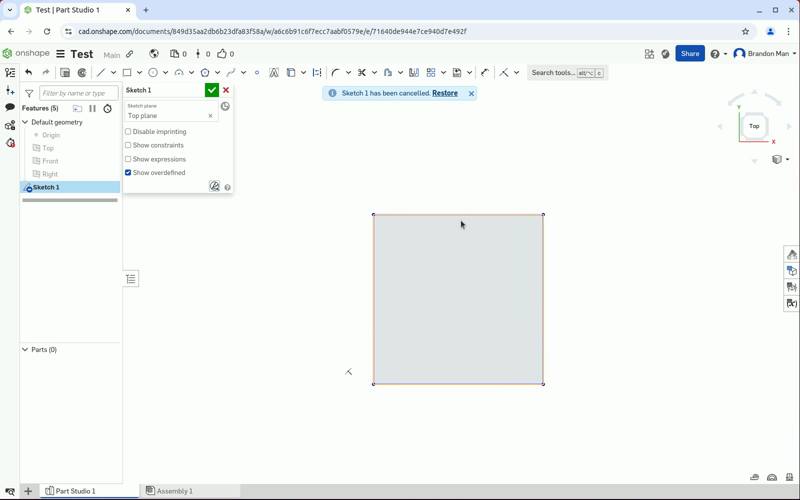
scroll(6)
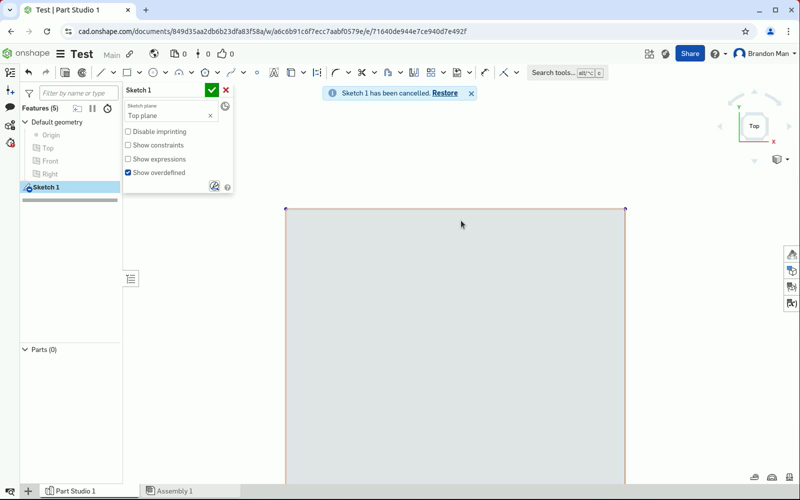
click(461, 220)
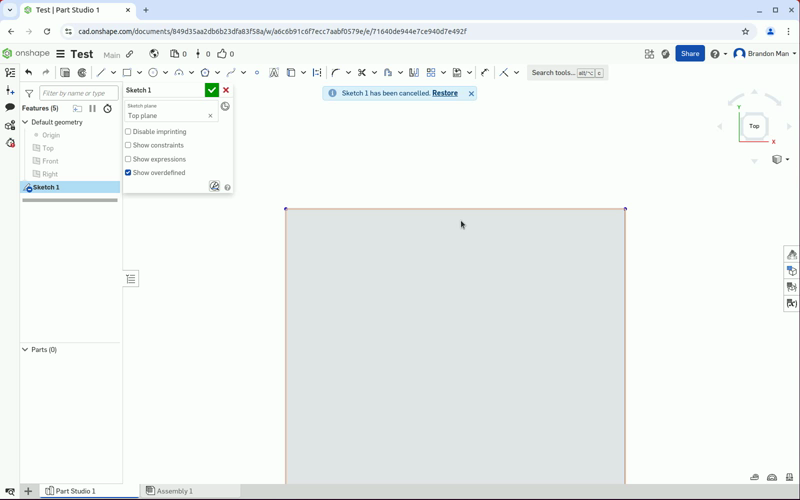
scroll(-6)
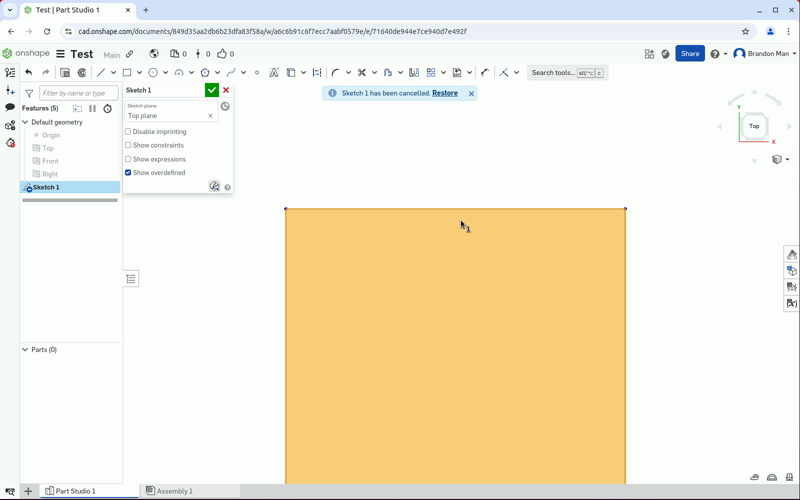
scroll(-6)
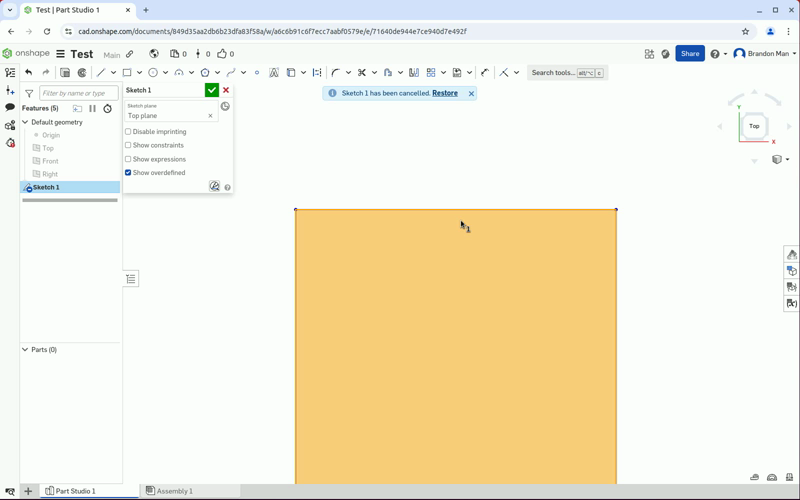
scroll(-6)
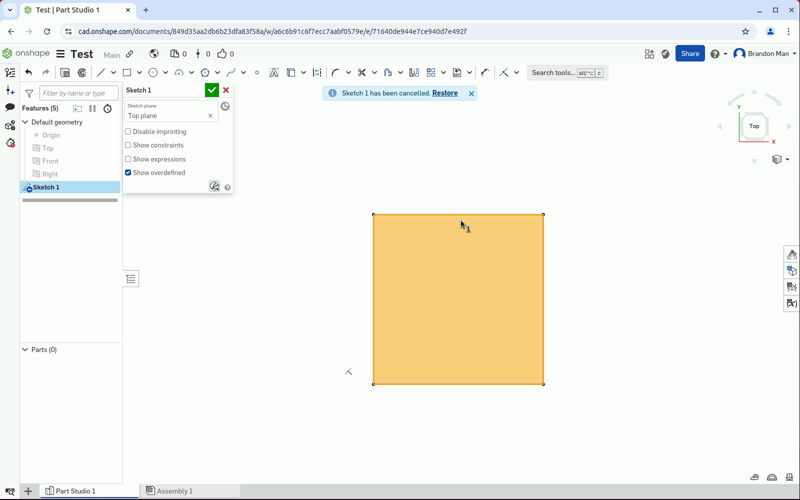
scroll(-6)
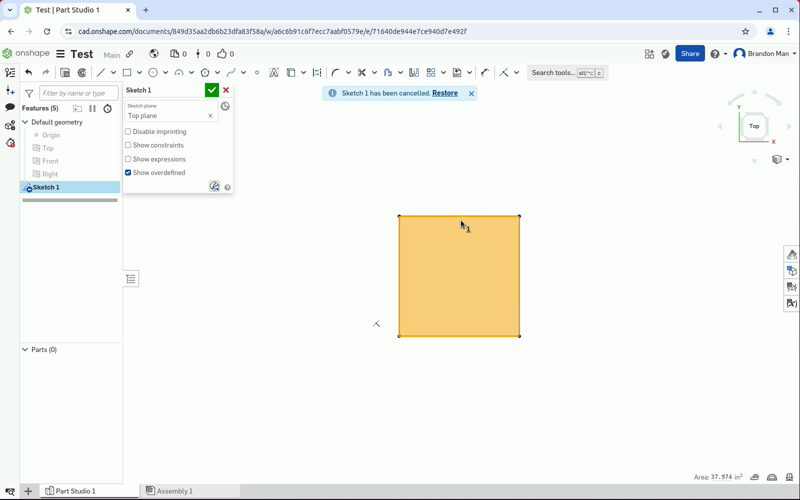
scroll(-6)
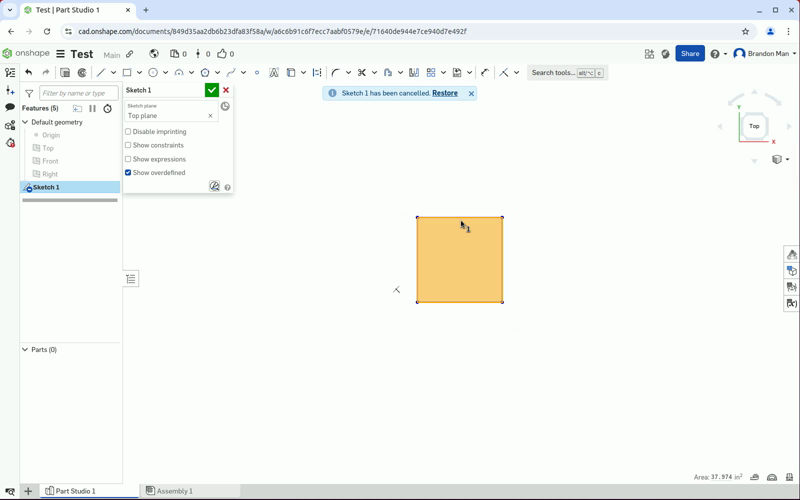
scroll(-6)
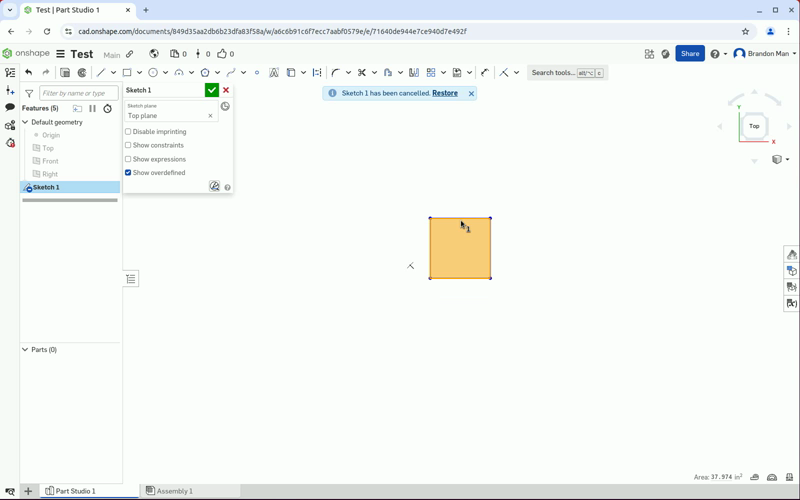
scroll(-6)
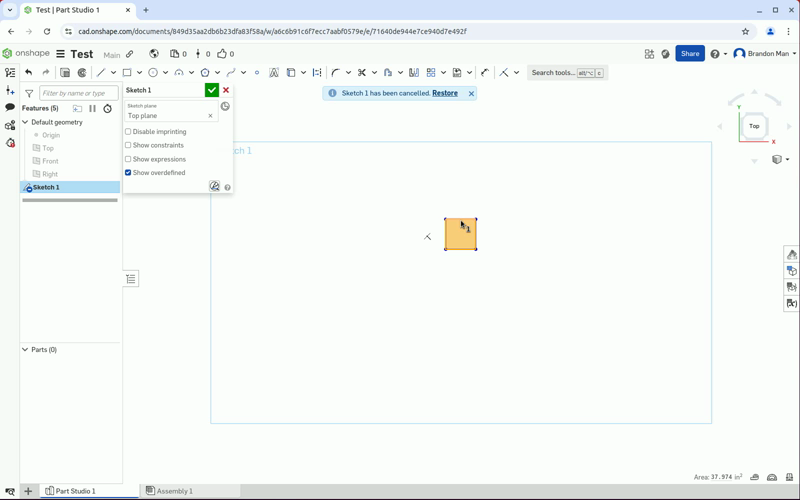
mouse_move(73, 352)
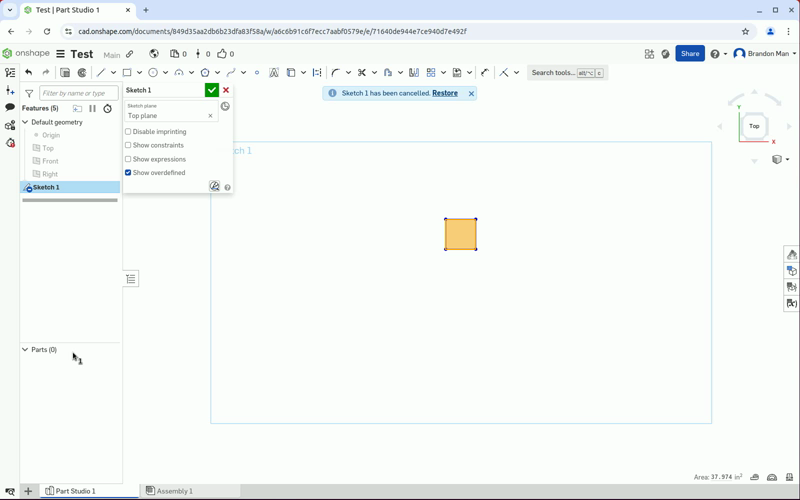
key(shift+y)
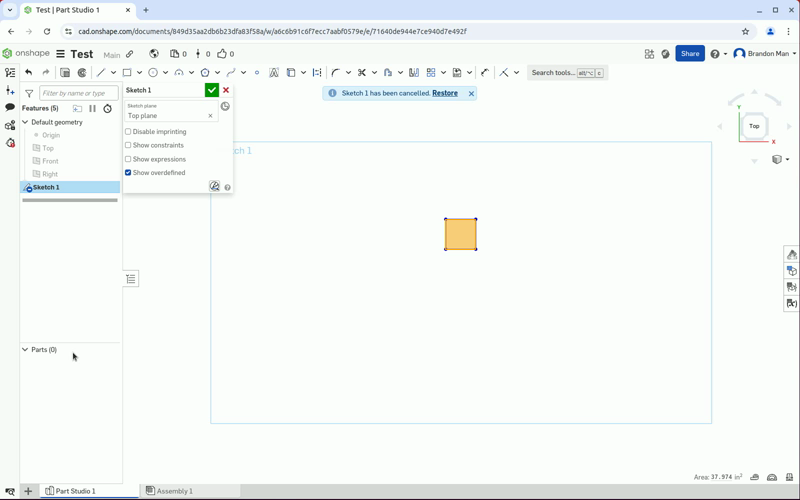
key(shift+e)
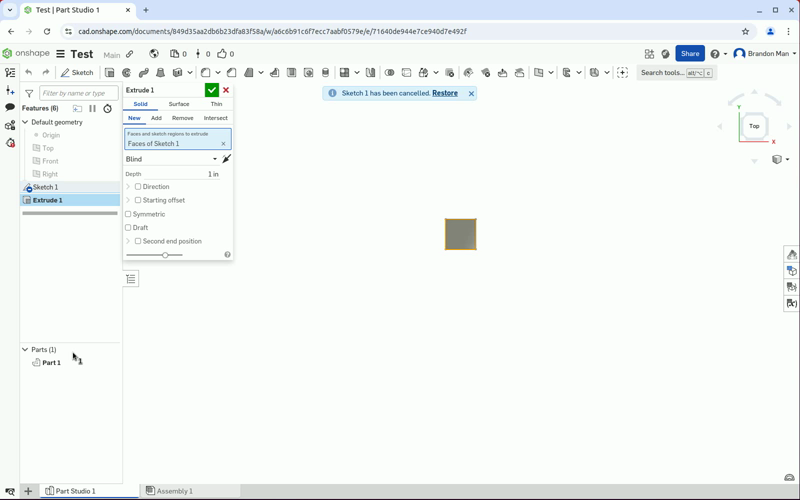
mouse_move(143, 106)
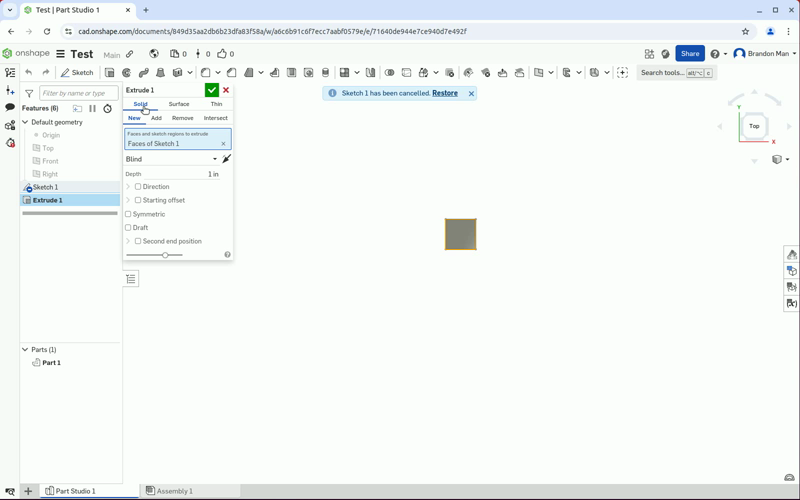
click(143, 106)
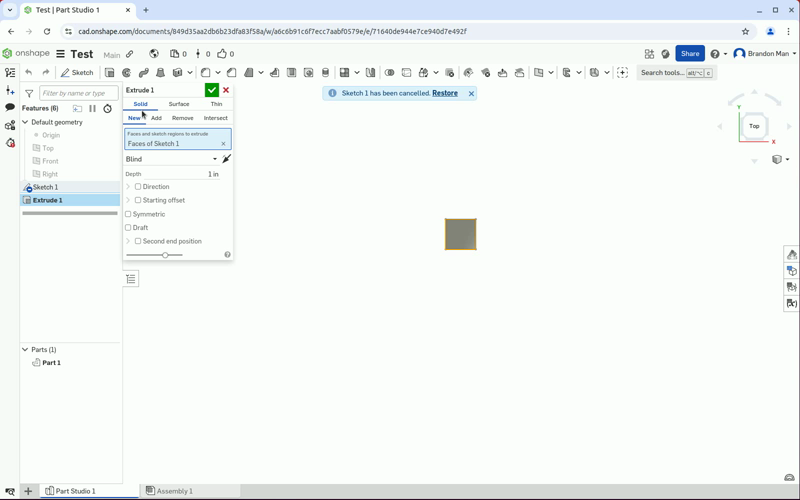
mouse_move(137, 120)
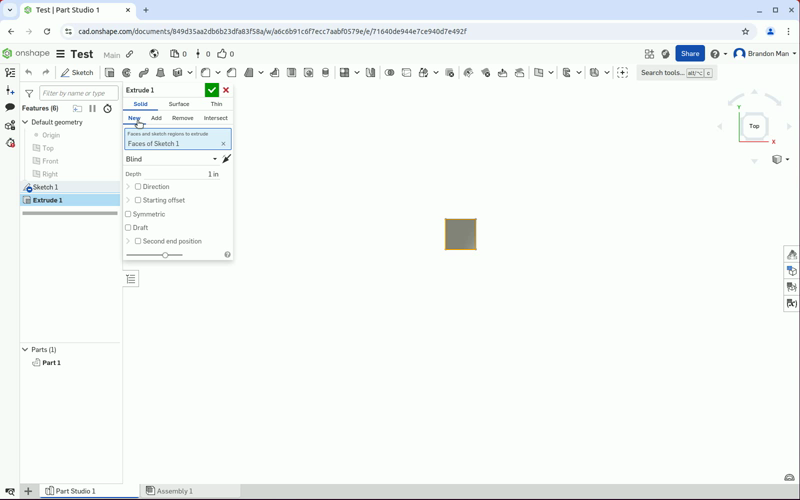
click(137, 120)
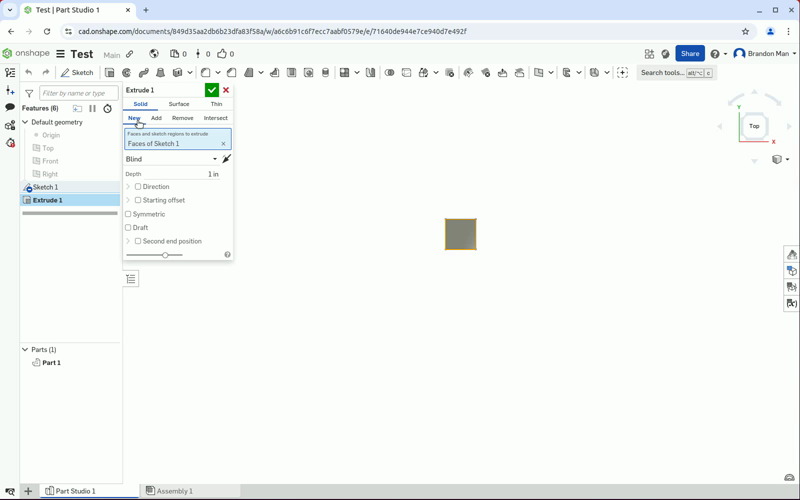
key(tab, 4)
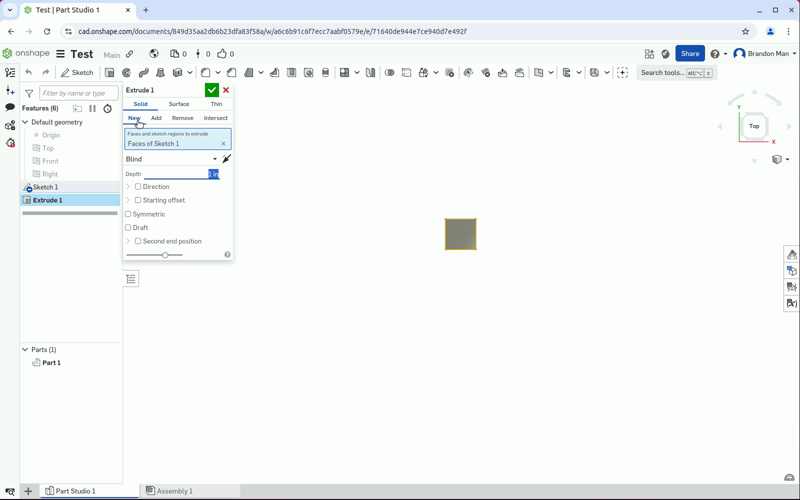
text(1.685)
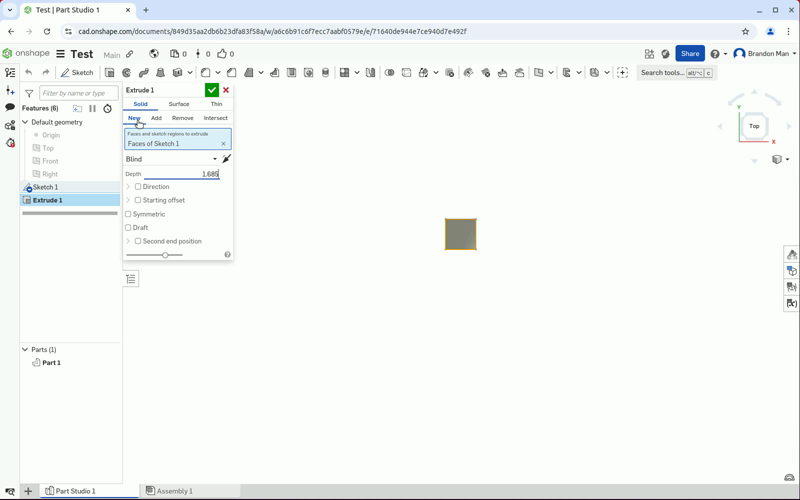
key(enter)
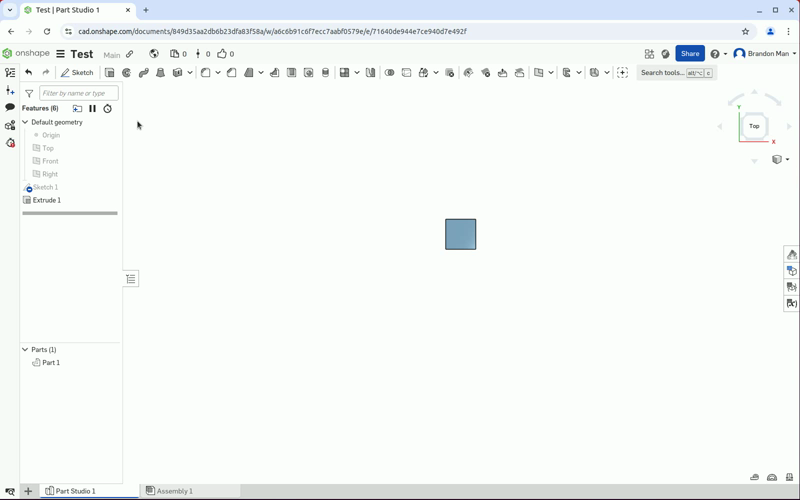
key(shift+h)
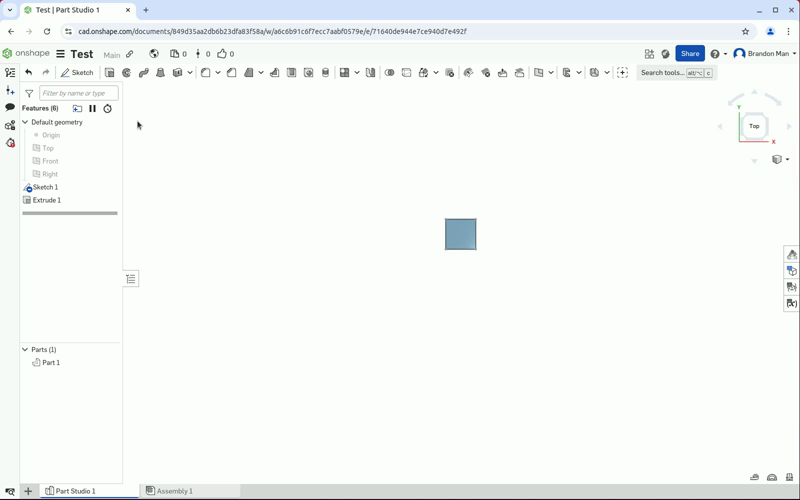
key(shift+h)
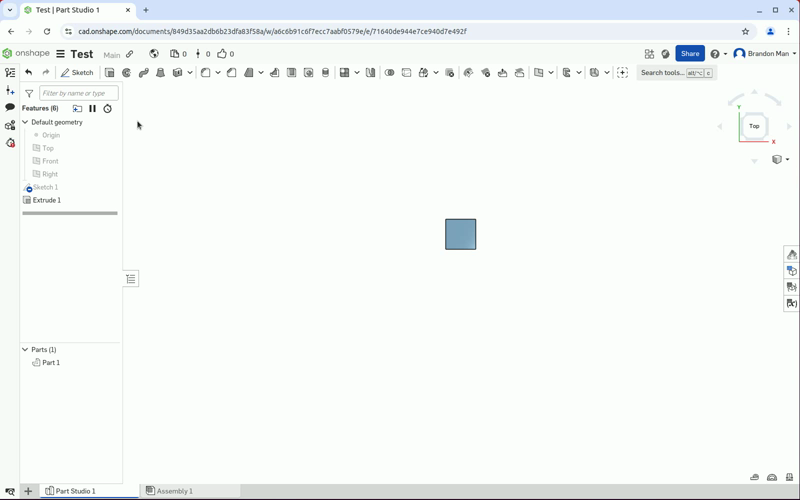
mouse_move(73, 189)
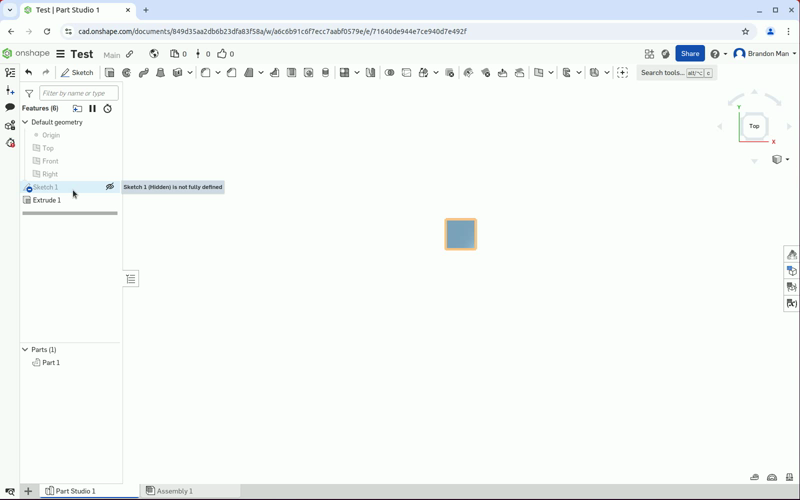
click(73, 189)
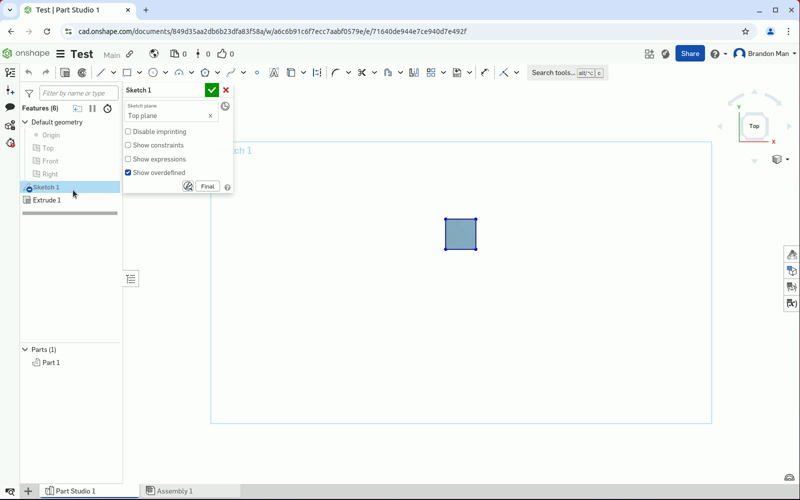
mouse_move(229, 92)
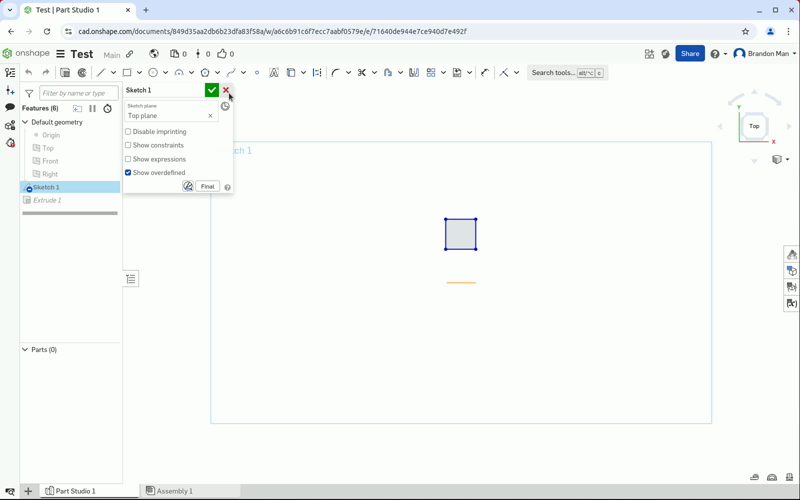
click(229, 92)
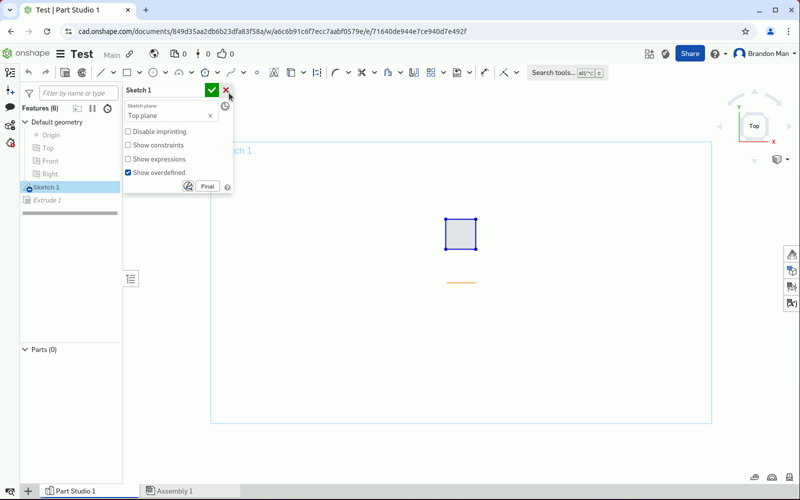
key(shift+s)
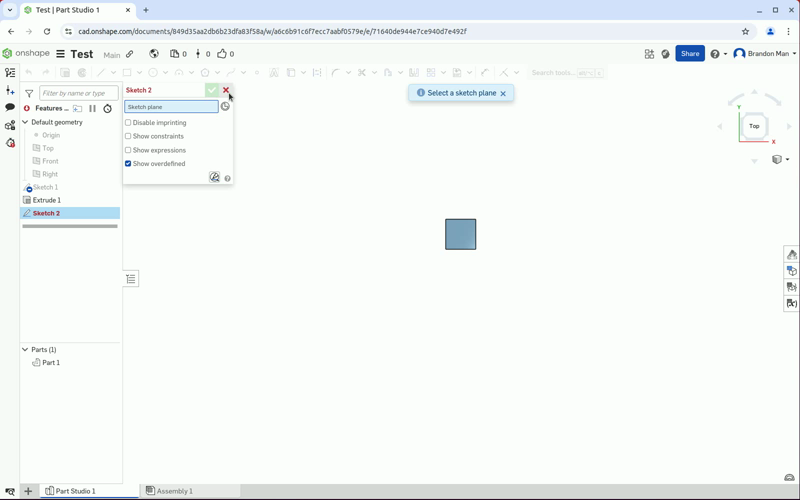
mouse_move(73, 150)
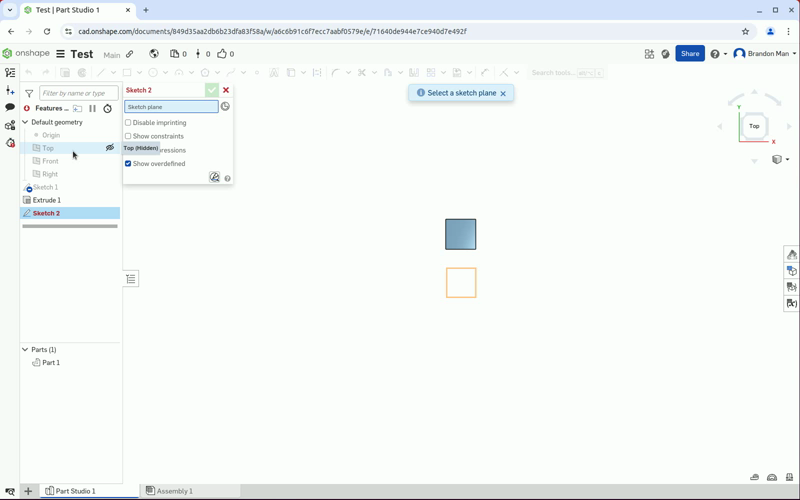
click(73, 150)
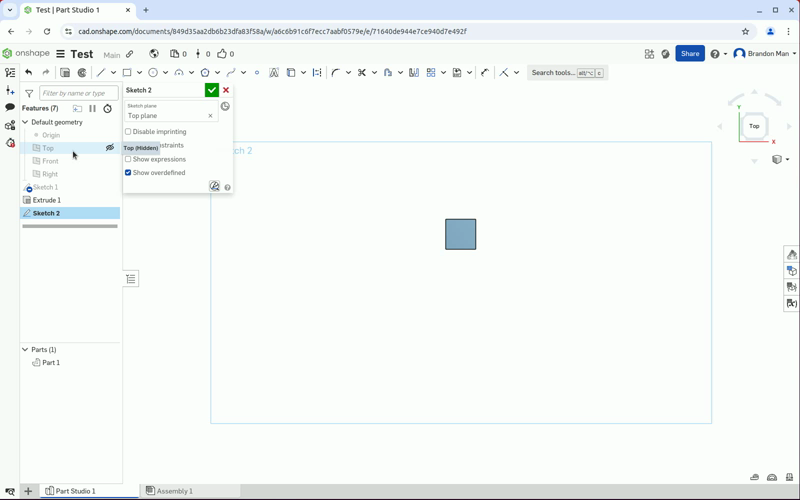
mouse_move(73, 352)
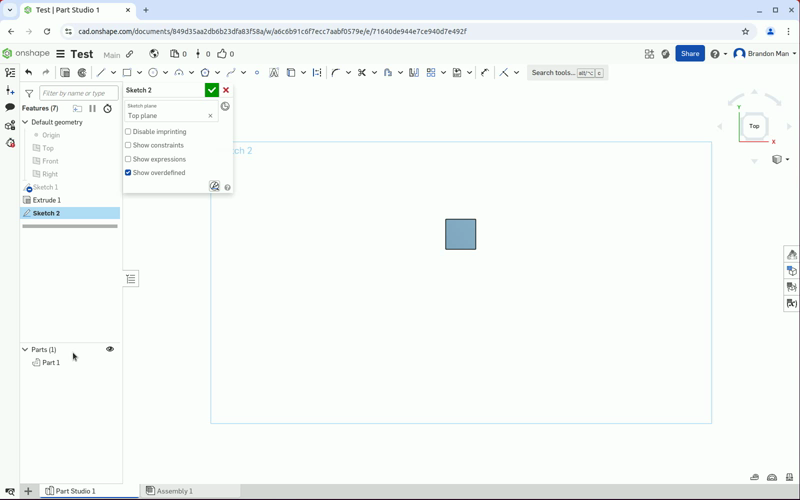
key(y)
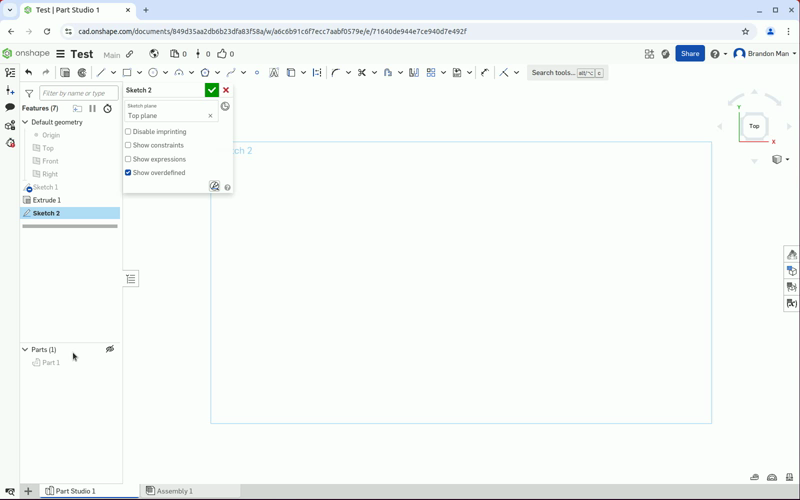
key(l)
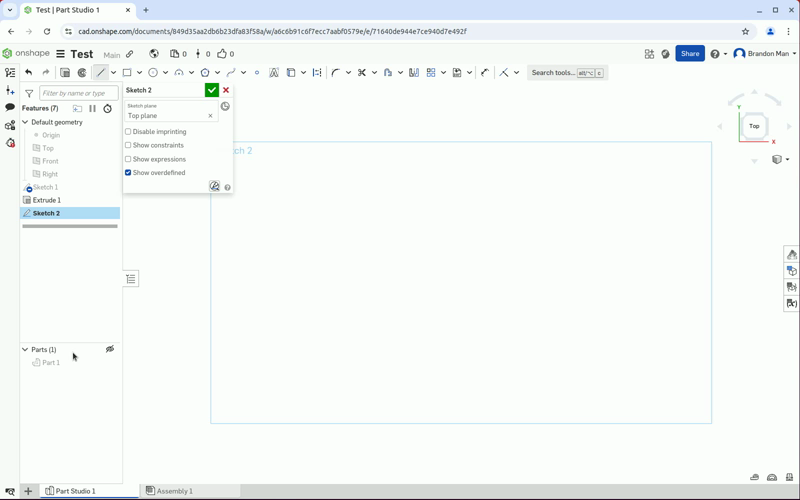
key_down(shift)
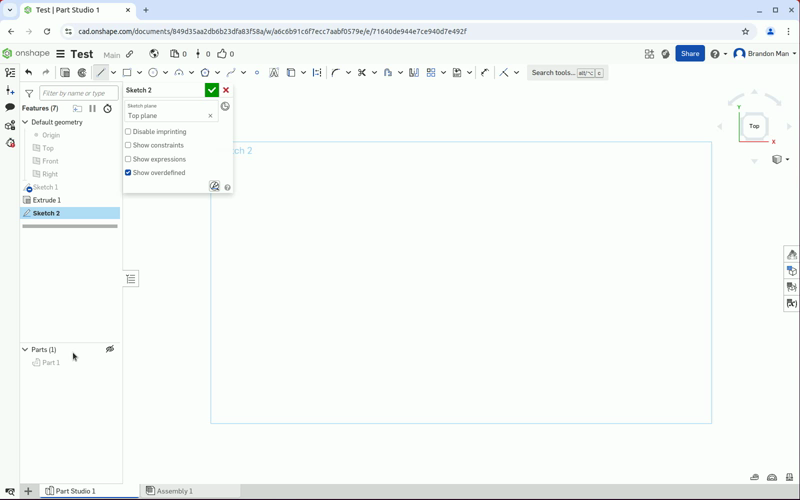
mouse_move(445, 346)
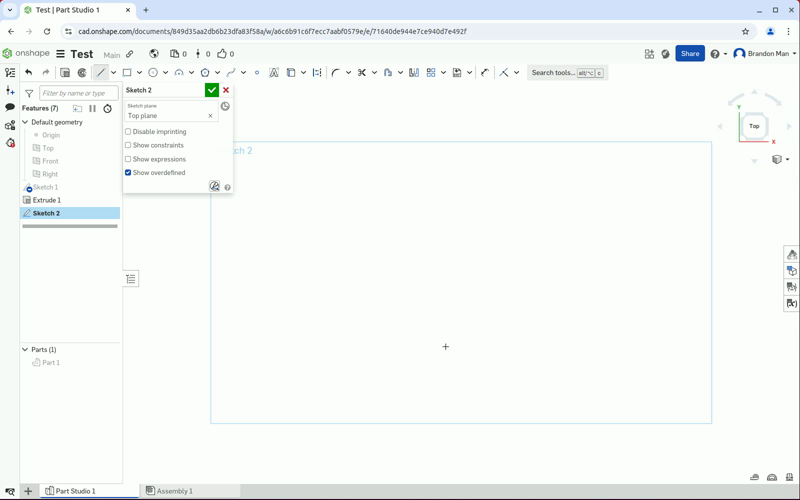
click(445, 346)
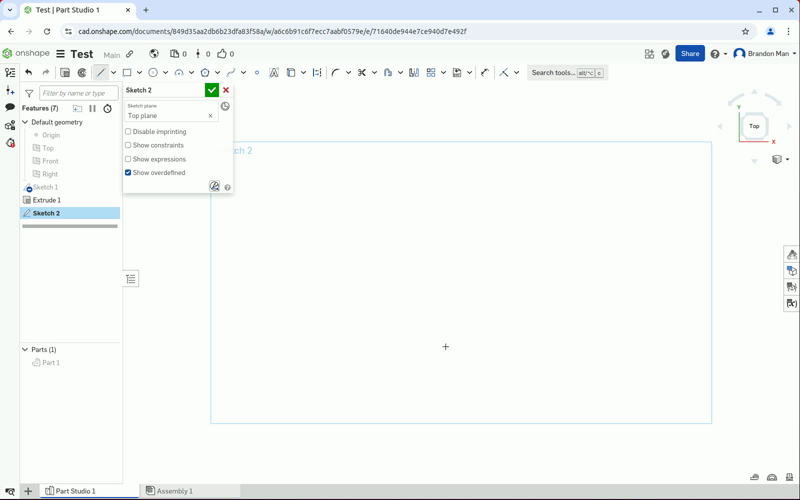
key_up(shift)
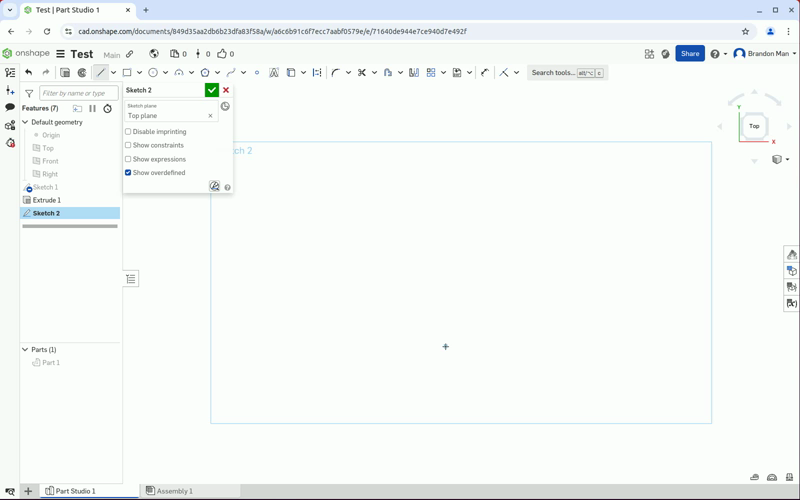
key_down(shift)
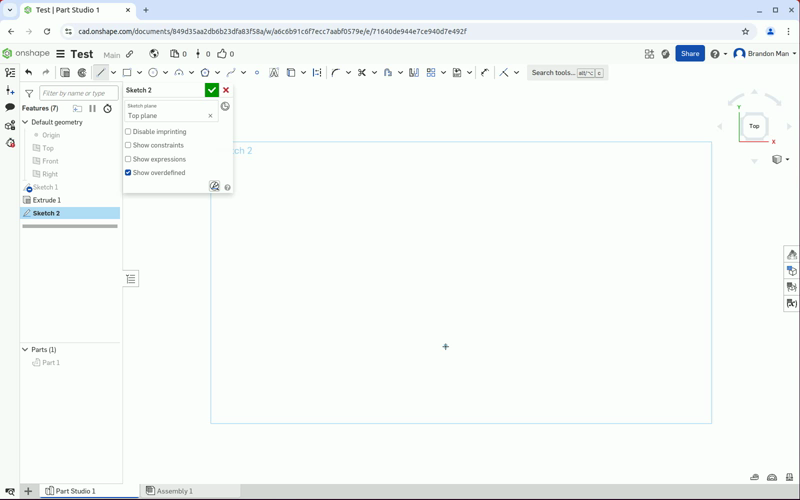
mouse_move(475, 346)
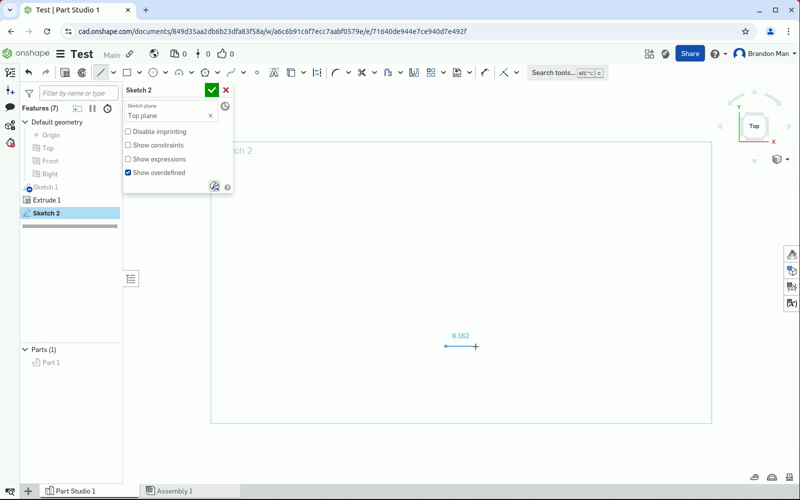
mouse_move(475, 346)
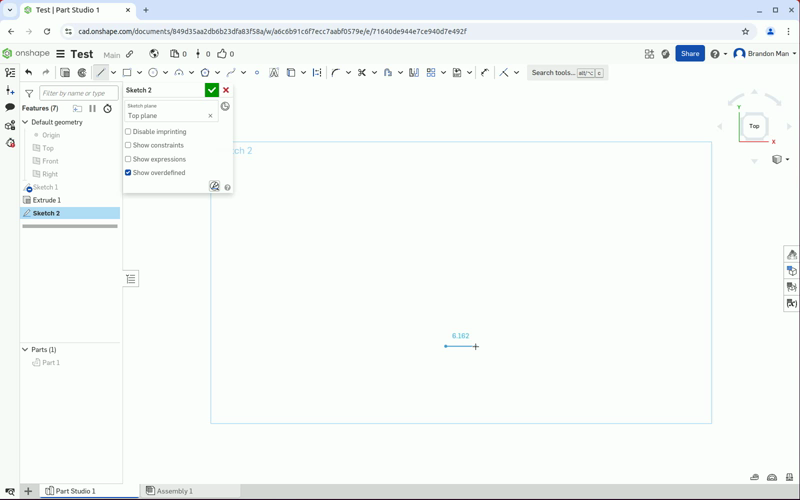
click(475, 346)
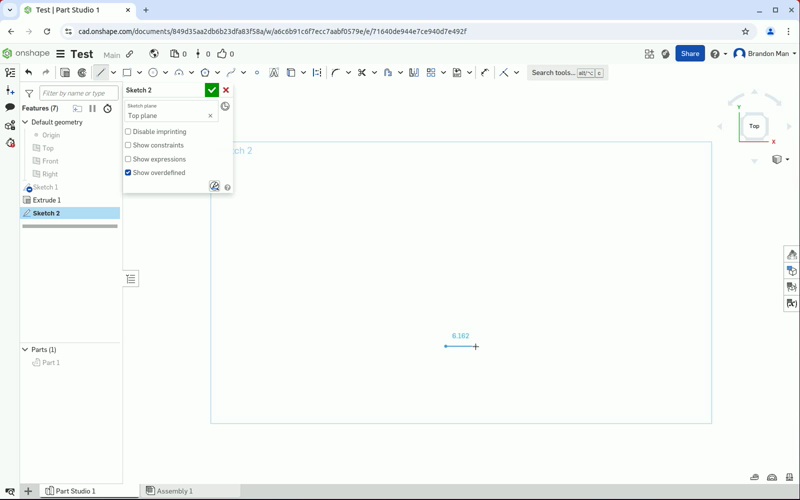
key_up(shift)
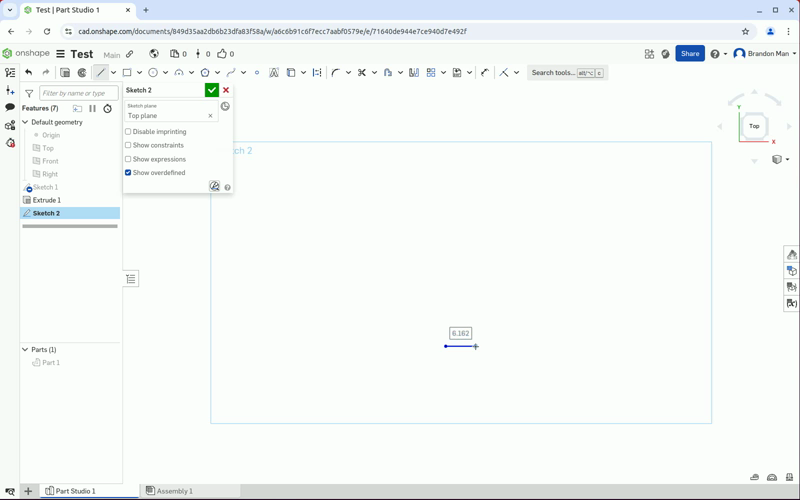
key_down(shift)
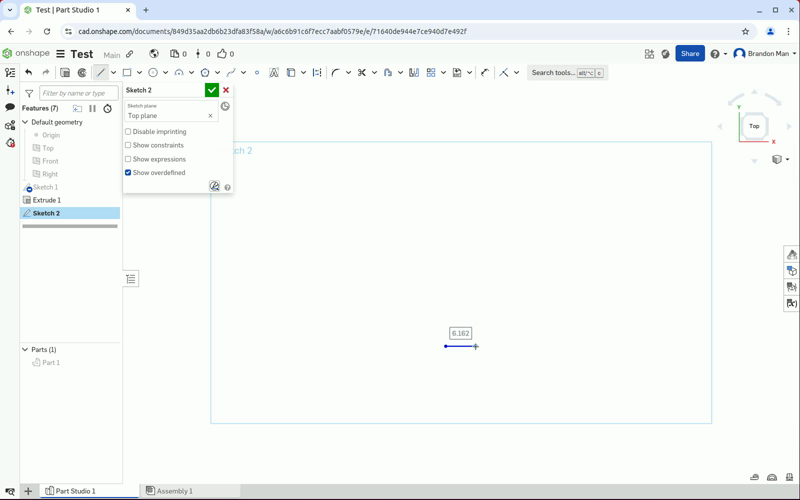
mouse_move(505, 346)
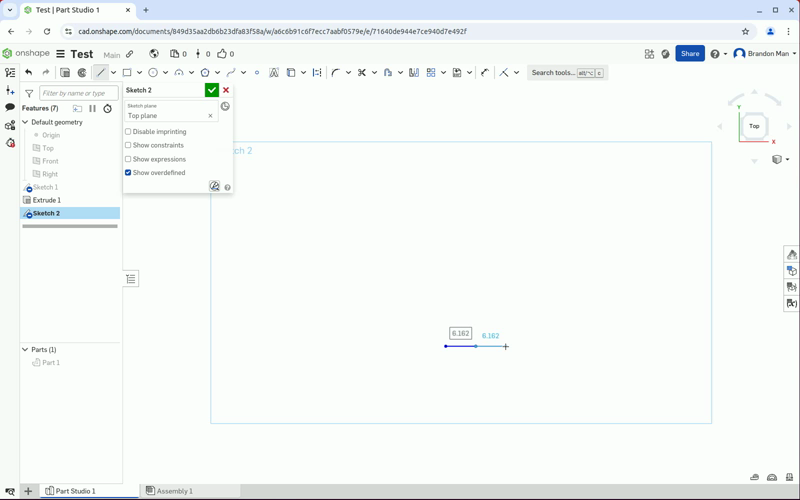
mouse_move(475, 316)
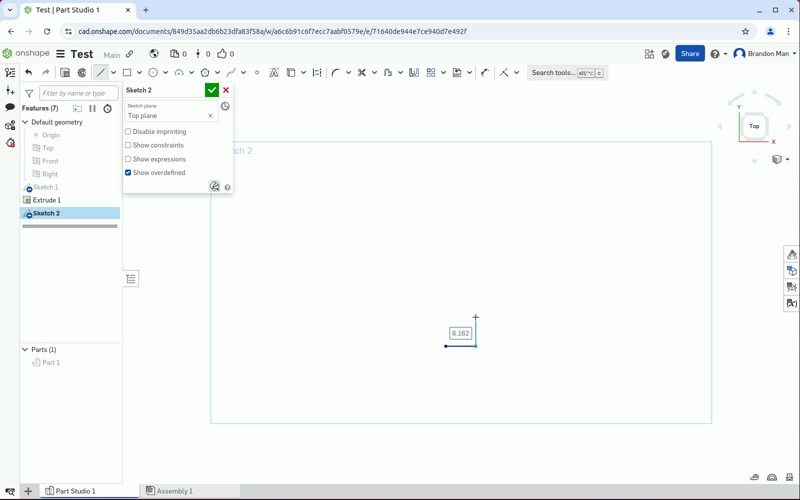
click(475, 316)
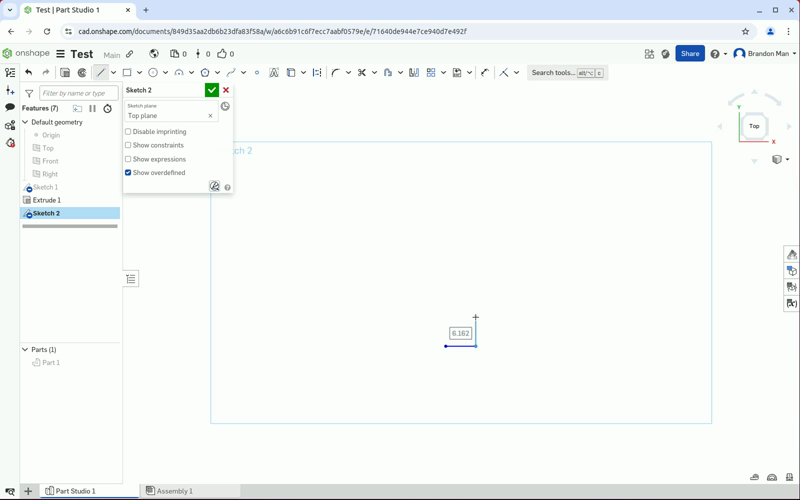
key_up(shift)
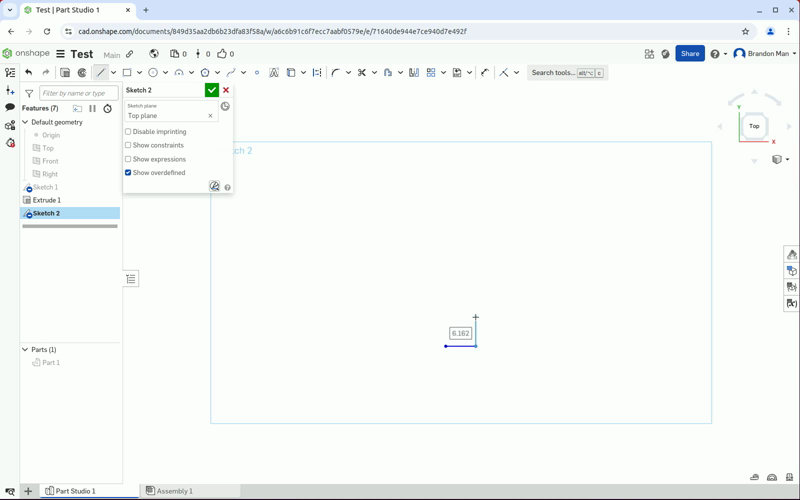
key_down(shift)
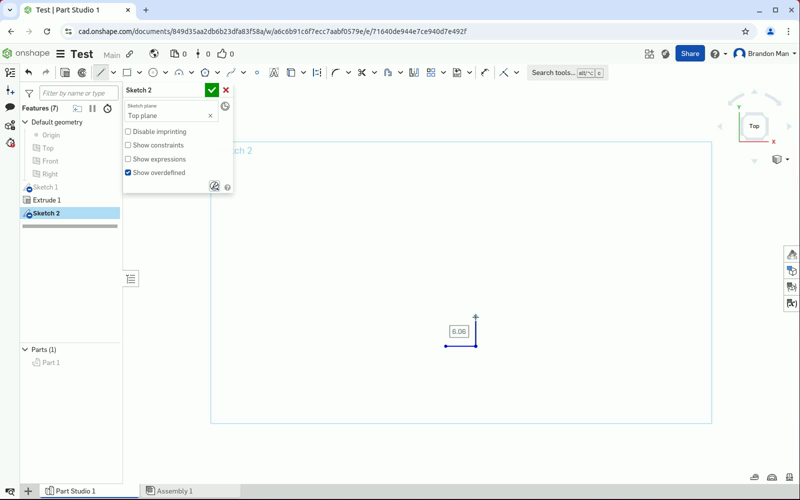
mouse_move(505, 316)
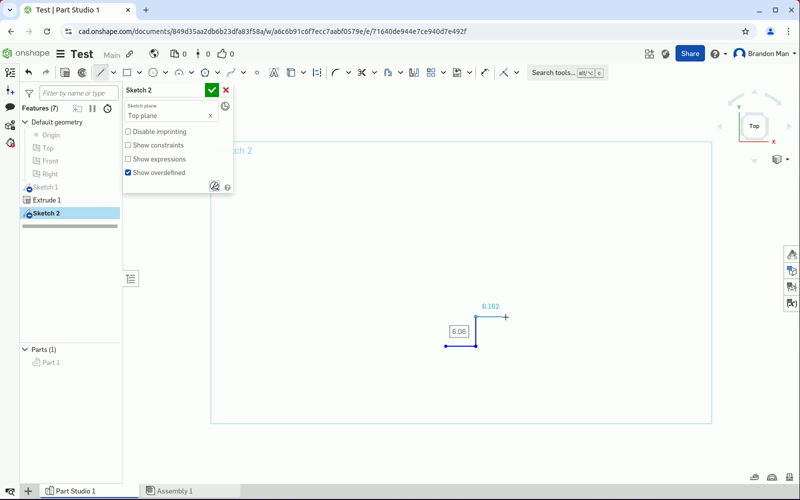
mouse_move(445, 316)
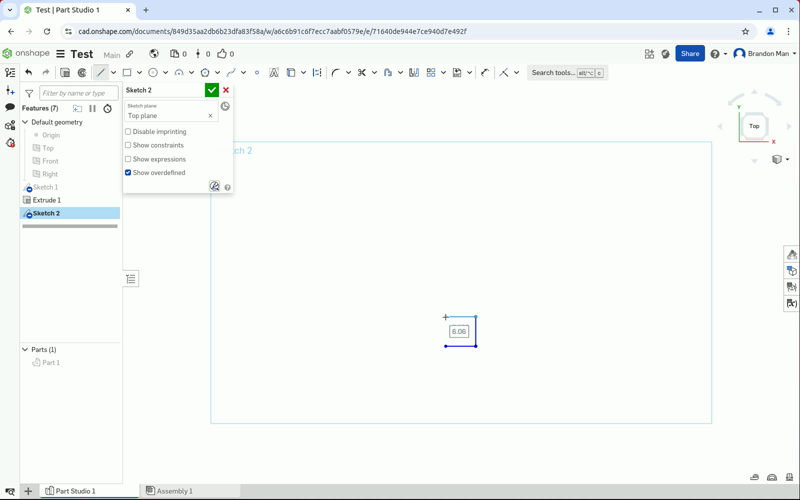
click(445, 316)
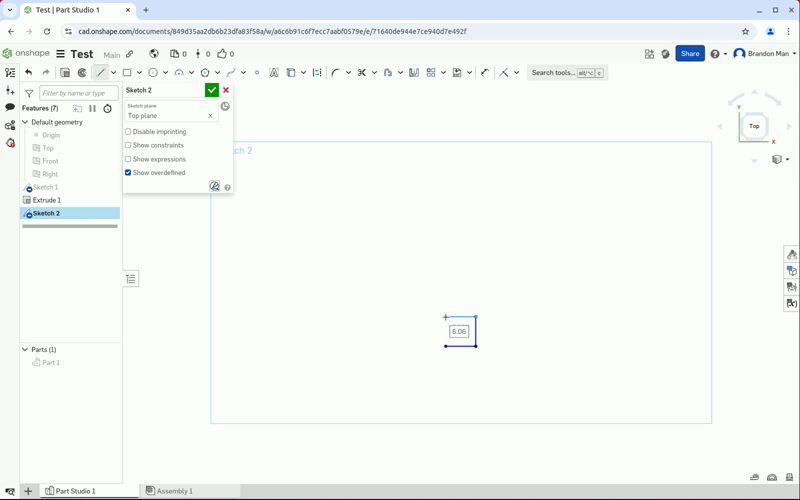
key_up(shift)
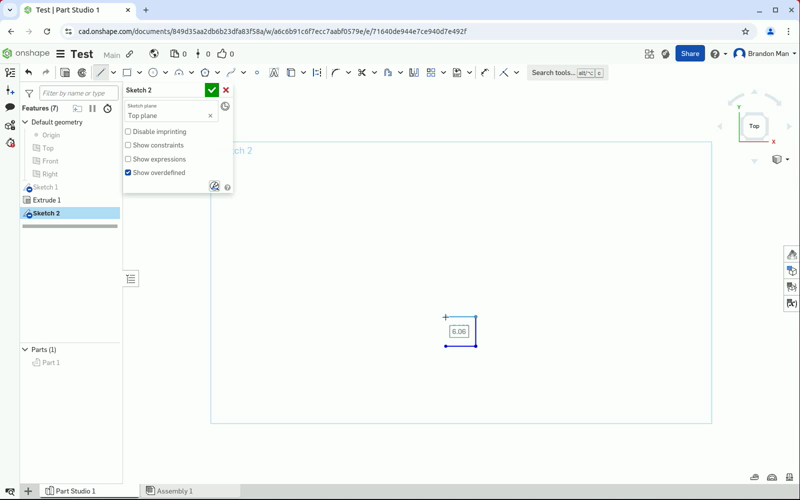
mouse_move(475, 316)
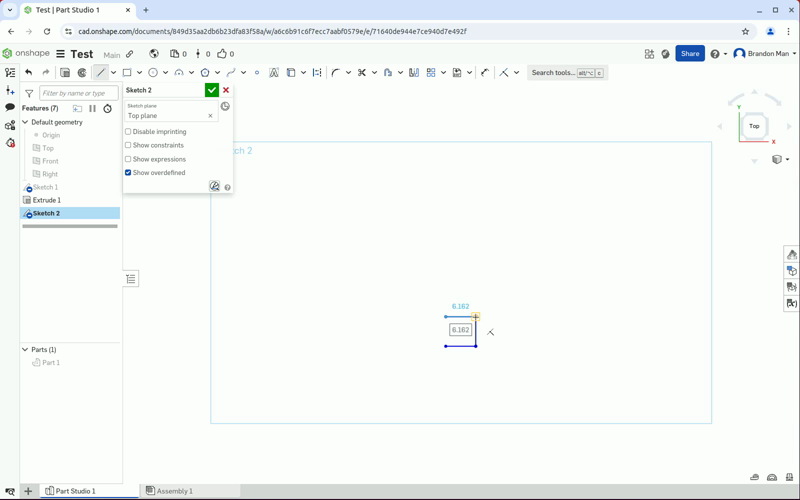
key_down(shift)
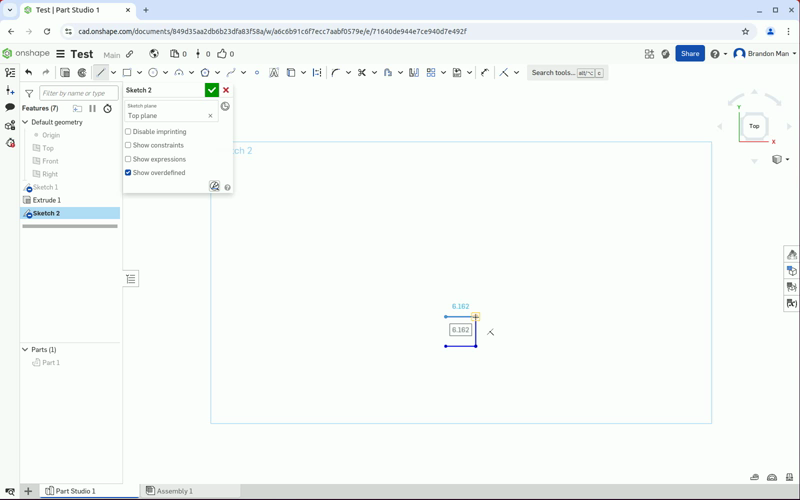
mouse_move(445, 346)
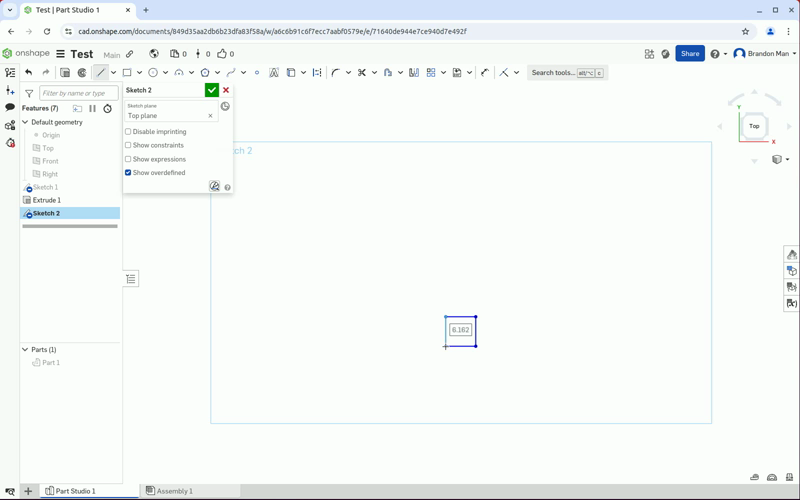
key_up(shift)
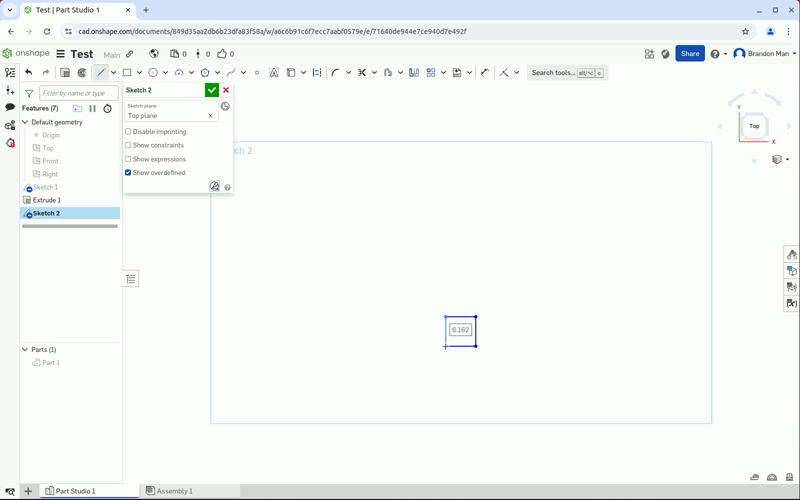
click(445, 346)
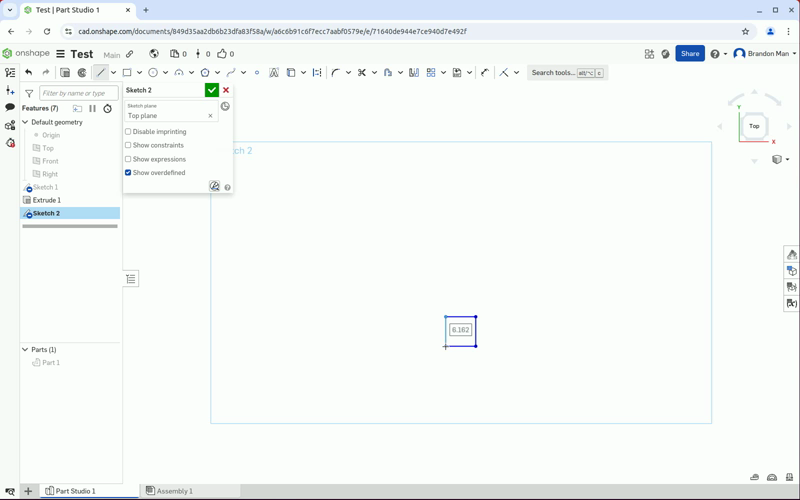
key(esc)
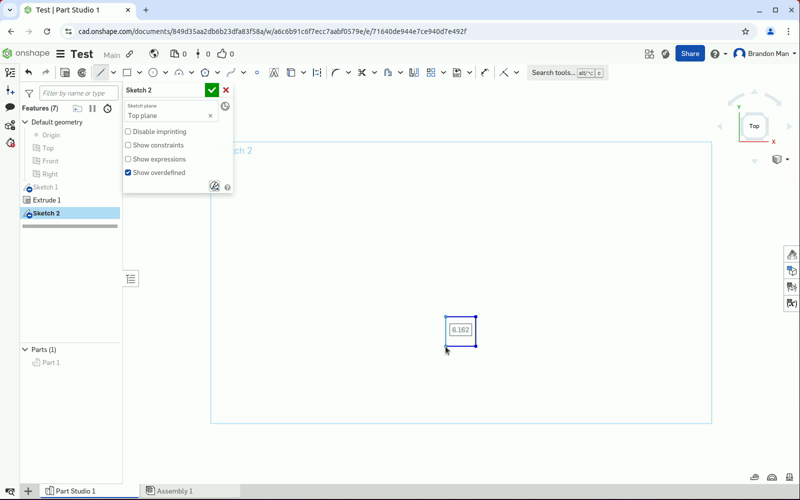
mouse_move(461, 329)
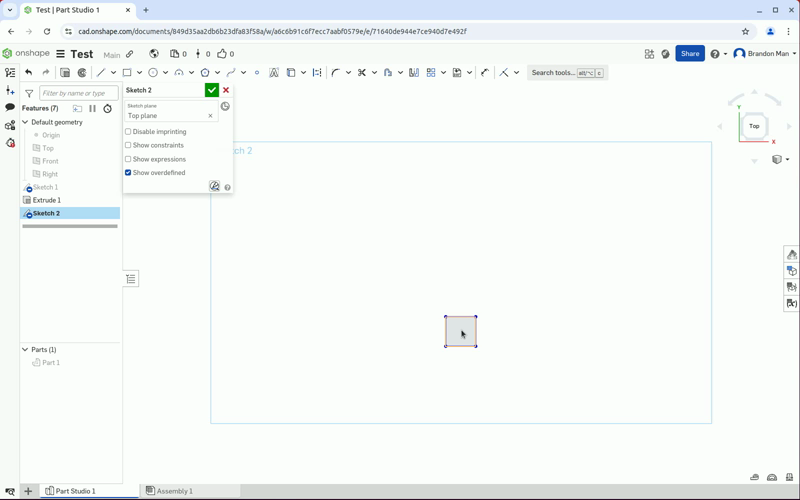
scroll(6)
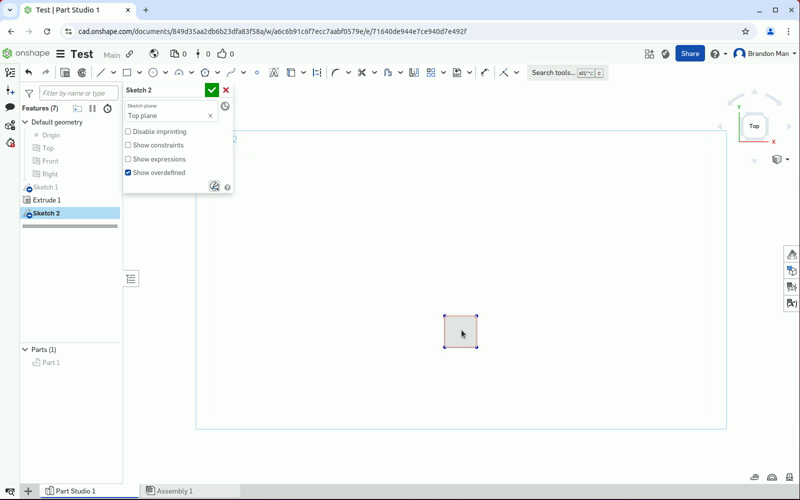
scroll(6)
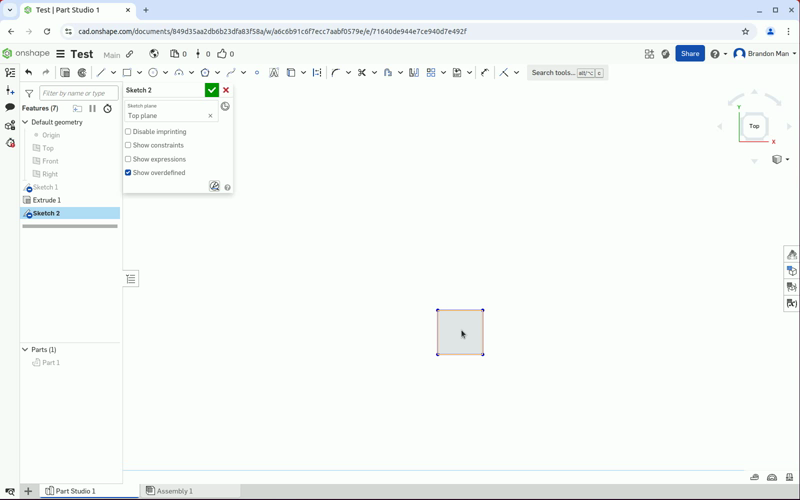
scroll(6)
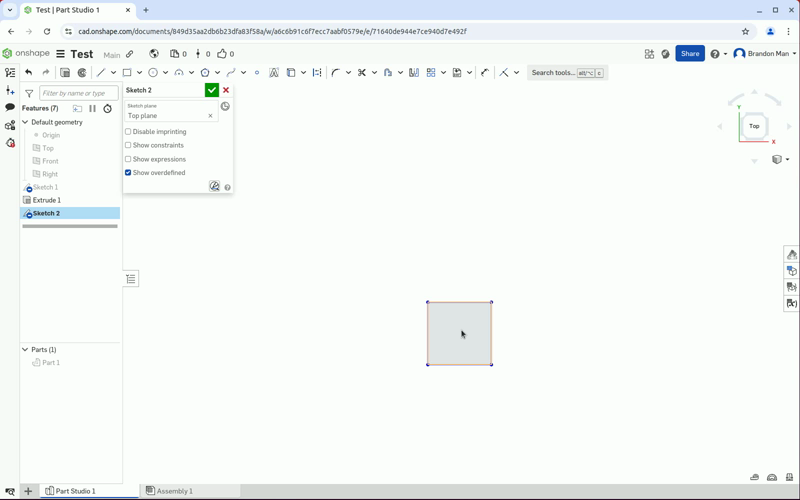
scroll(6)
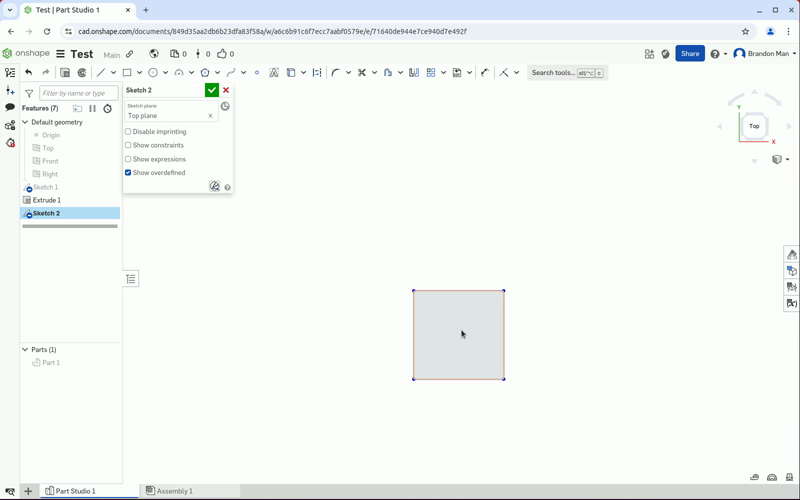
scroll(6)
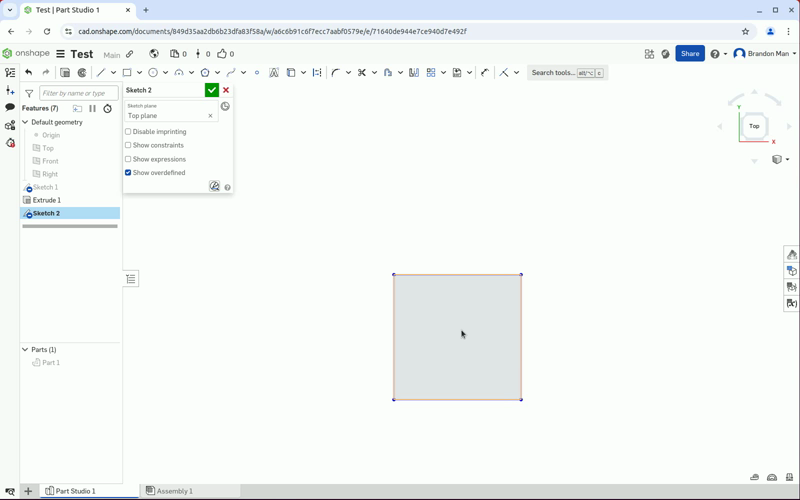
scroll(6)
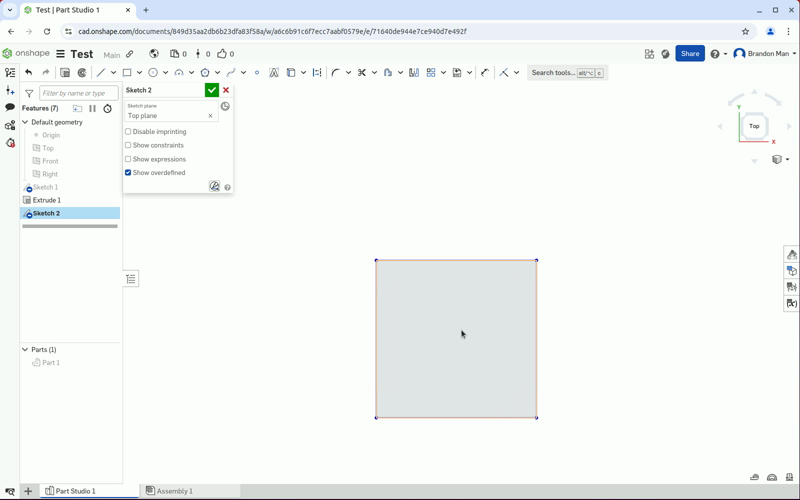
scroll(6)
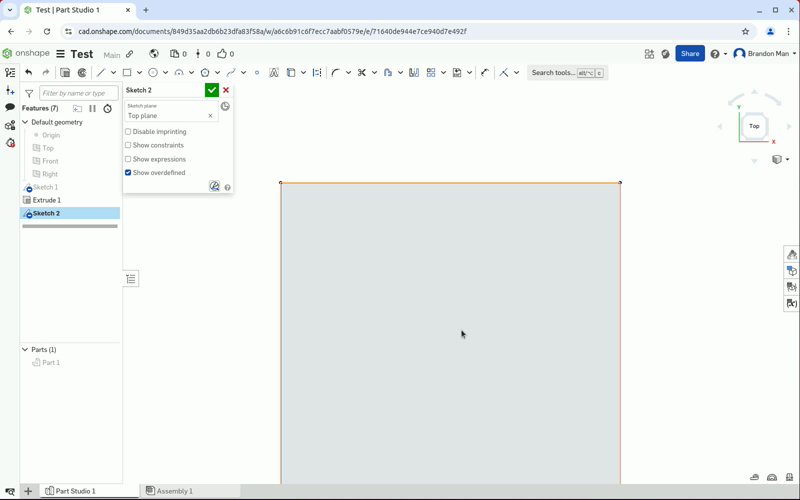
click(461, 329)
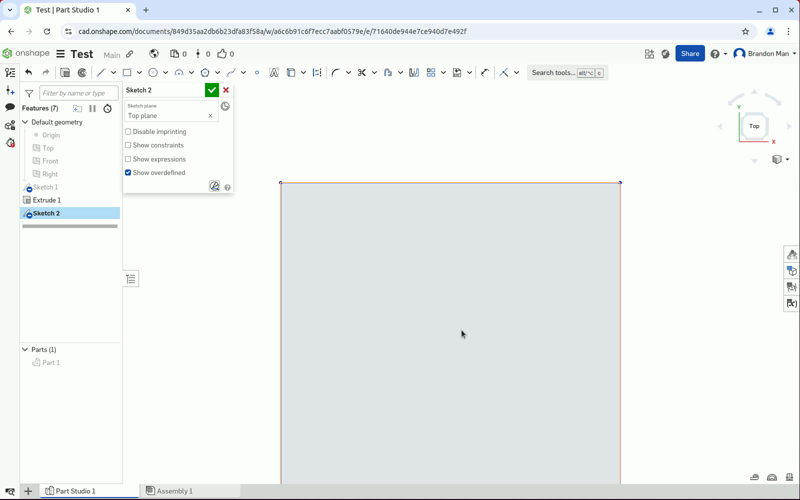
scroll(-6)
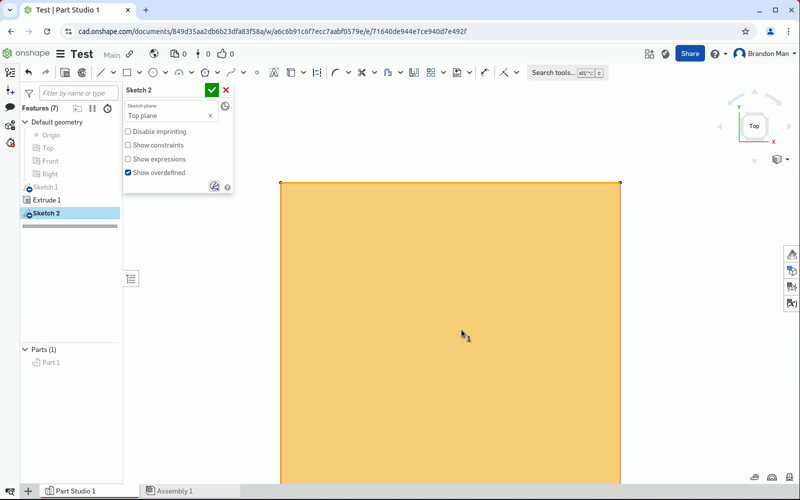
scroll(-6)
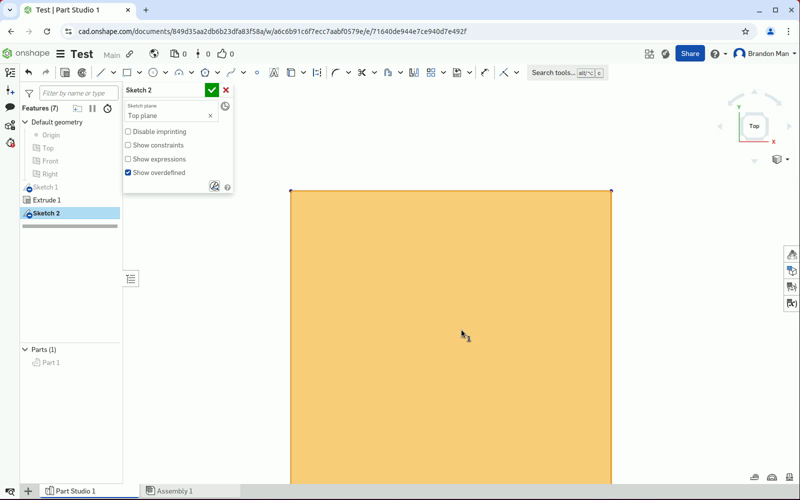
scroll(-6)
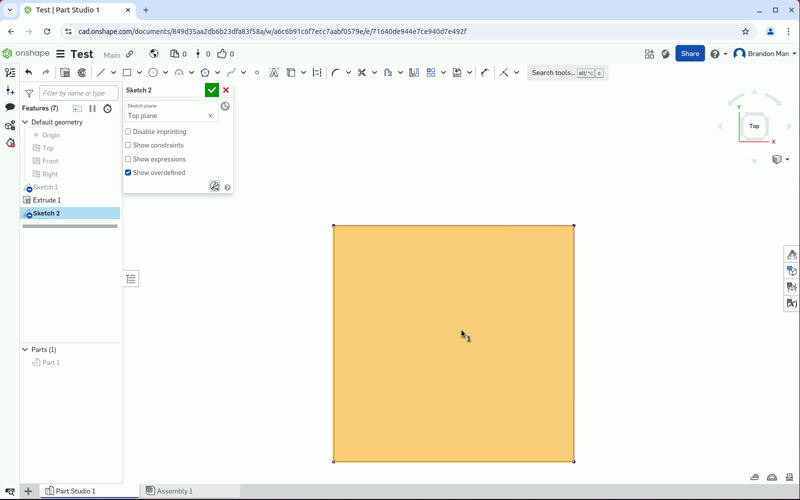
scroll(-6)
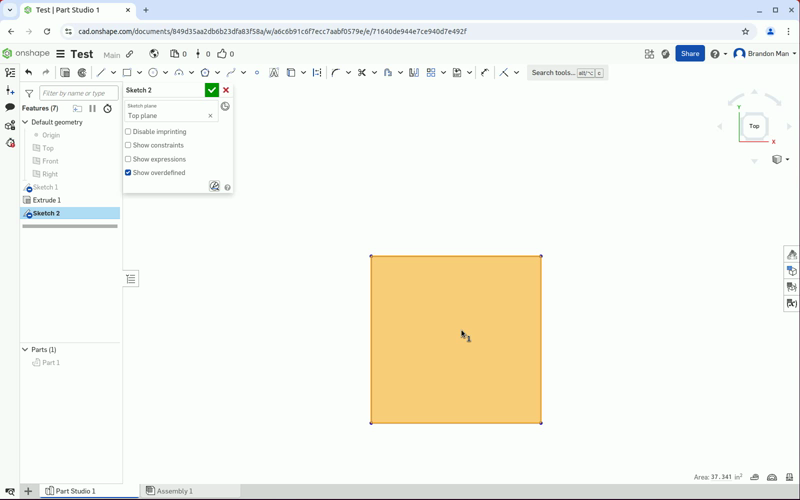
scroll(-6)
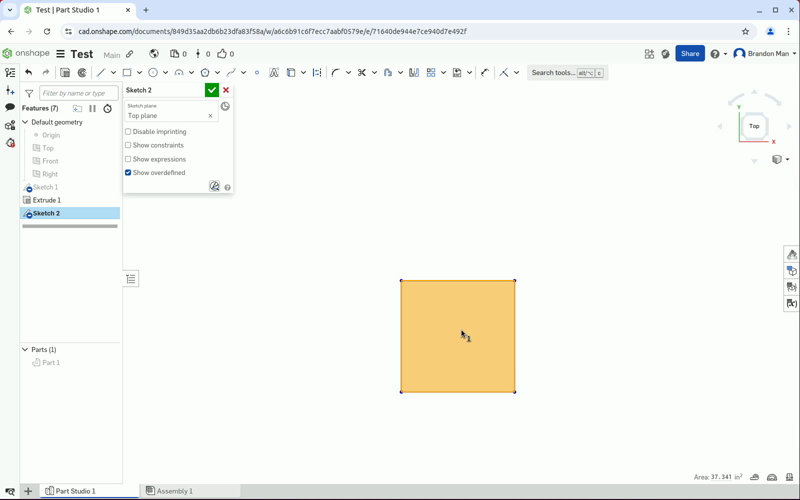
scroll(-6)
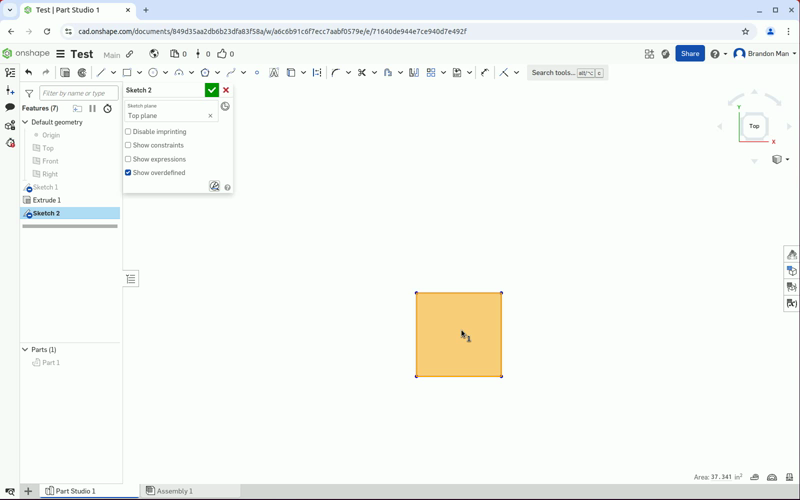
scroll(-6)
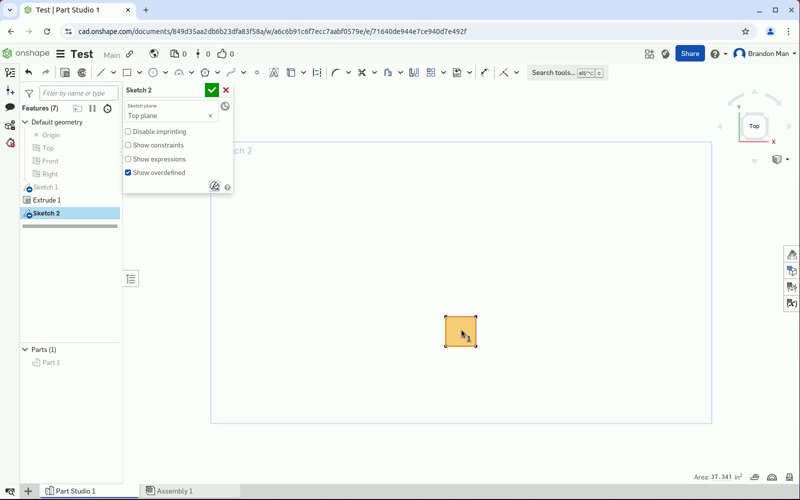
mouse_move(73, 352)
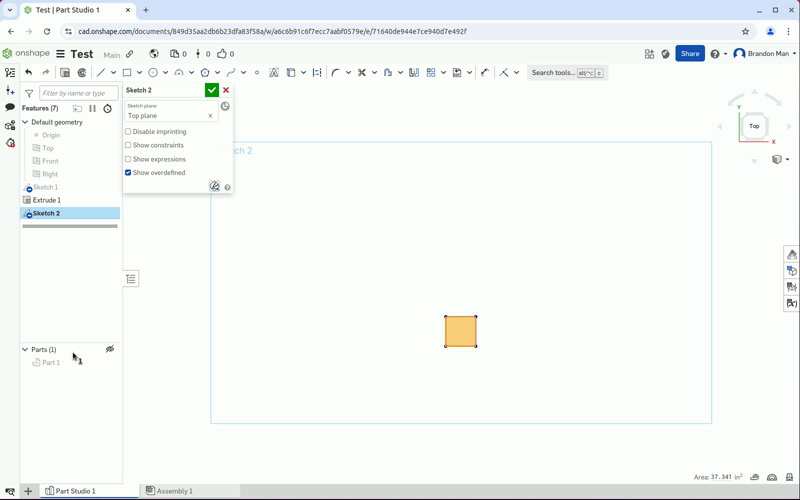
key(shift+y)
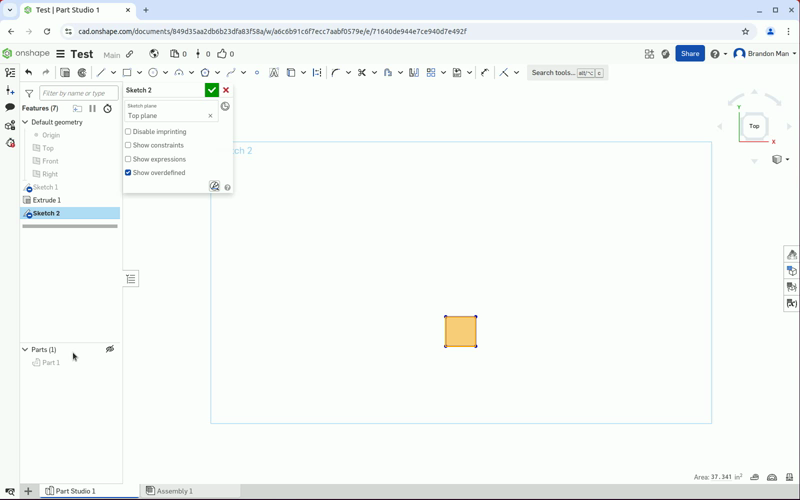
key(shift+e)
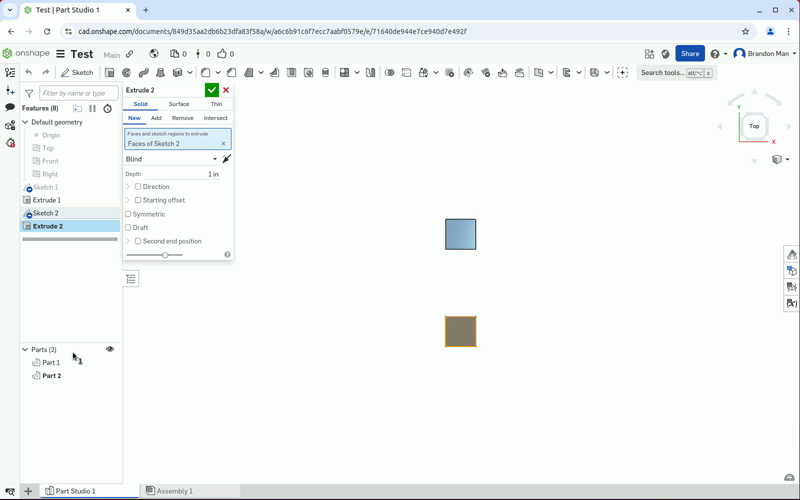
mouse_move(143, 106)
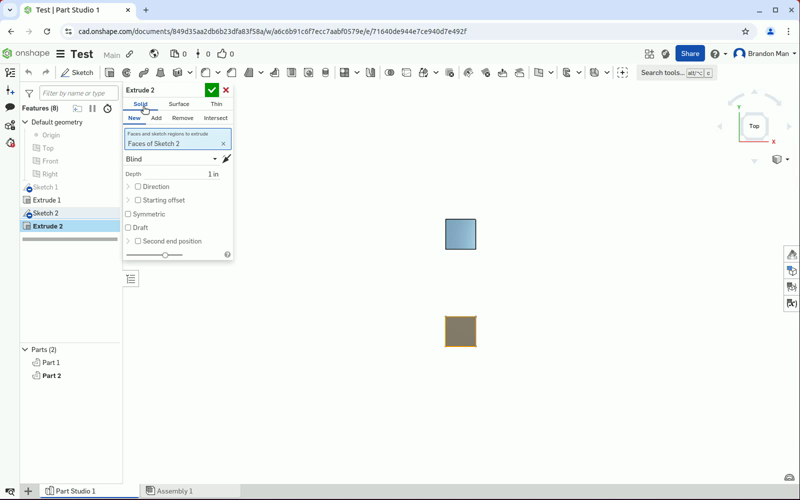
click(143, 106)
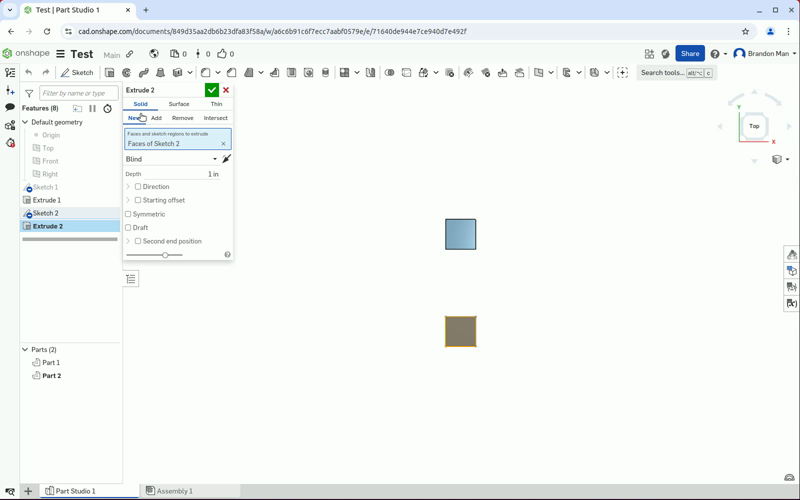
mouse_move(137, 120)
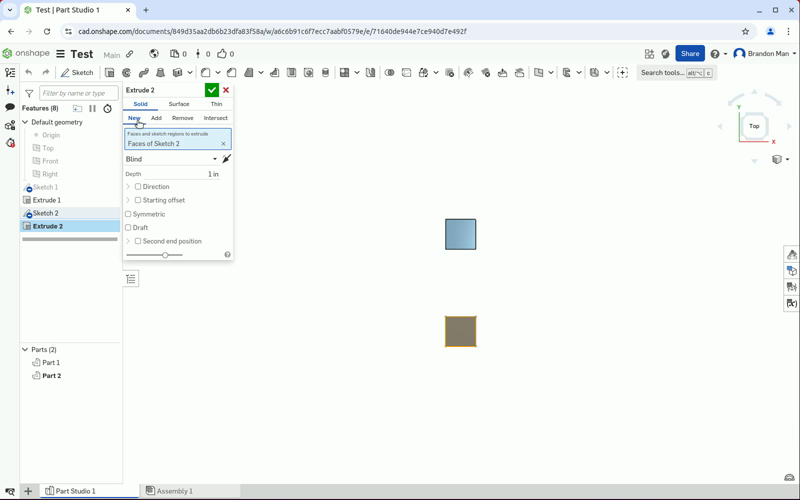
click(137, 120)
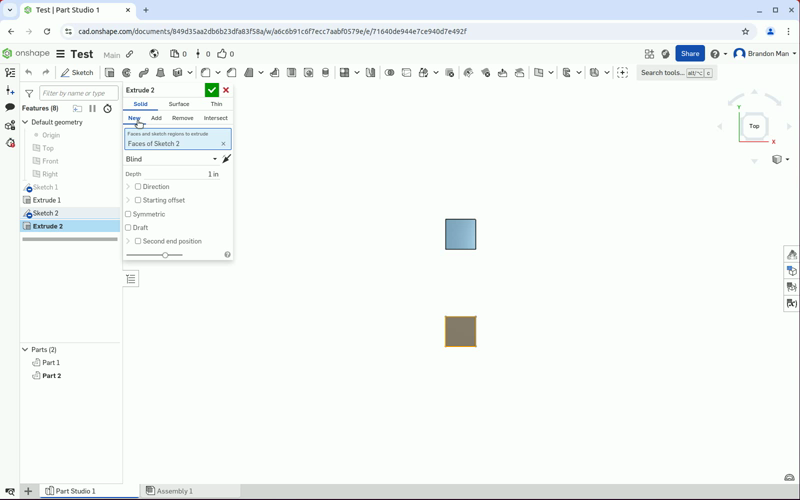
key(tab, 4)
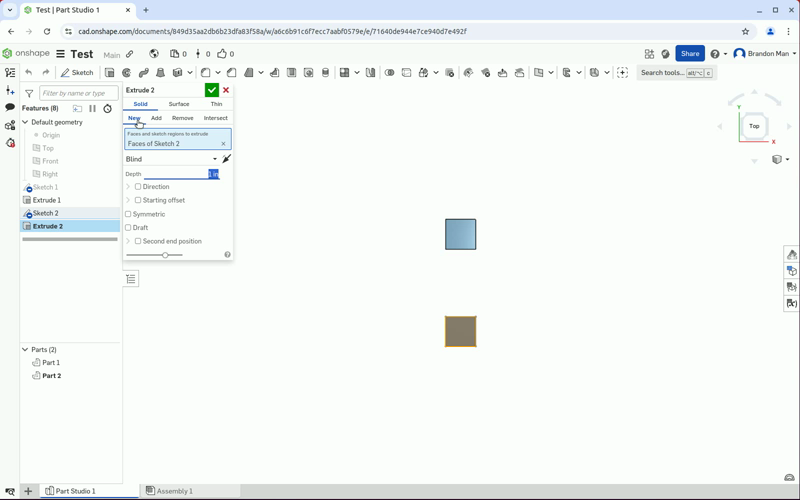
text(1.685)
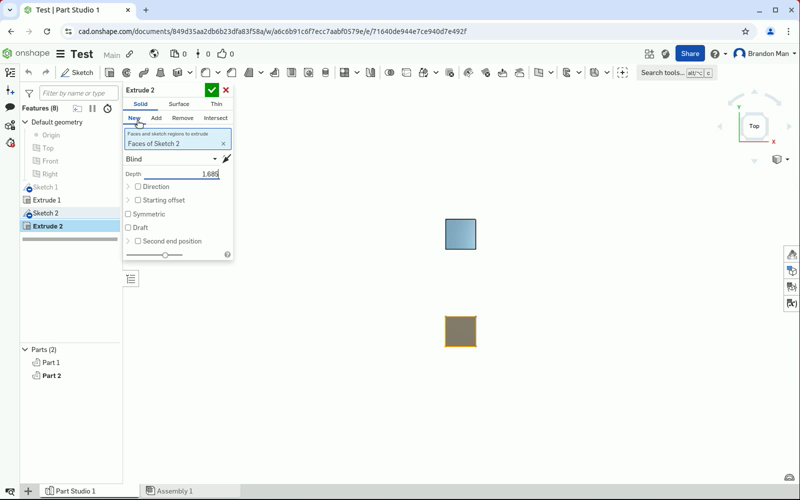
key(enter)
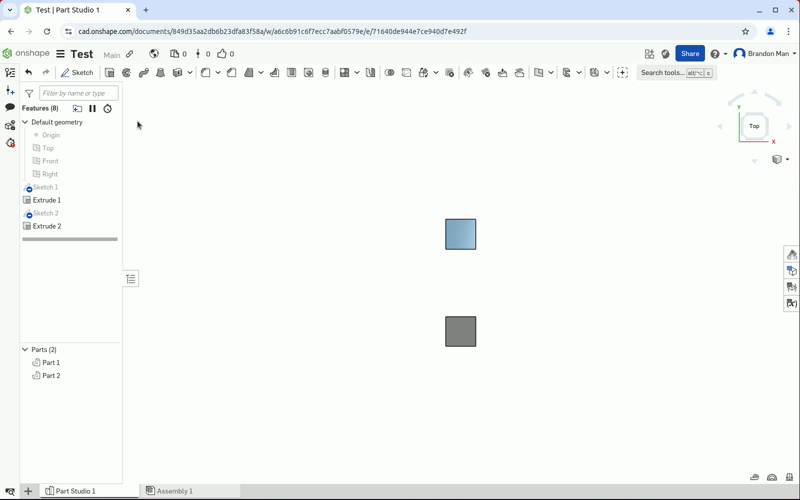
key(shift+h)
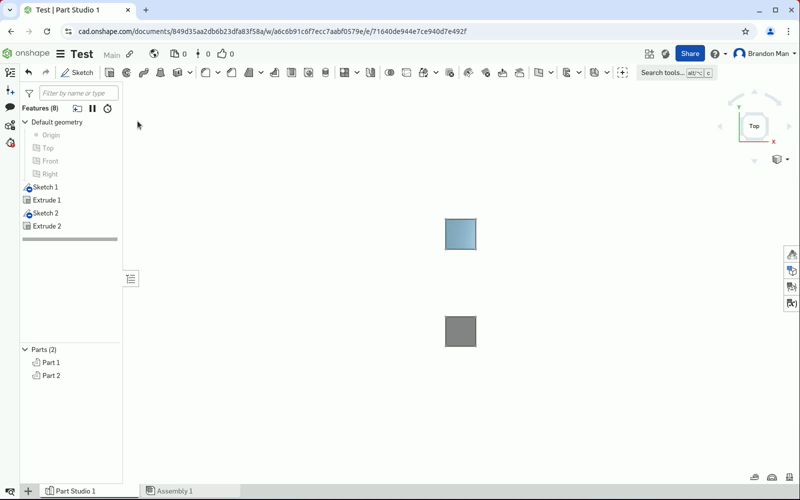
key(shift+h)
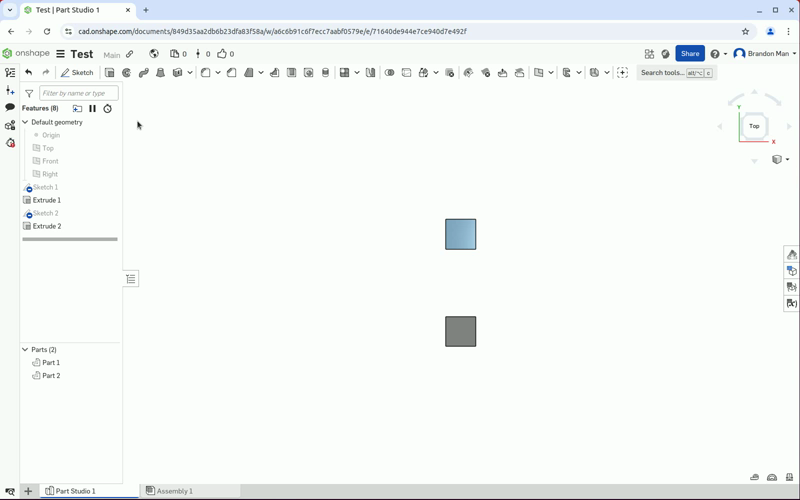
mouse_move(73, 189)
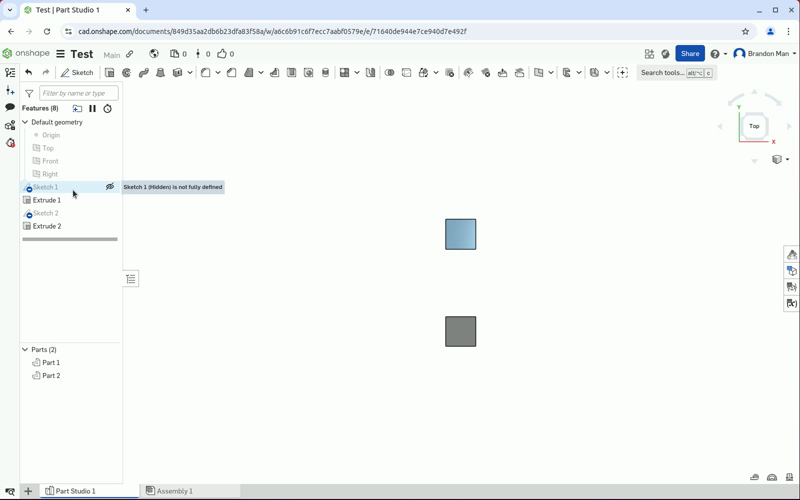
click(73, 189)
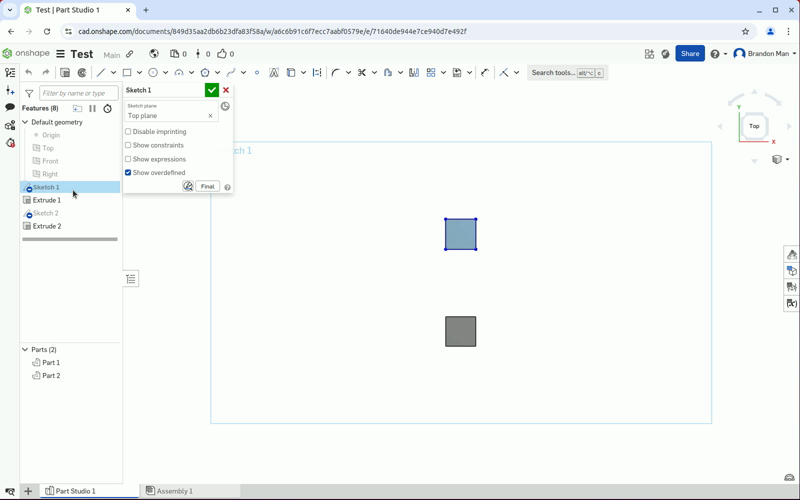
mouse_move(229, 92)
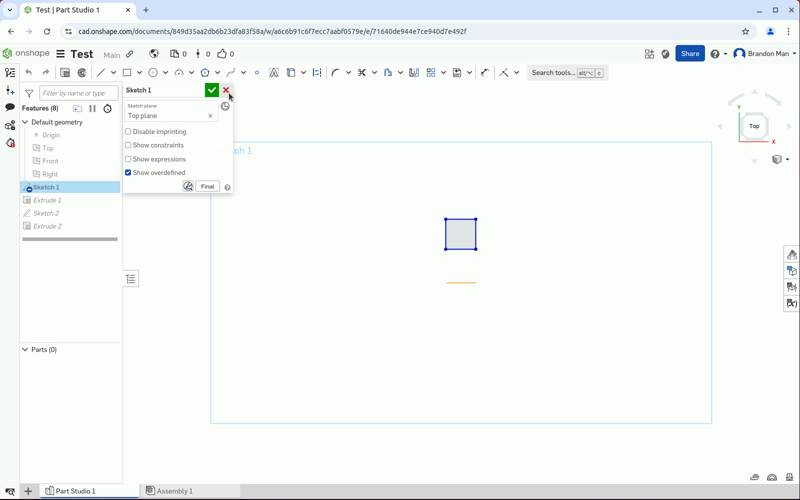
click(229, 92)
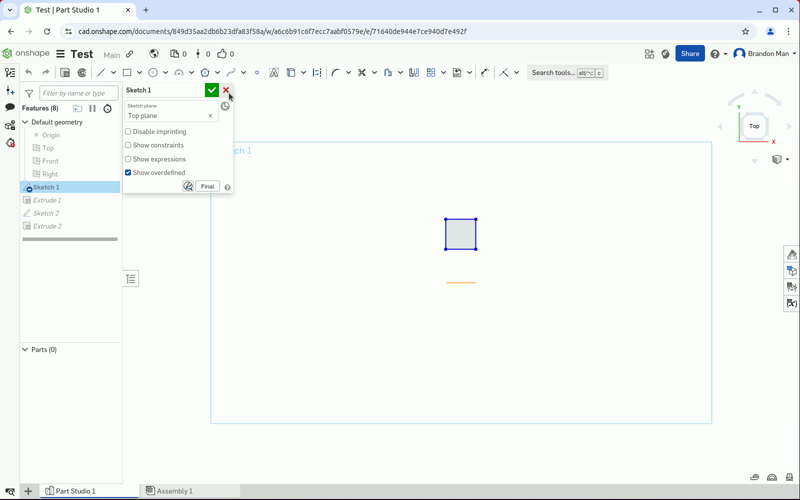
key(shift+s)
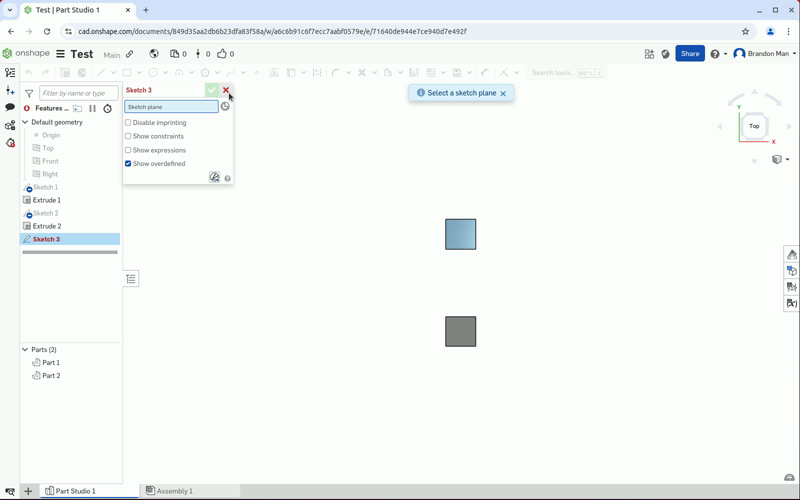
mouse_move(73, 150)
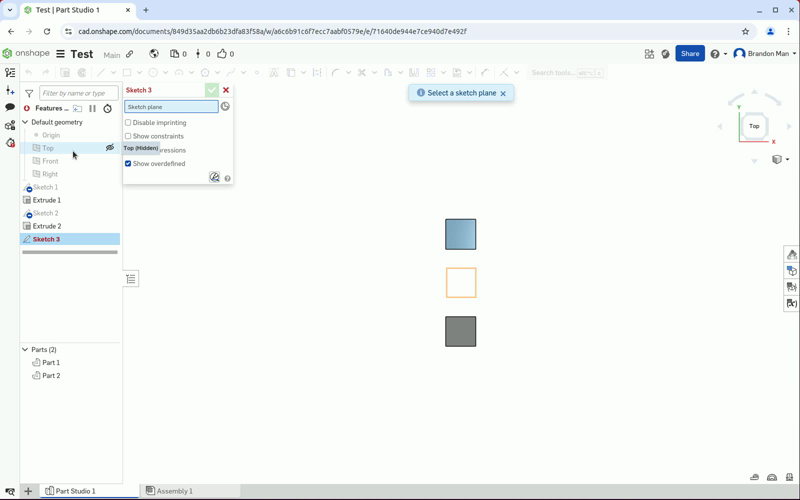
click(73, 150)
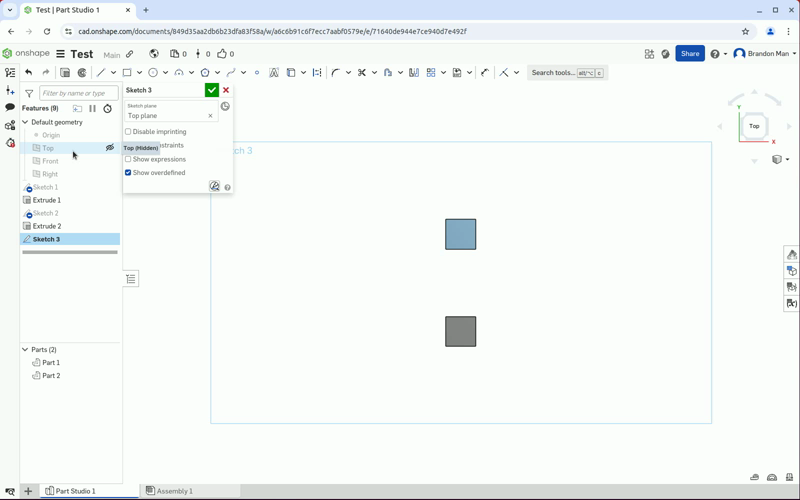
mouse_move(73, 352)
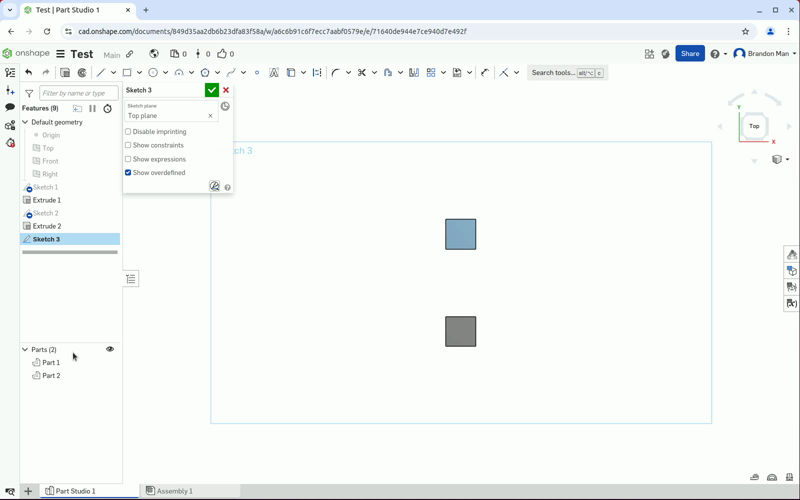
key(y)
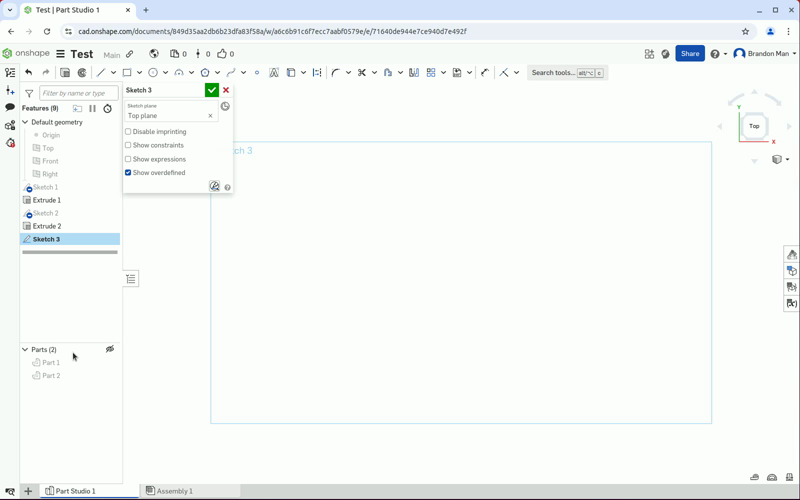
key(a)
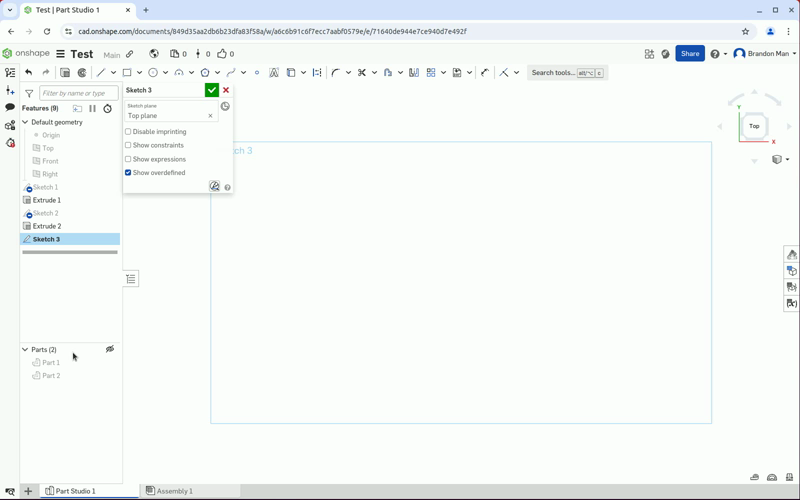
key_down(shift)
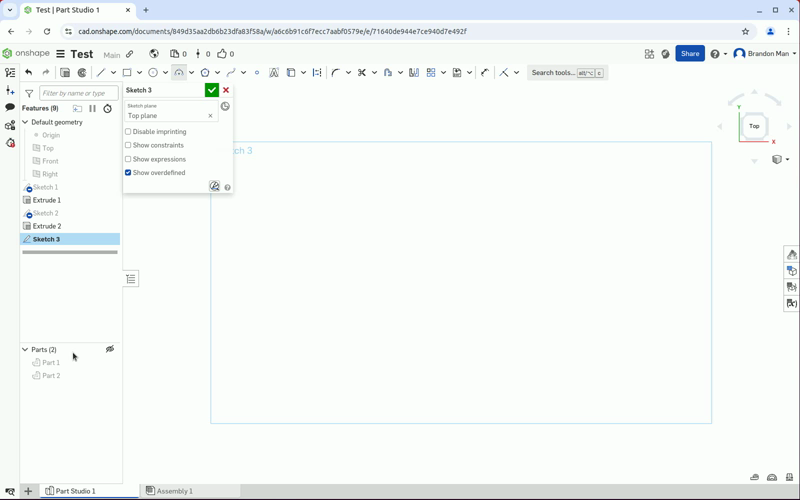
mouse_move(426, 298)
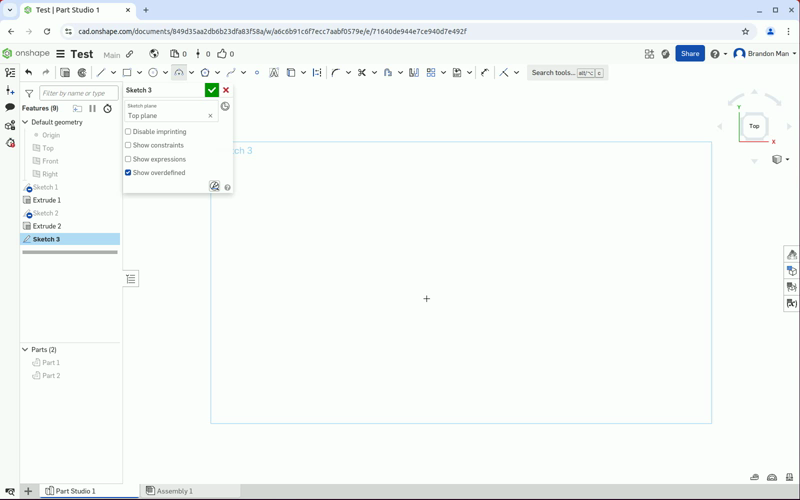
click(426, 298)
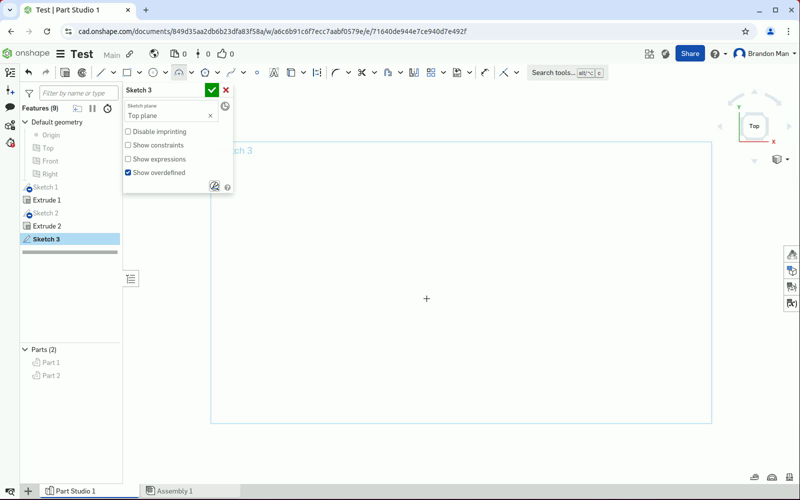
key_up(shift)
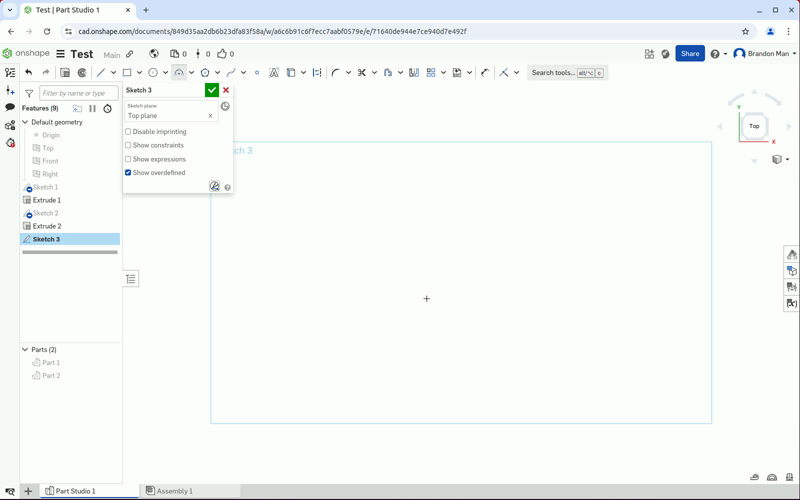
key_down(shift)
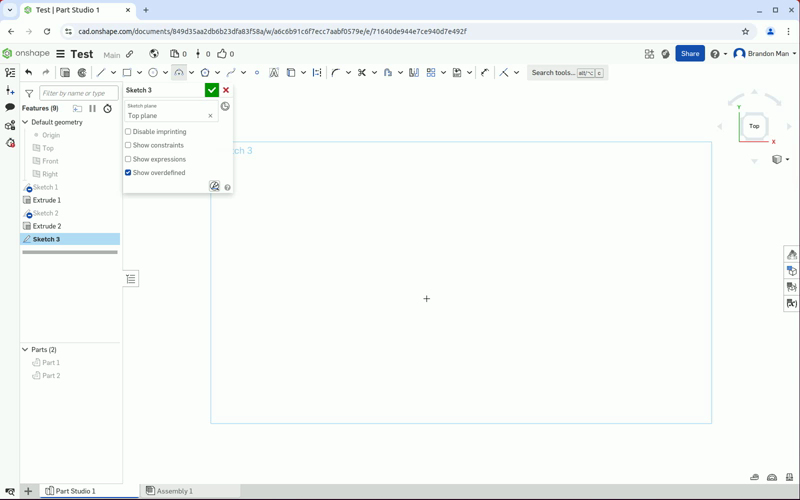
mouse_move(426, 269)
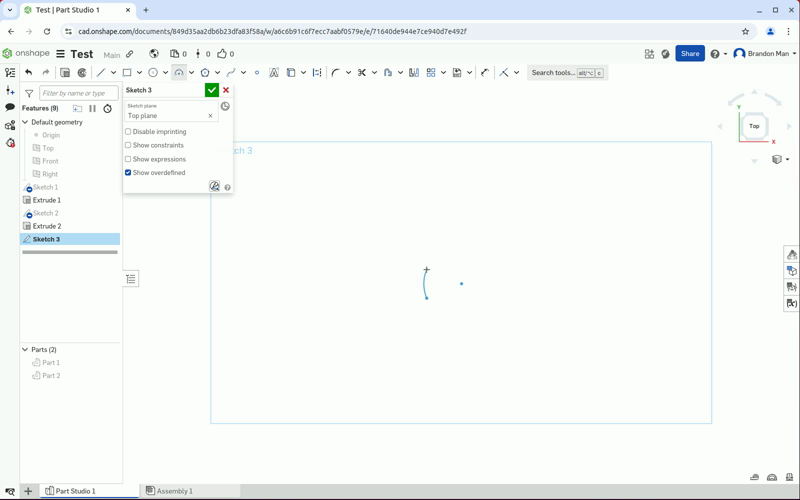
click(426, 269)
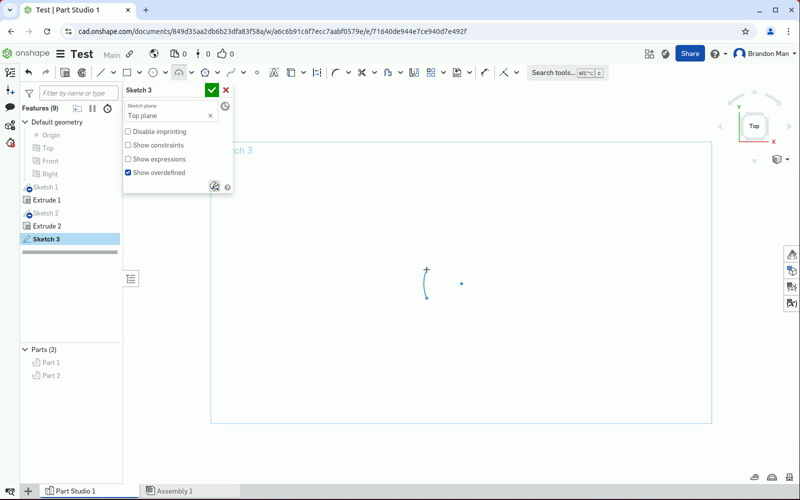
mouse_move(348, 283)
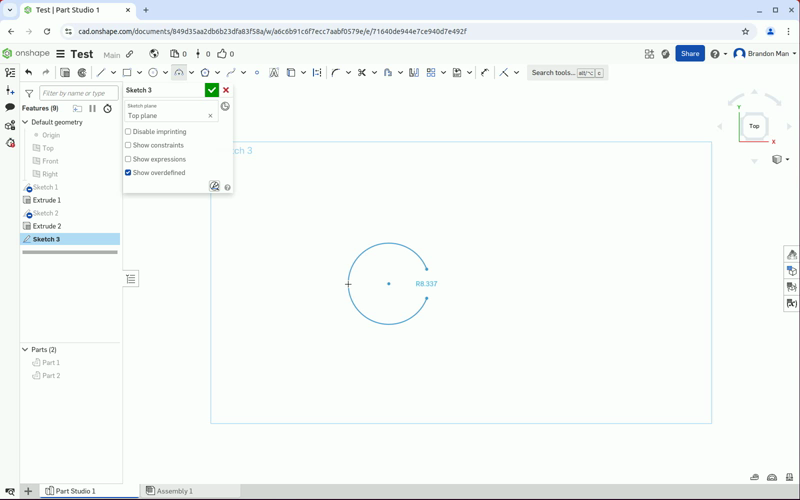
click(348, 283)
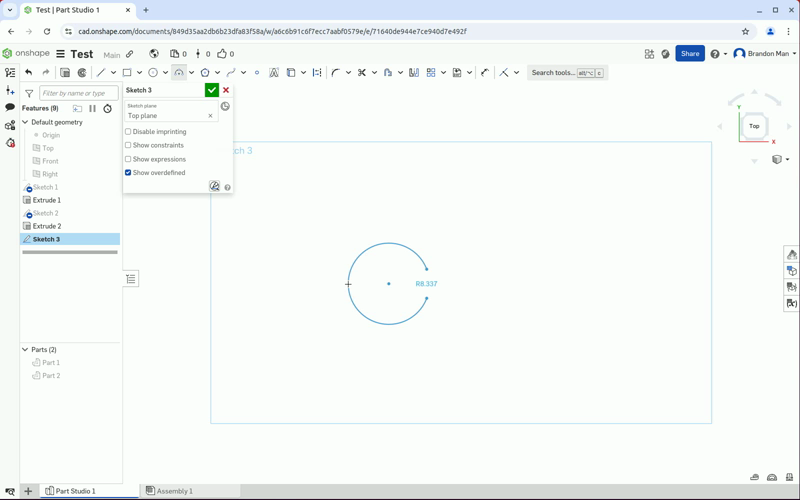
key_up(shift)
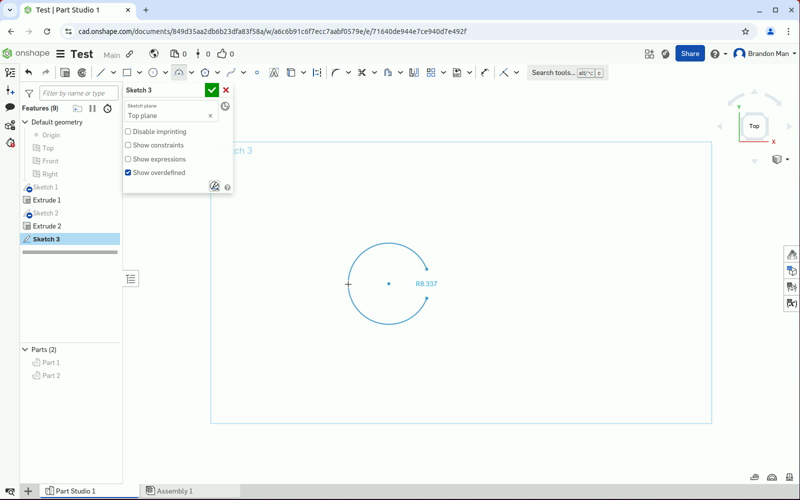
mouse_move(426, 269)
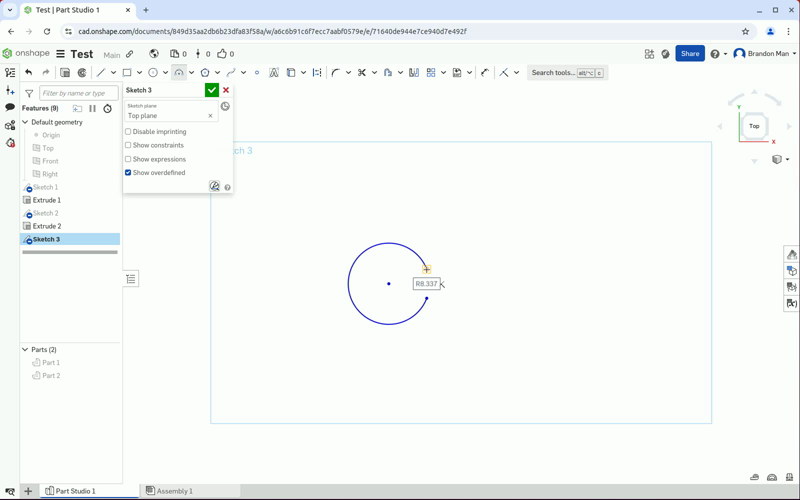
click(426, 269)
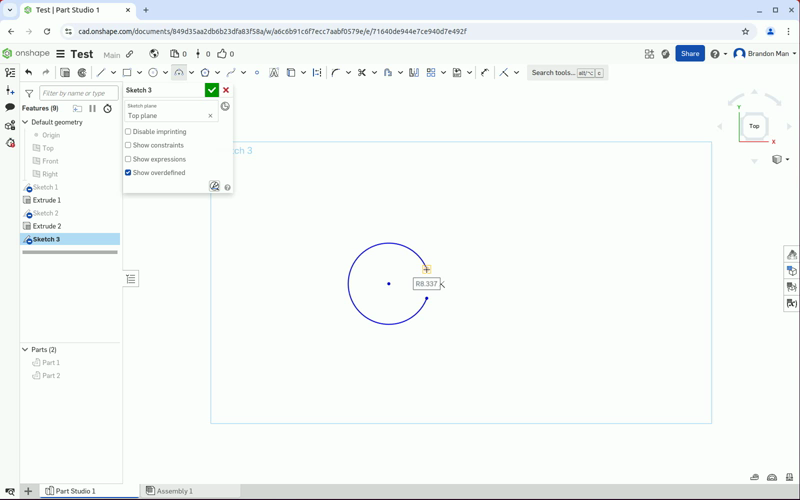
key_down(shift)
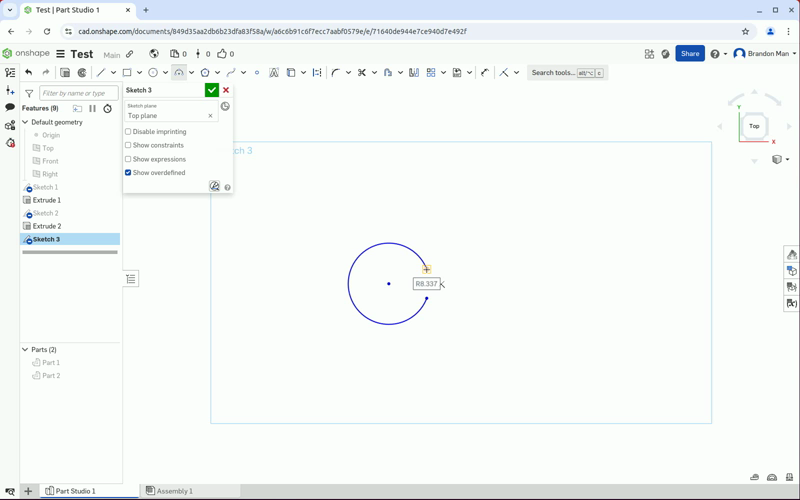
mouse_move(446, 249)
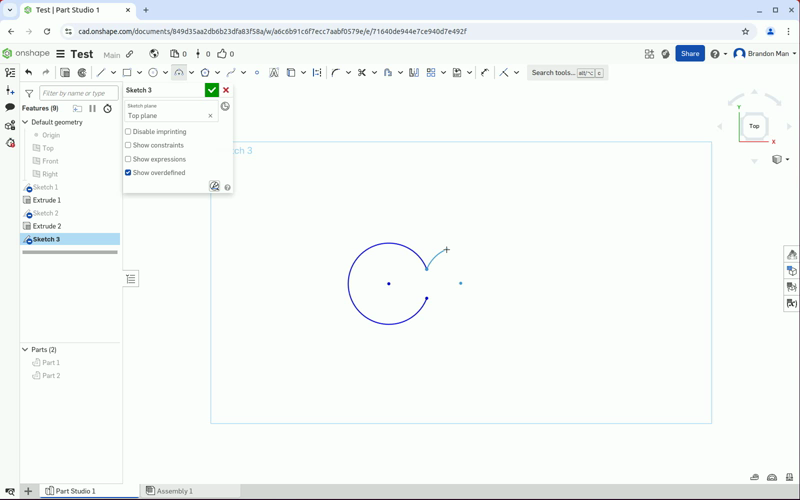
click(446, 249)
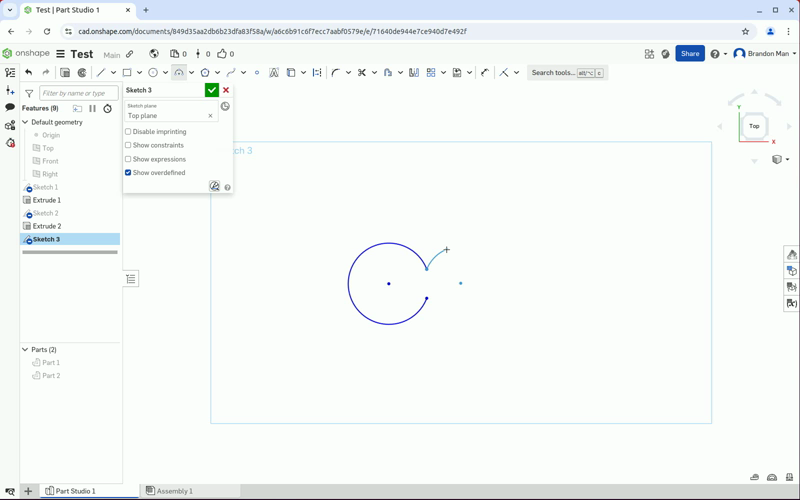
mouse_move(434, 257)
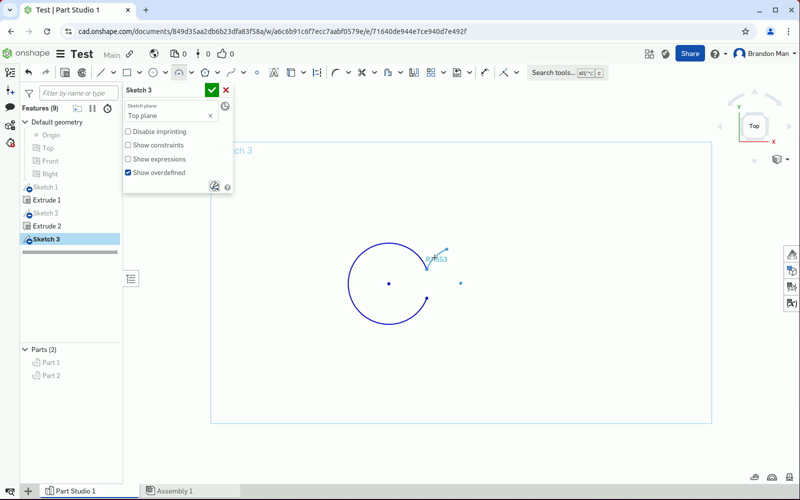
click(434, 257)
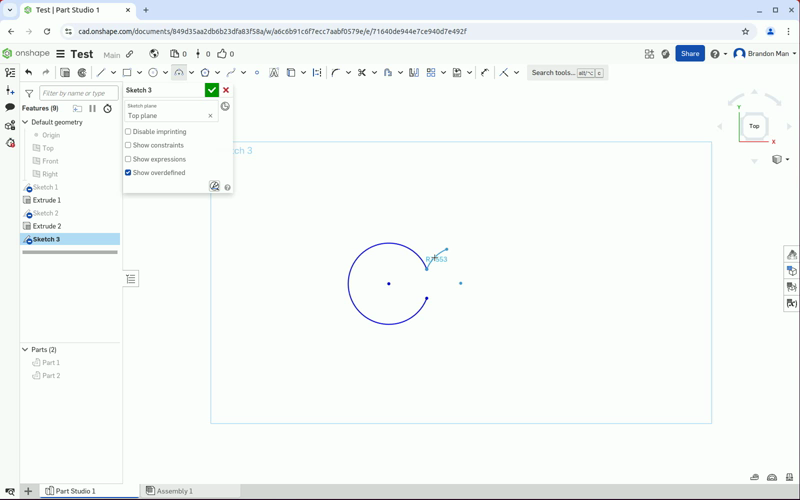
key_up(shift)
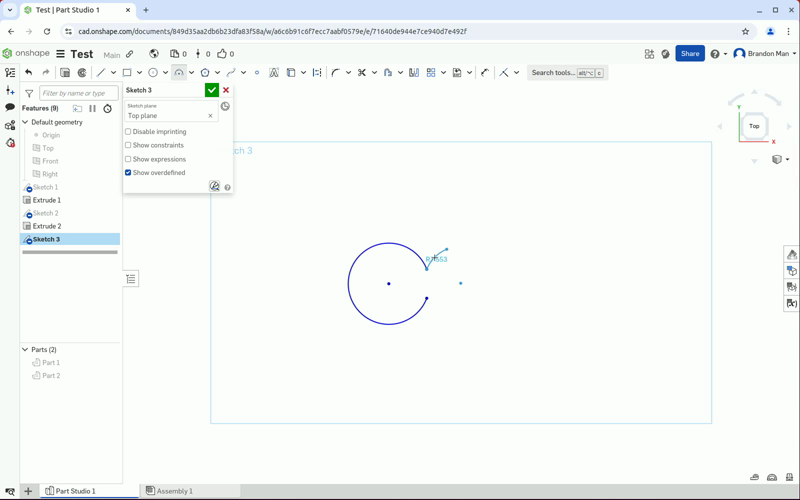
key(esc)
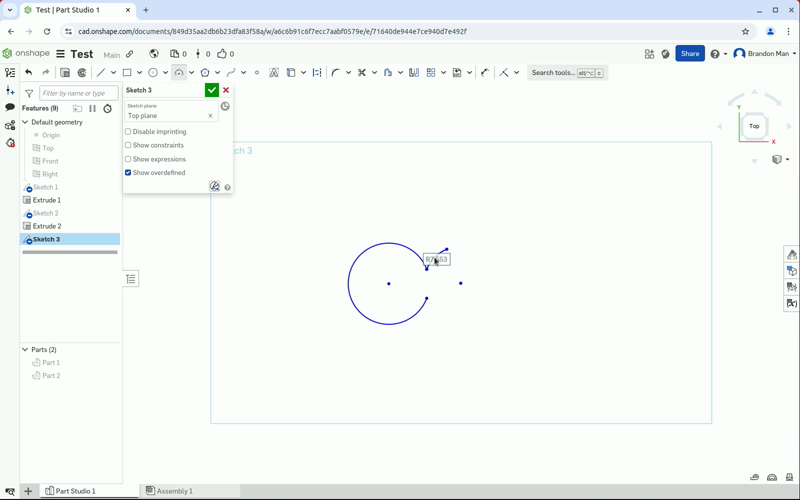
key(l)
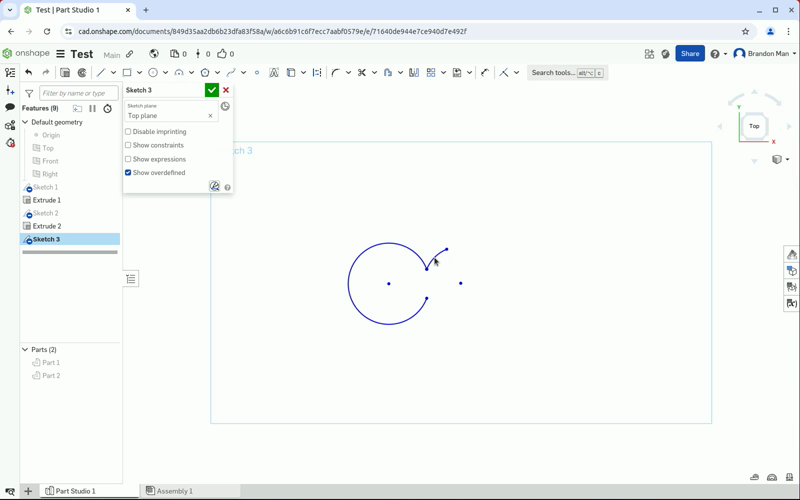
mouse_move(446, 249)
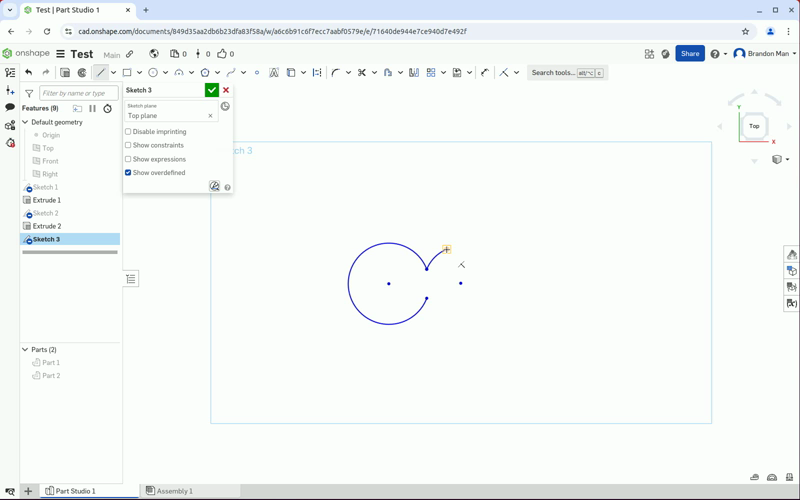
click(446, 249)
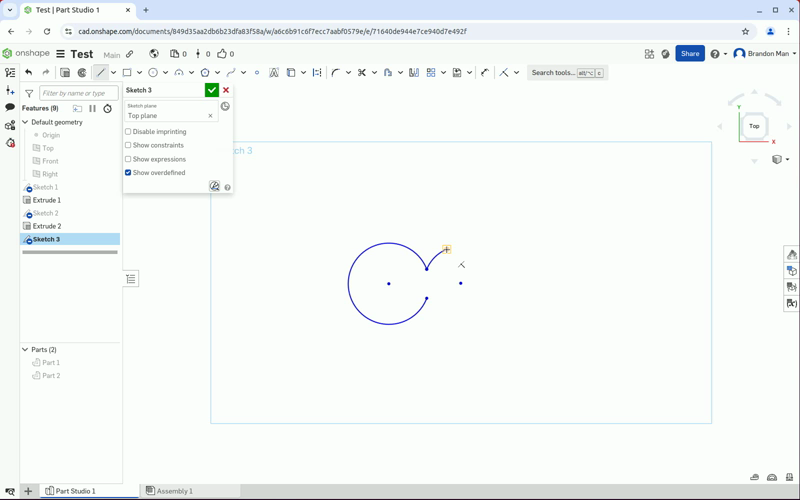
key_down(shift)
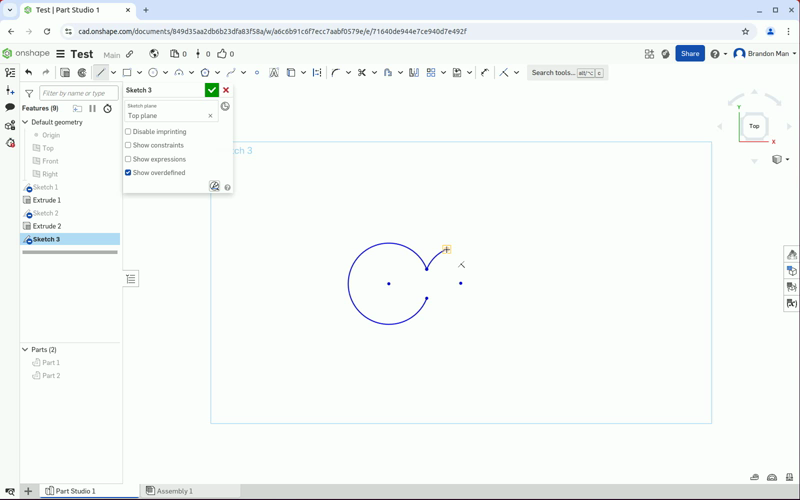
mouse_move(476, 249)
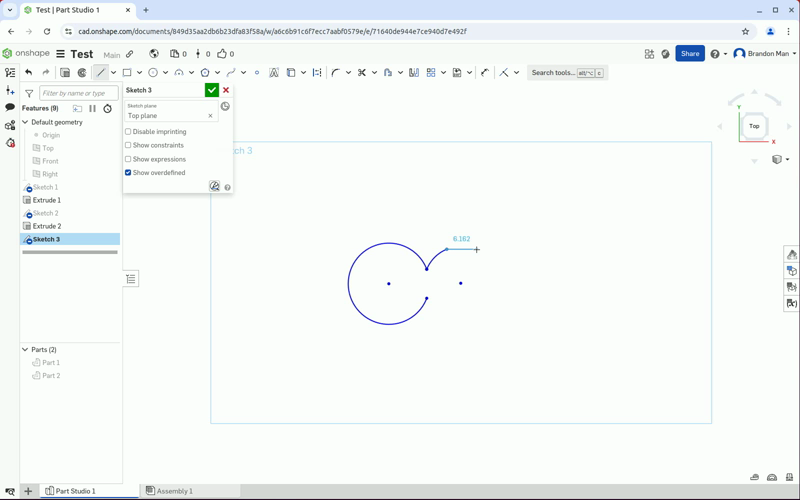
mouse_move(476, 249)
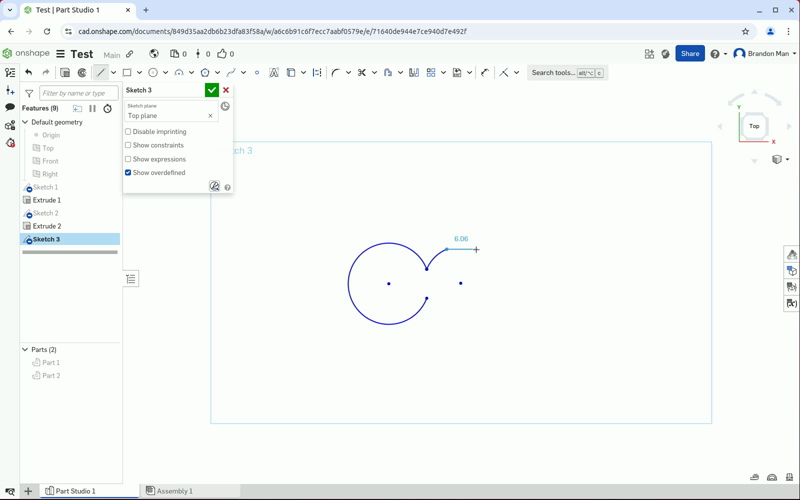
click(476, 249)
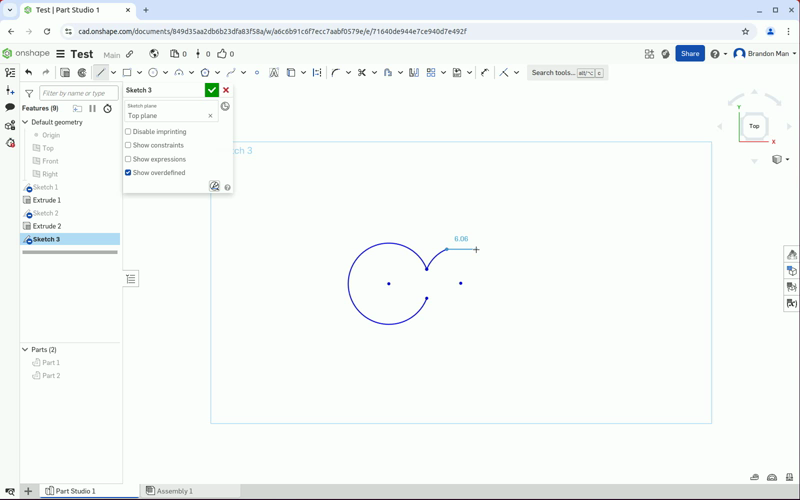
key_up(shift)
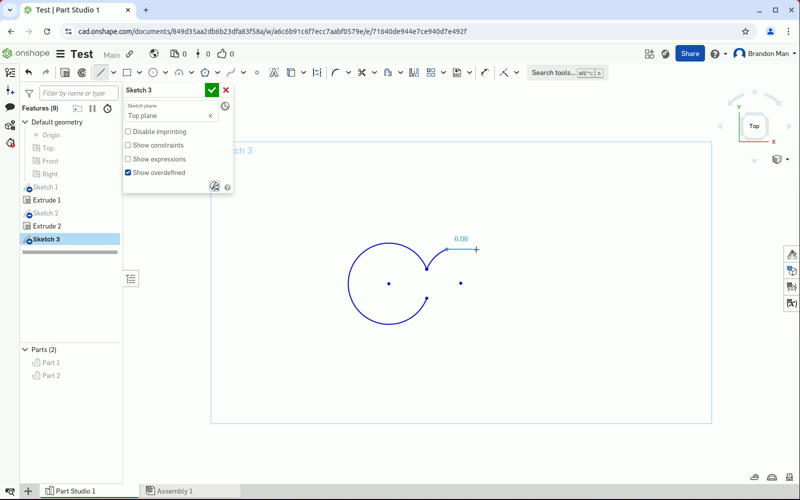
key(esc)
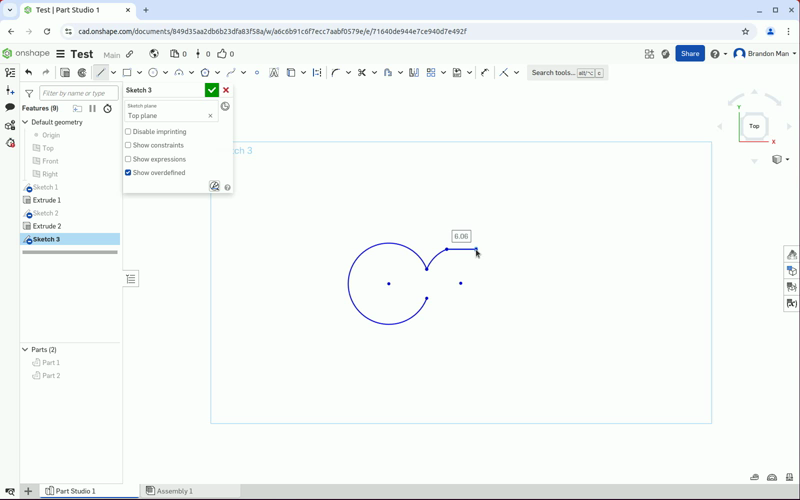
key(a)
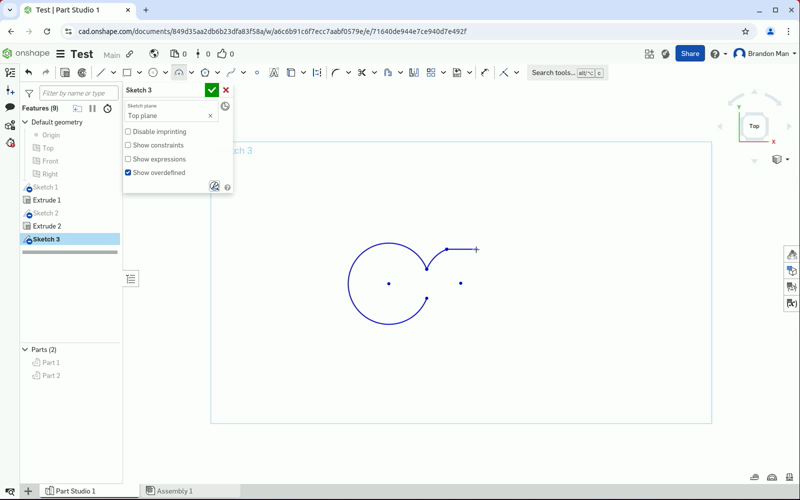
mouse_move(476, 249)
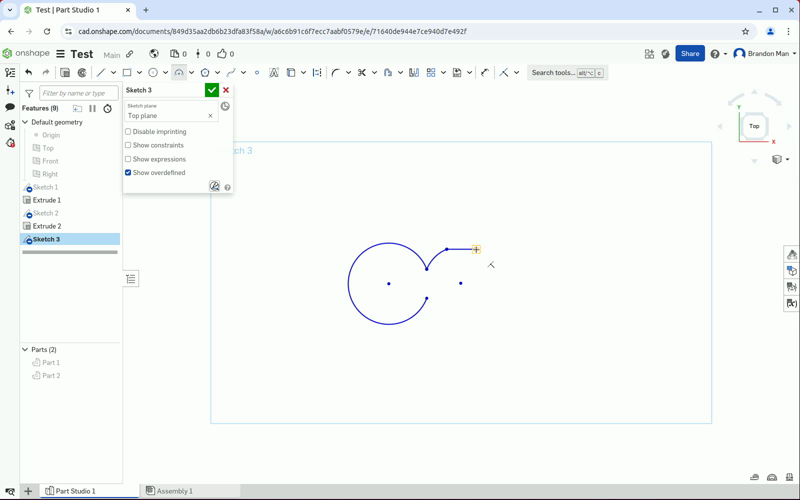
click(476, 249)
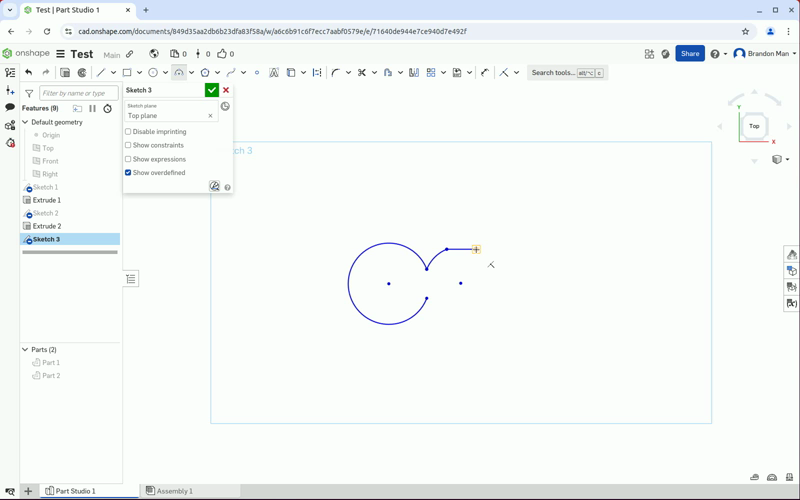
key_down(shift)
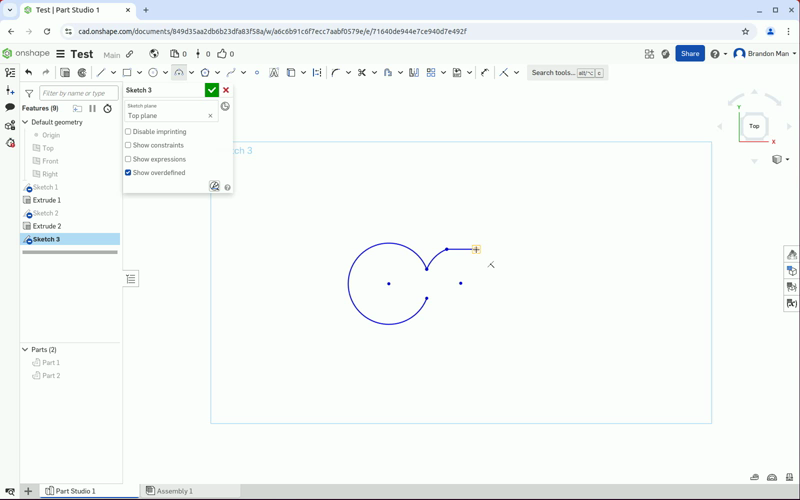
mouse_move(495, 269)
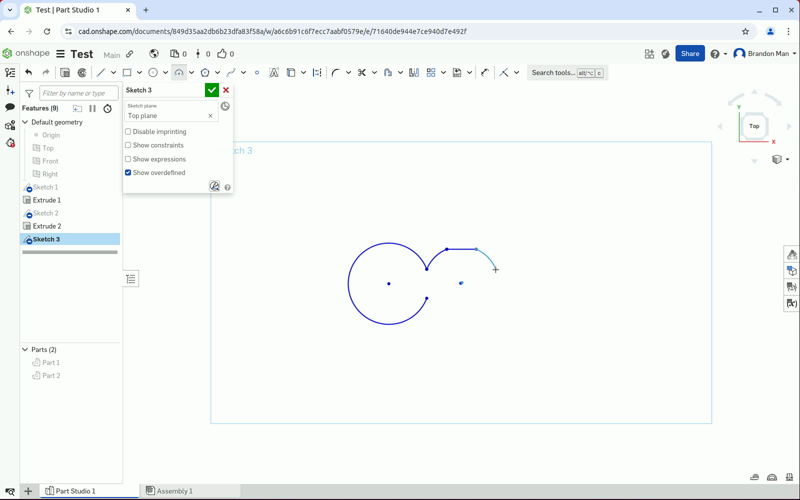
click(495, 269)
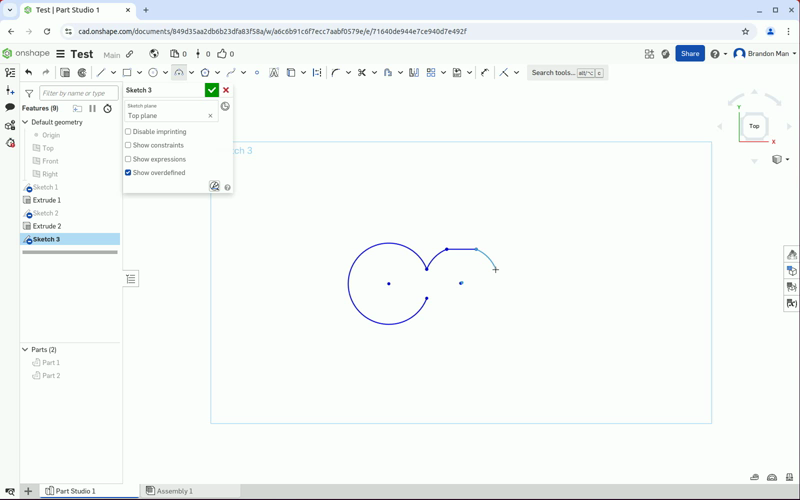
mouse_move(487, 257)
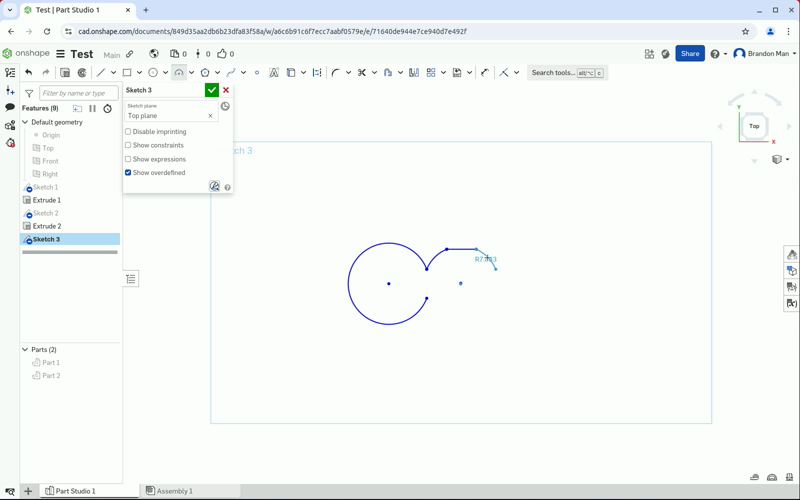
click(487, 257)
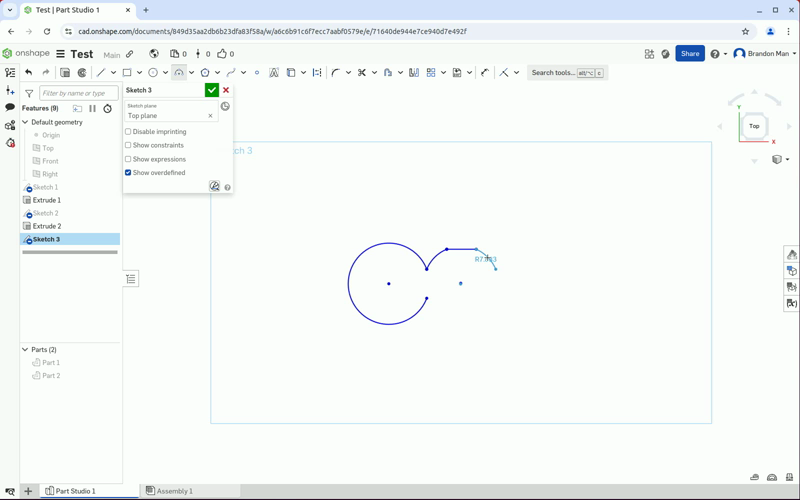
key_up(shift)
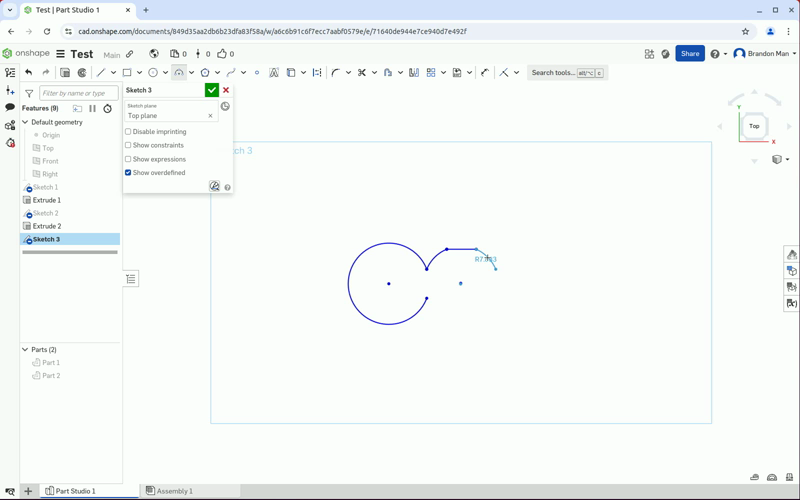
mouse_move(495, 269)
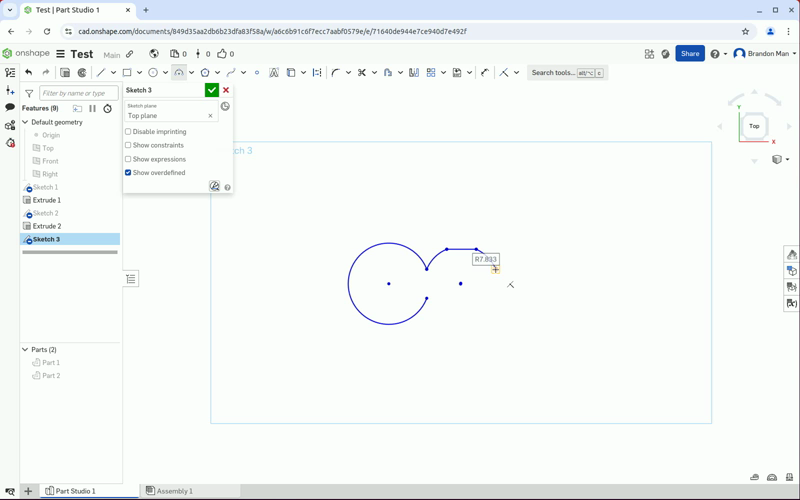
click(495, 269)
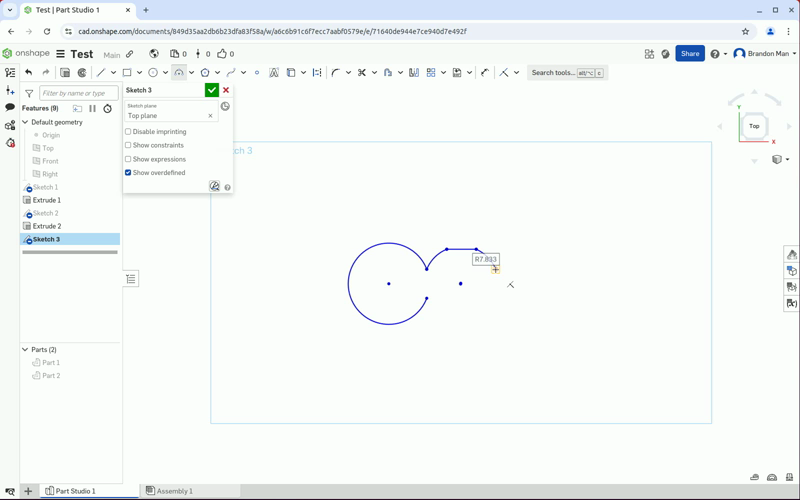
key_down(shift)
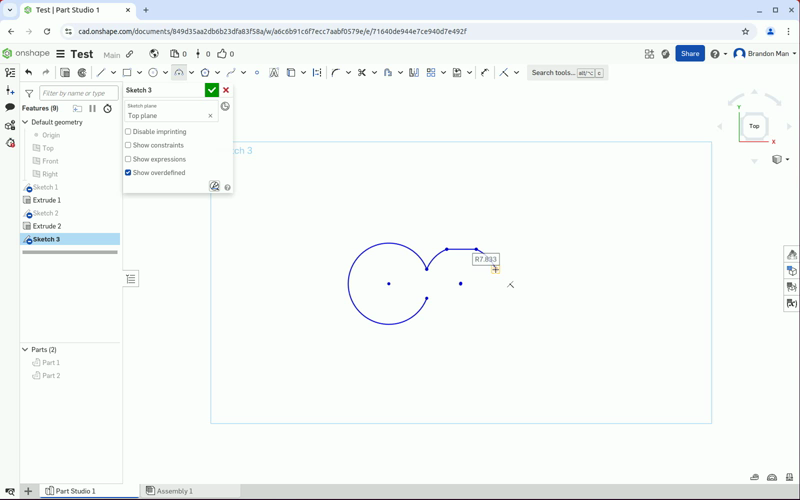
mouse_move(495, 298)
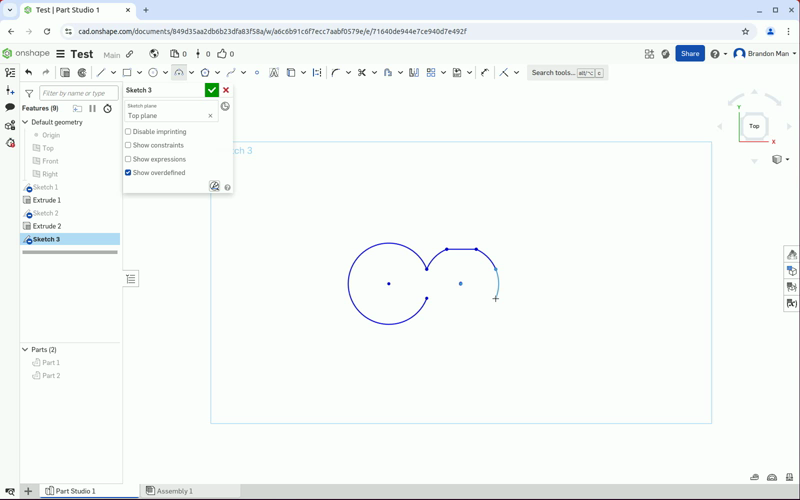
click(495, 298)
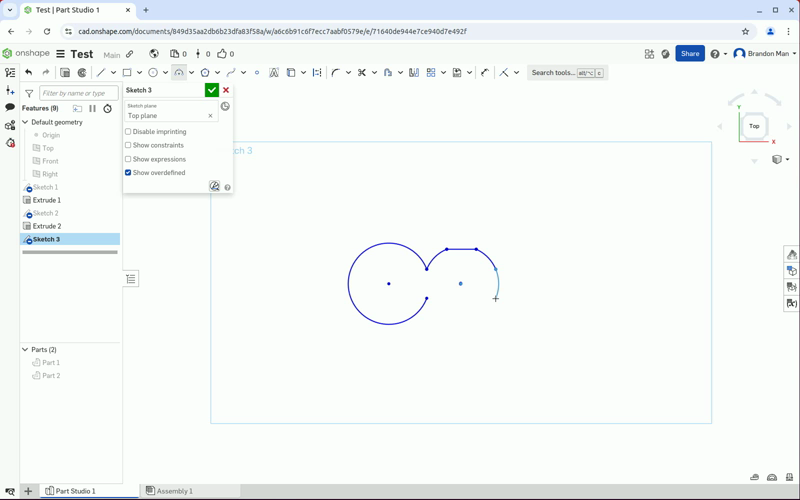
mouse_move(574, 283)
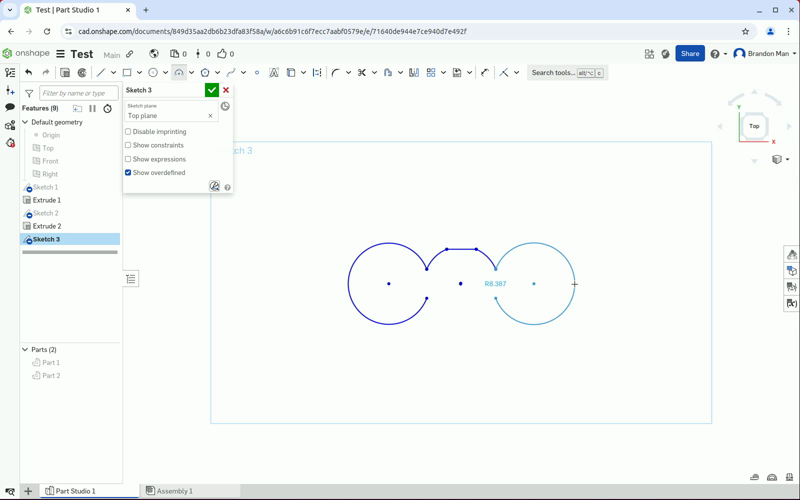
click(574, 283)
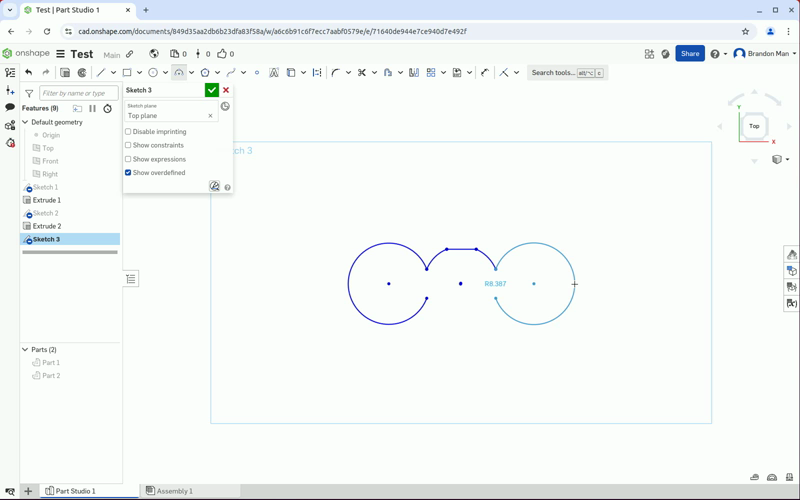
key_up(shift)
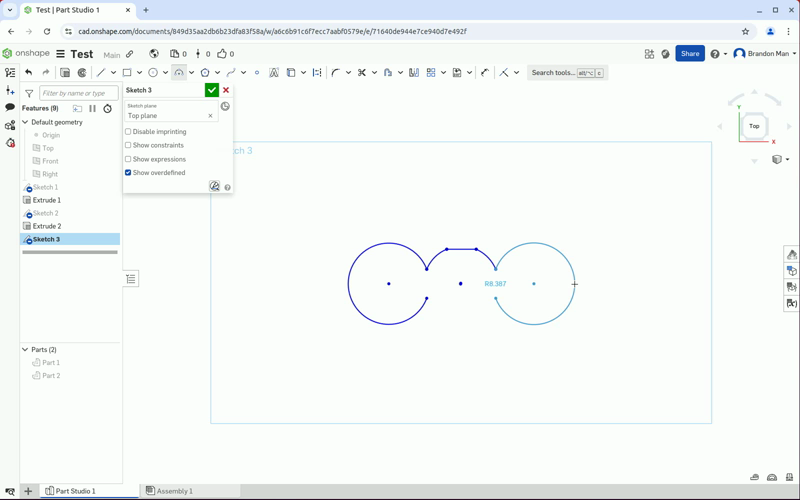
mouse_move(495, 298)
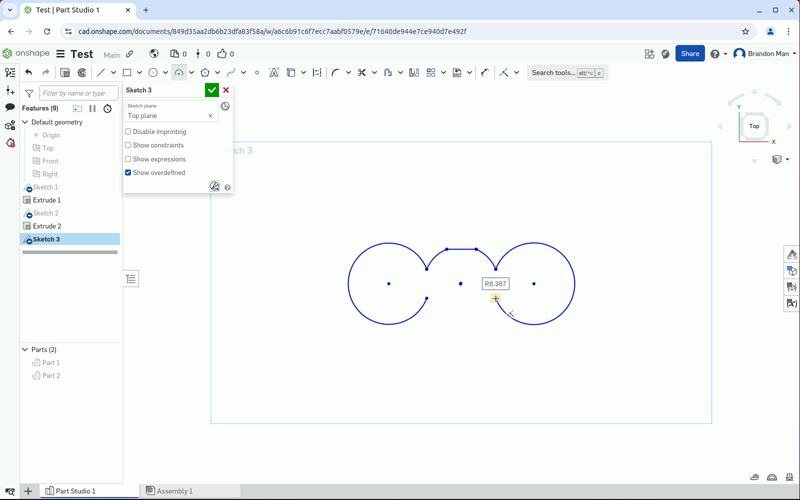
click(495, 298)
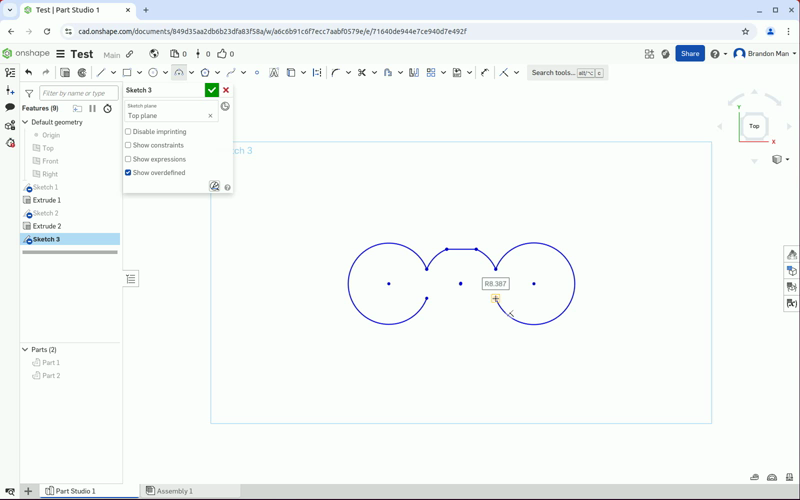
key_down(shift)
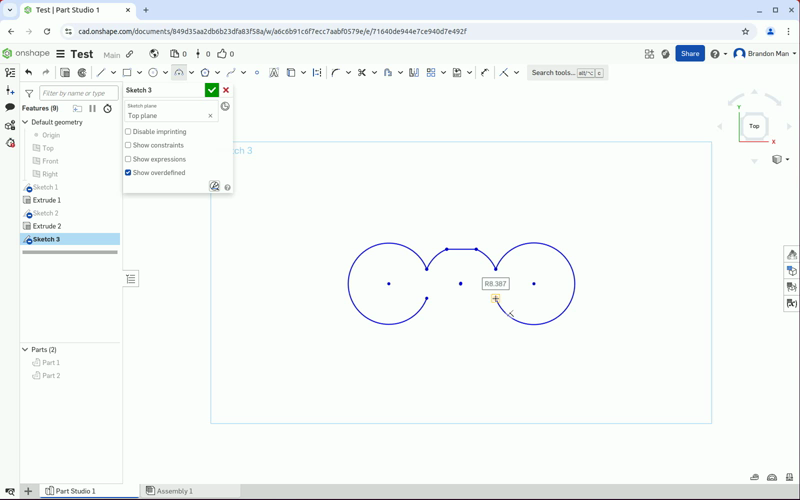
mouse_move(476, 318)
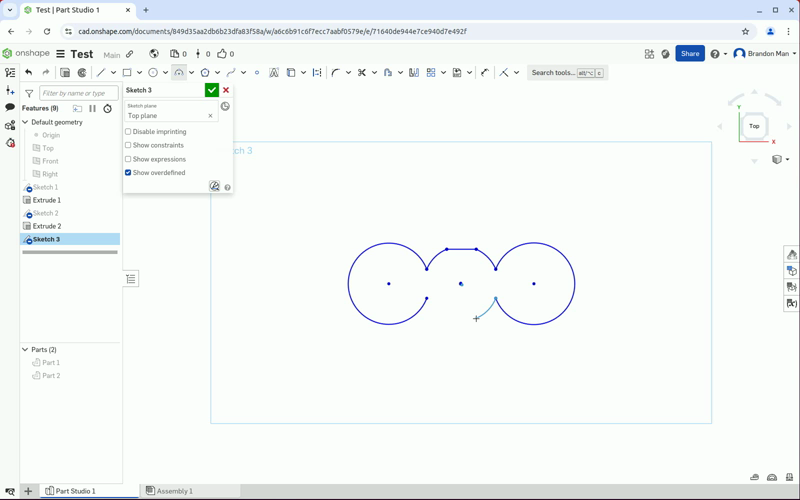
click(476, 318)
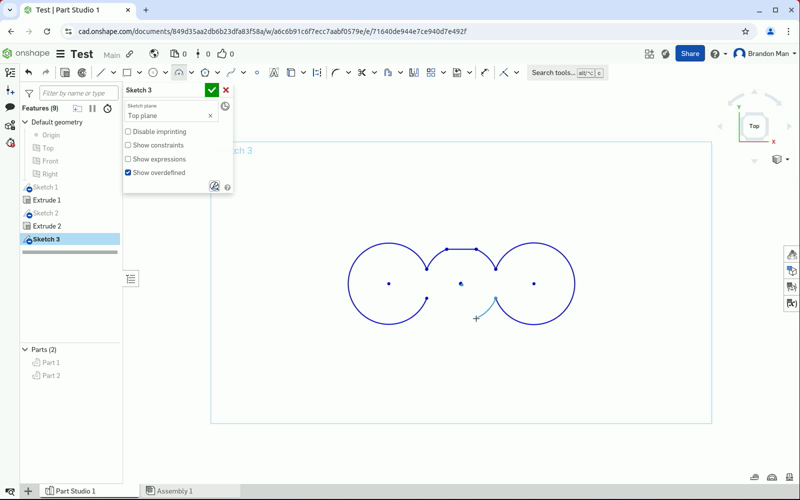
mouse_move(487, 310)
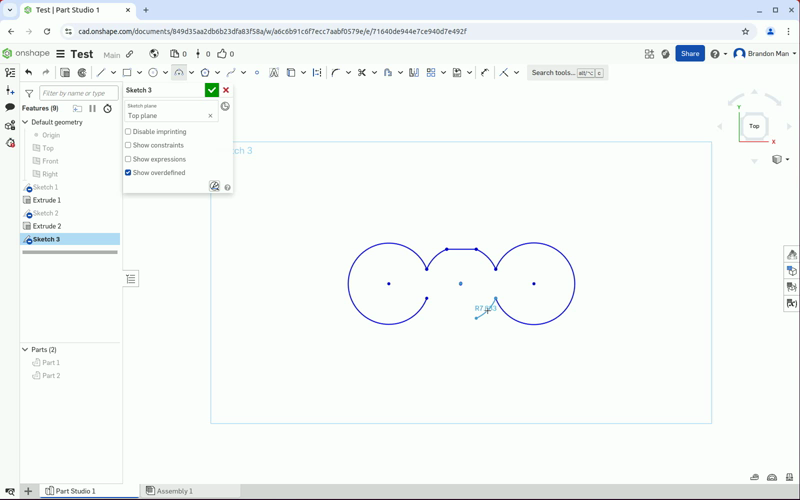
click(487, 310)
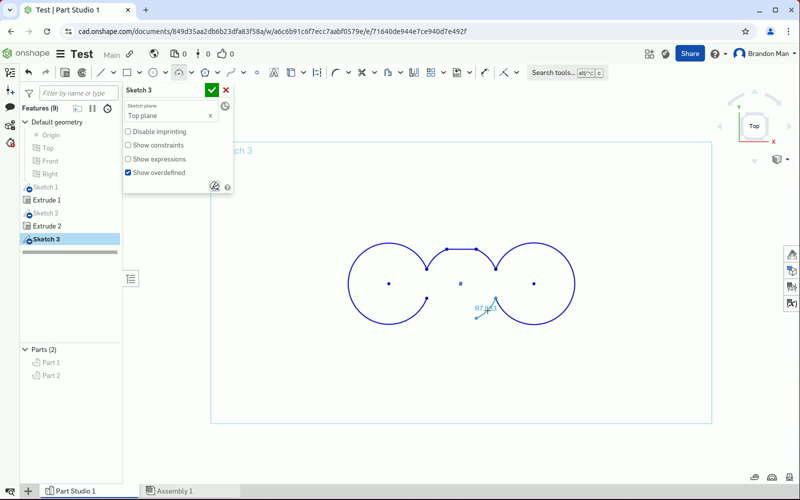
key_up(shift)
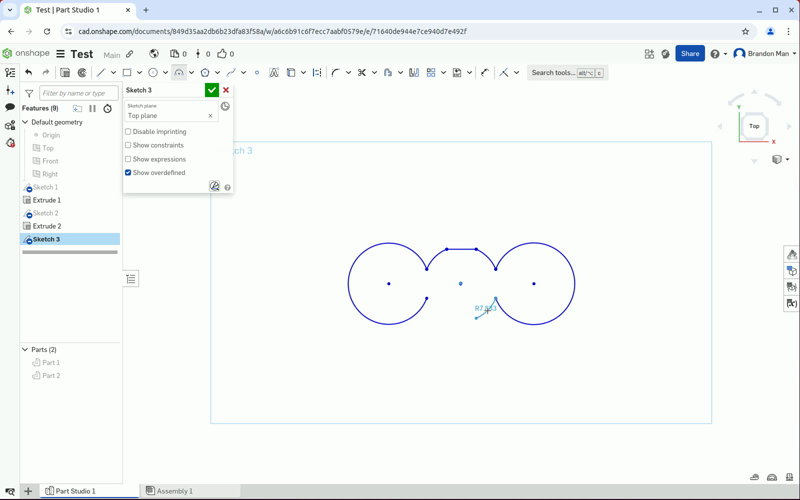
key(esc)
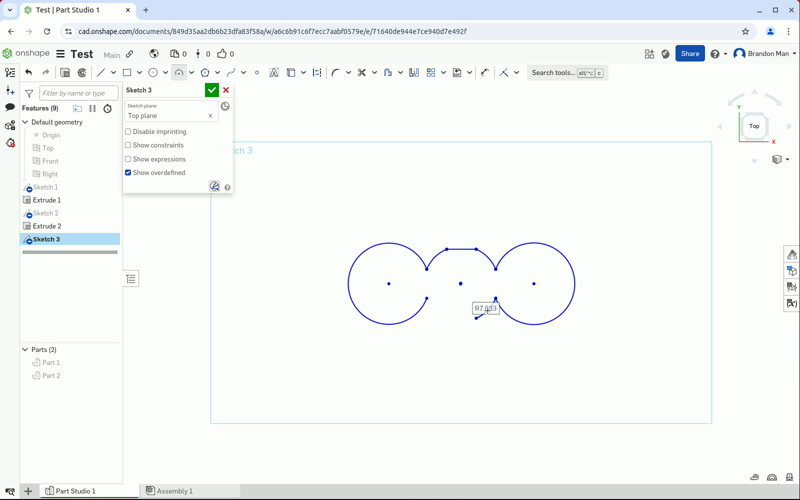
key(l)
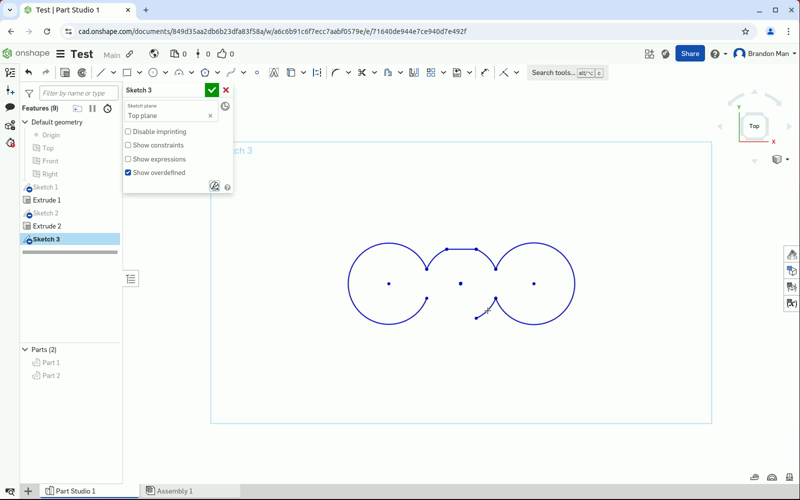
mouse_move(476, 318)
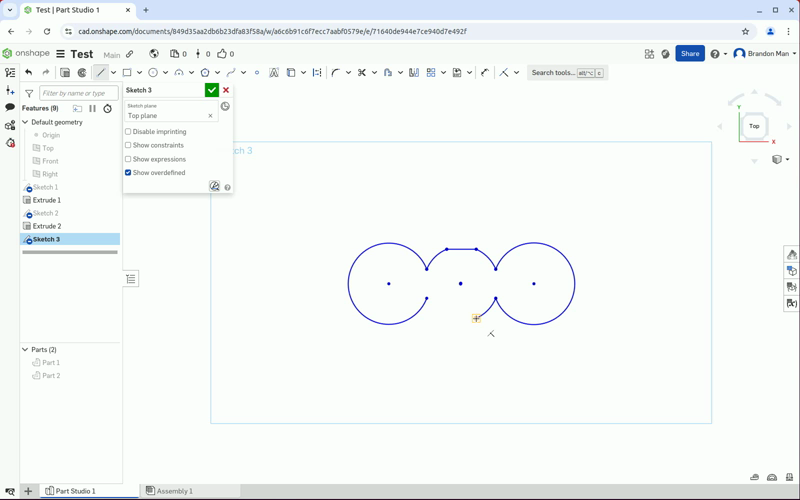
click(476, 318)
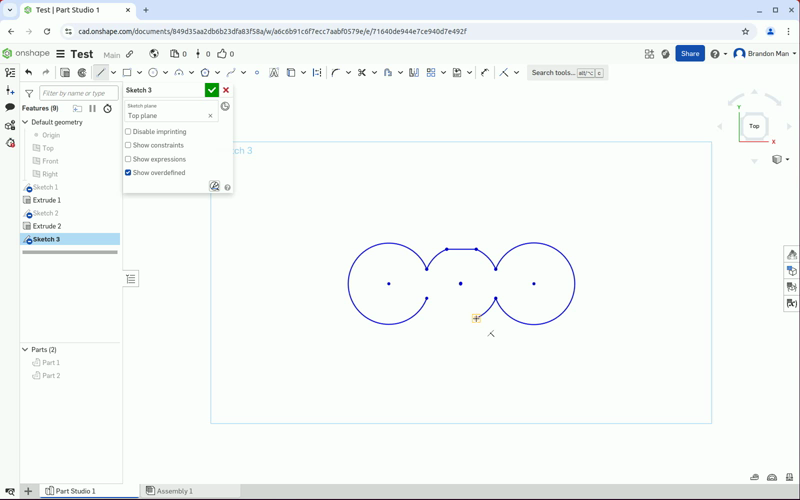
key_down(shift)
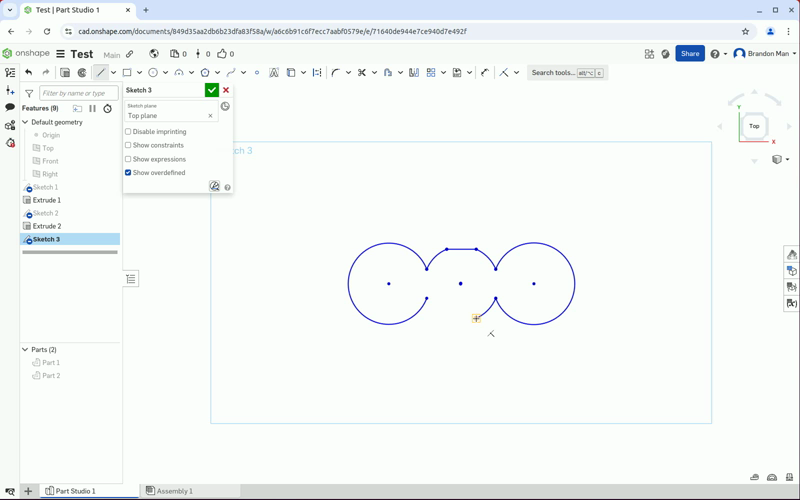
mouse_move(506, 318)
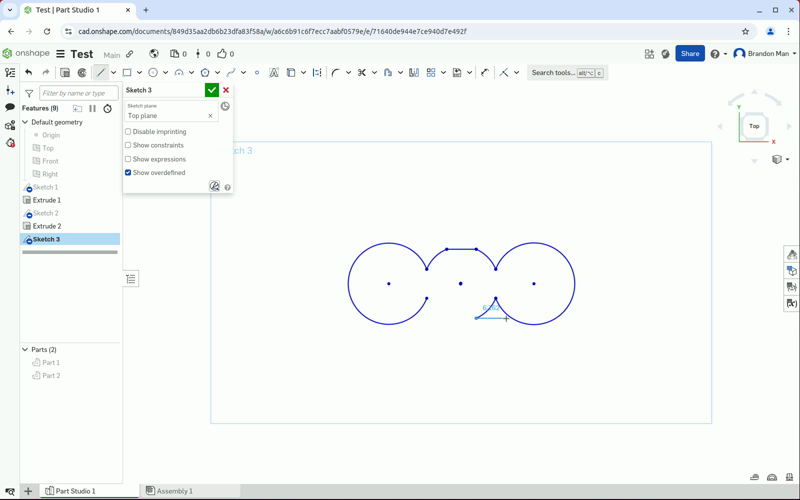
mouse_move(446, 318)
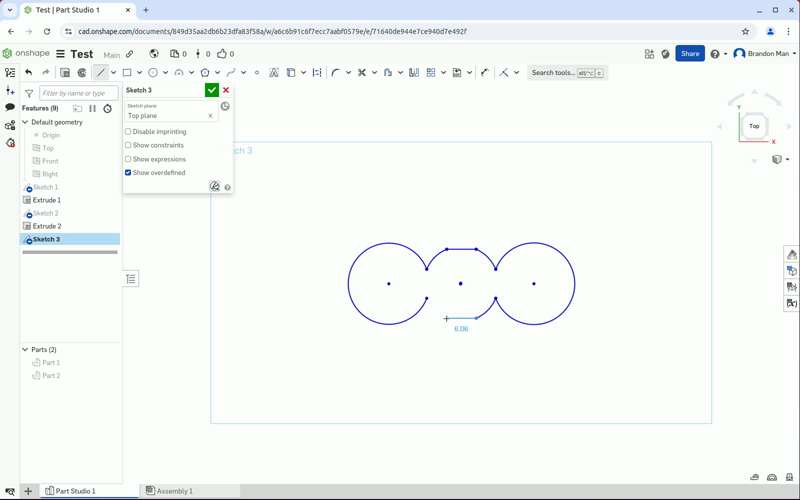
click(446, 318)
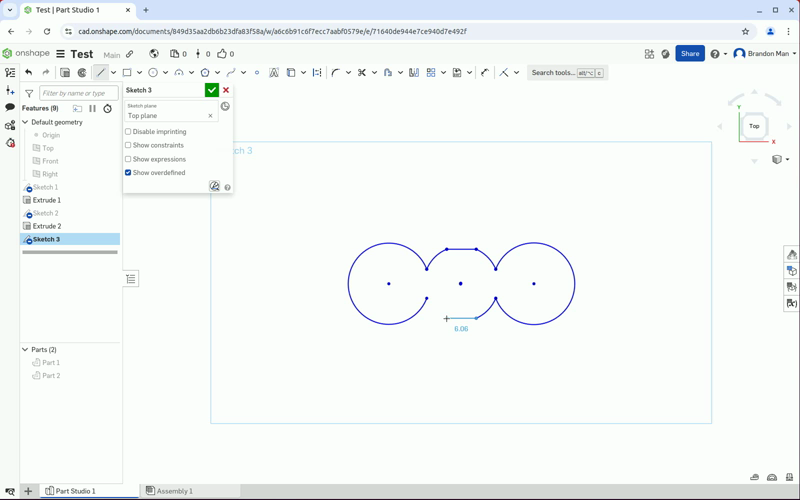
key_up(shift)
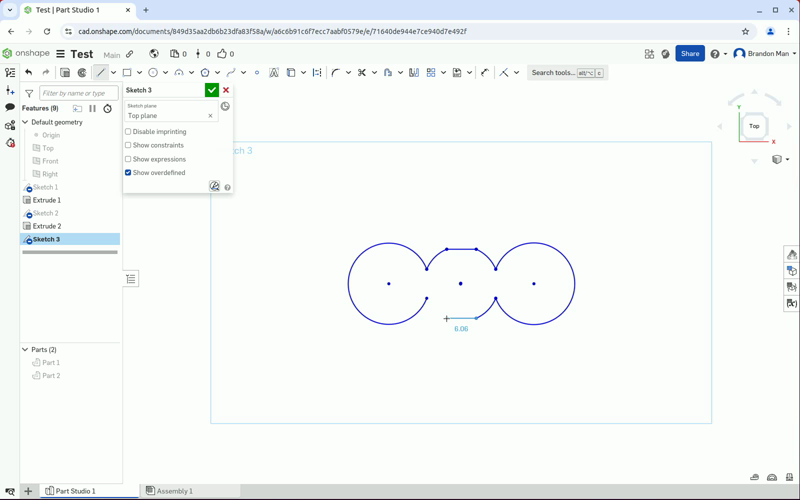
key(esc)
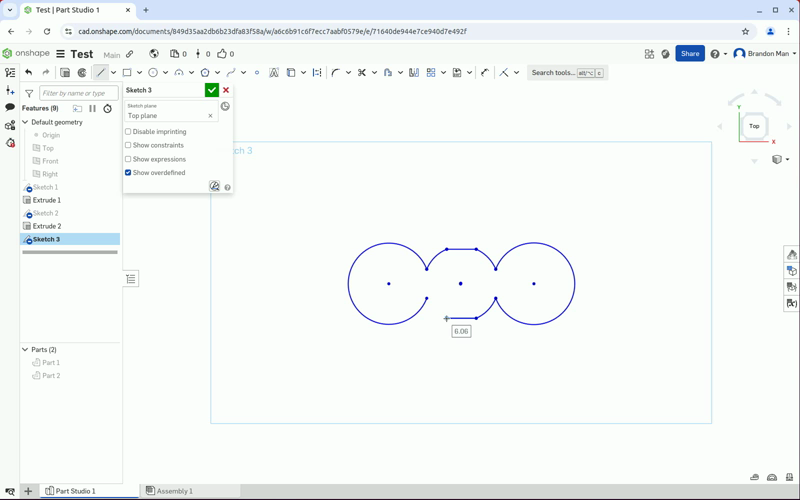
key(a)
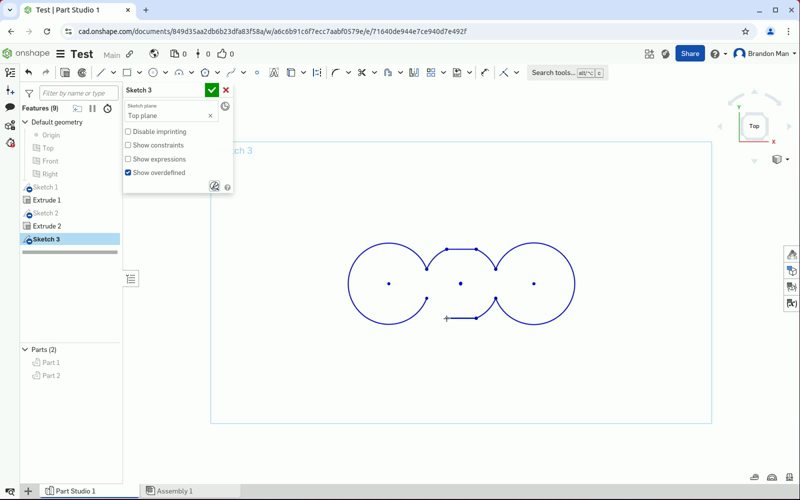
mouse_move(446, 318)
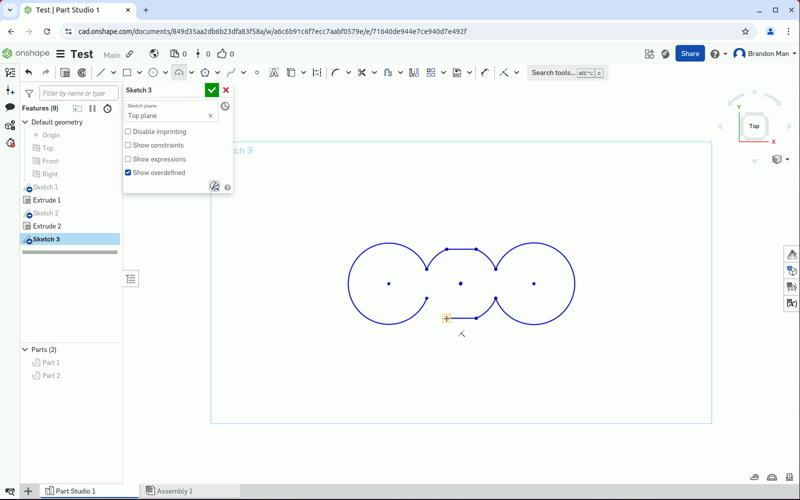
click(446, 318)
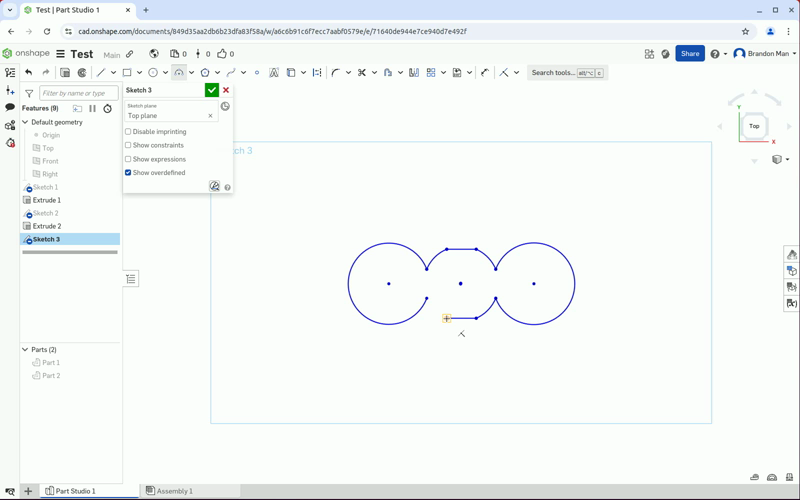
mouse_move(426, 298)
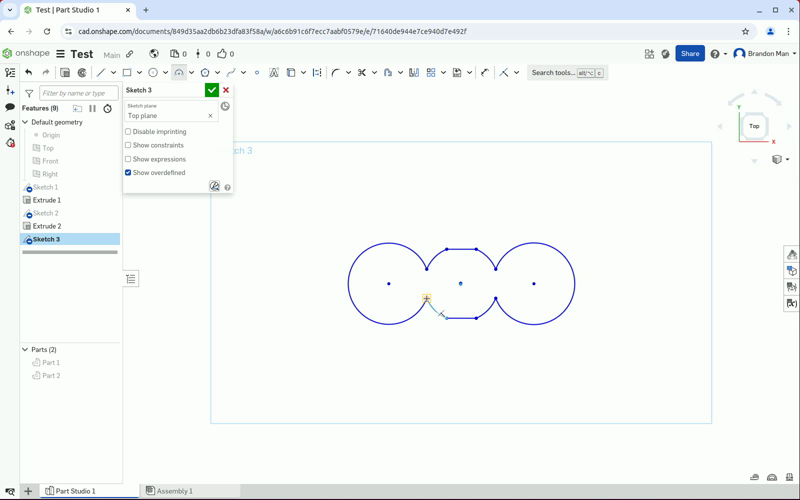
click(426, 298)
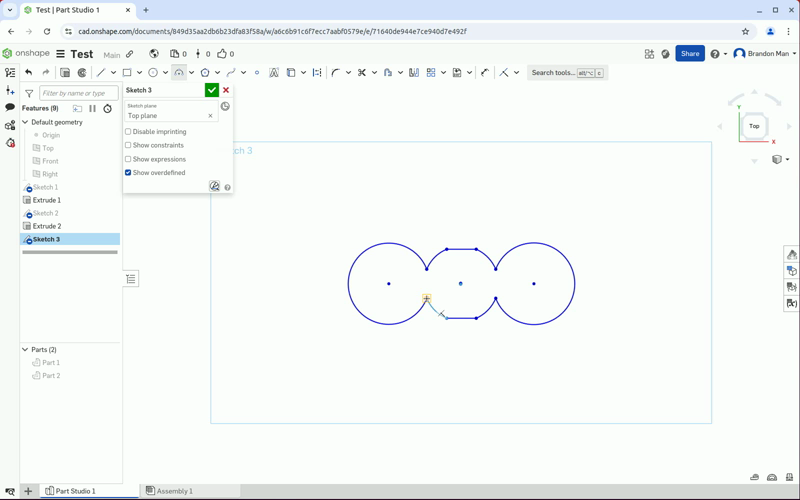
key_down(shift)
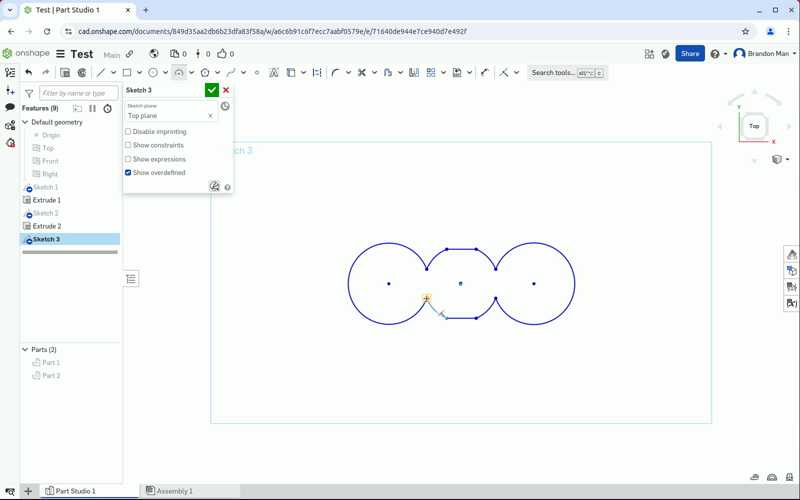
mouse_move(434, 310)
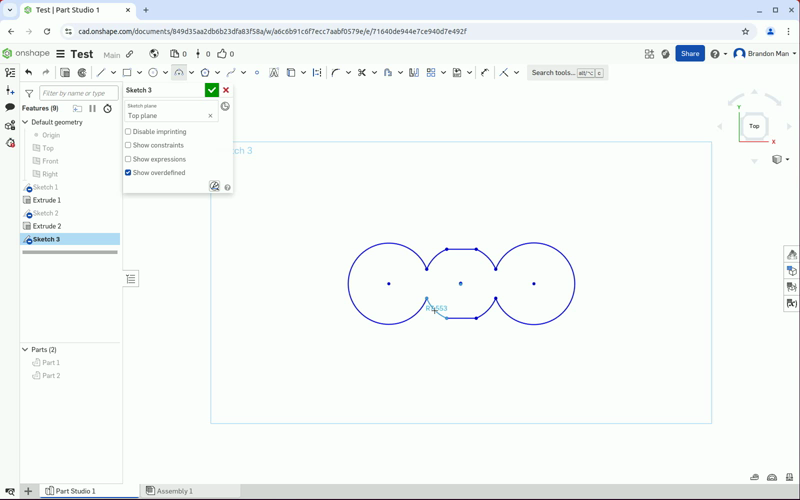
click(434, 310)
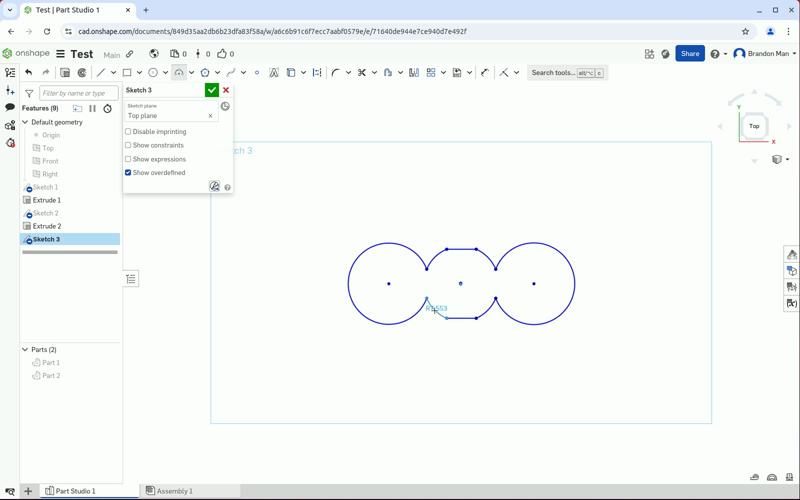
key_up(shift)
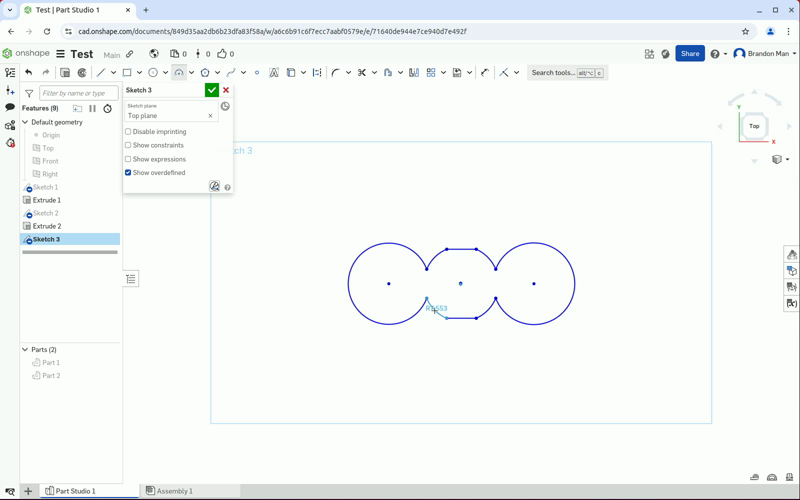
key(esc)
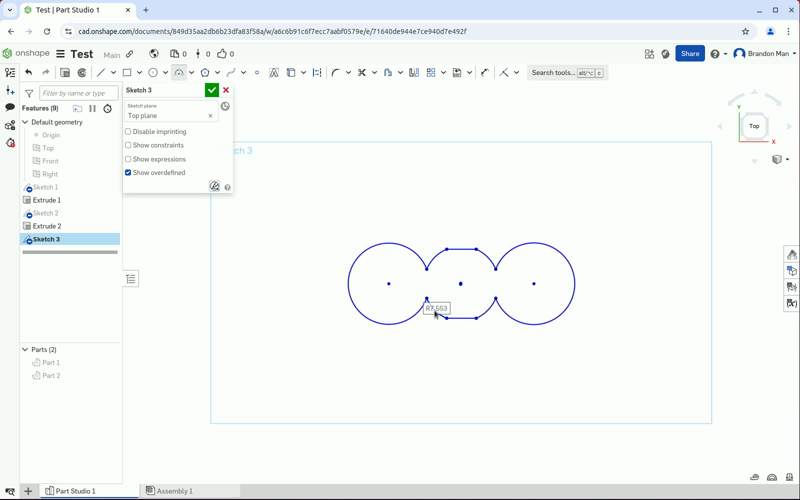
key(c)
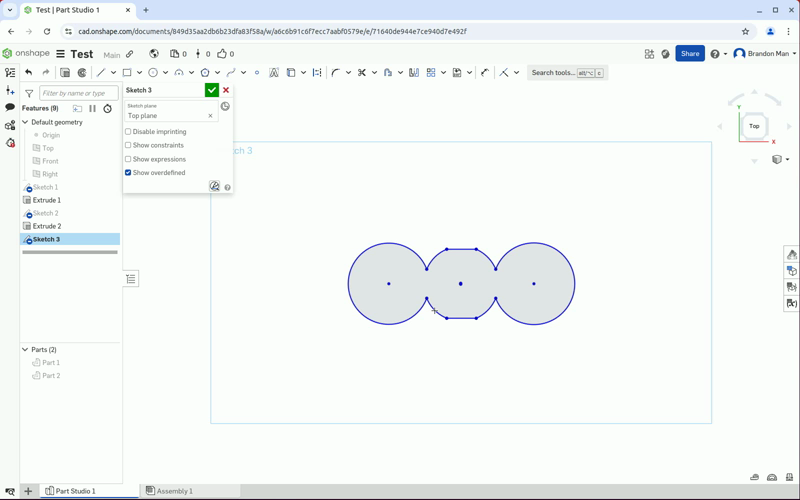
key_down(shift)
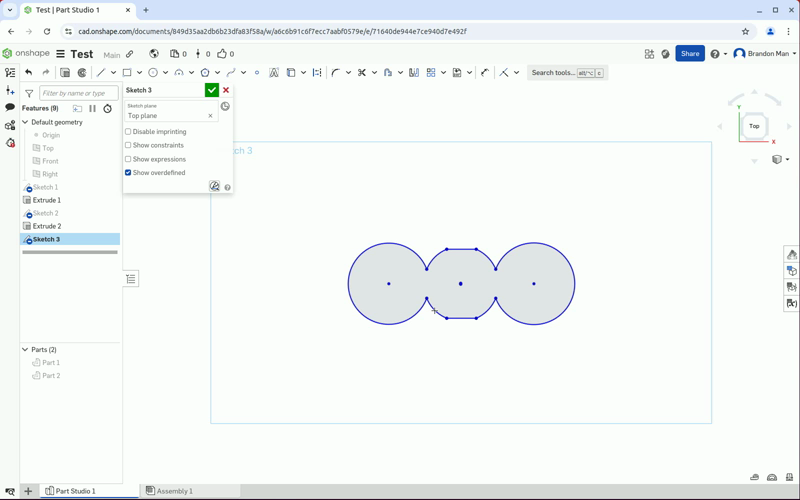
mouse_move(389, 284)
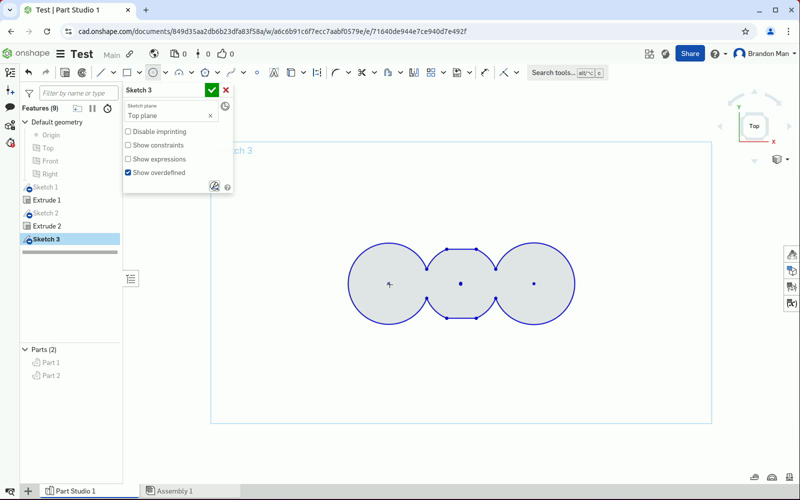
scroll(6)
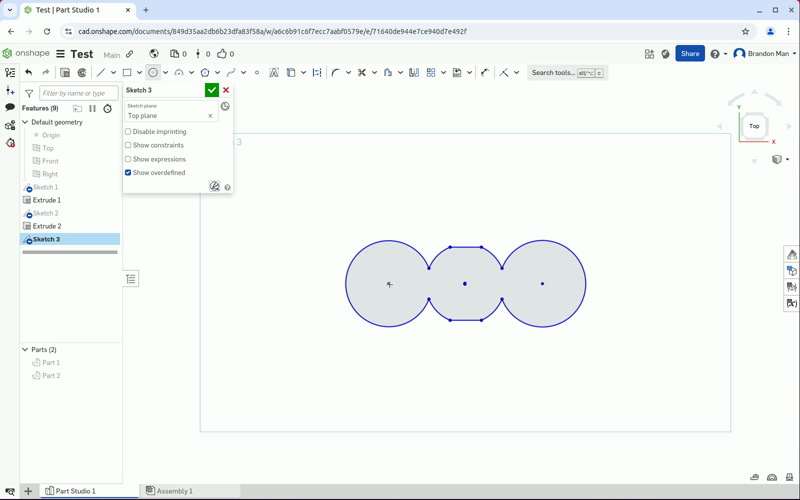
scroll(6)
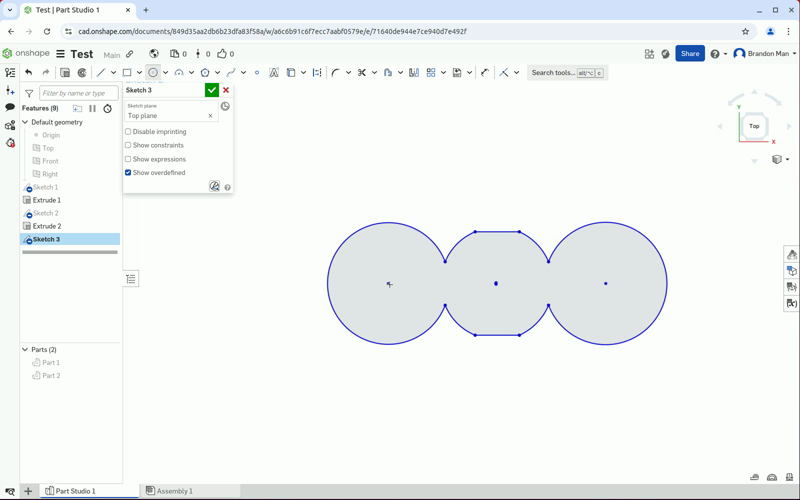
scroll(6)
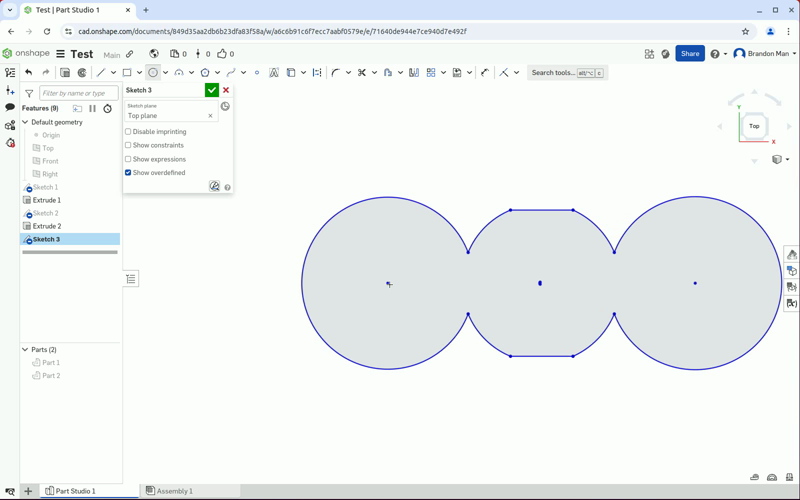
scroll(6)
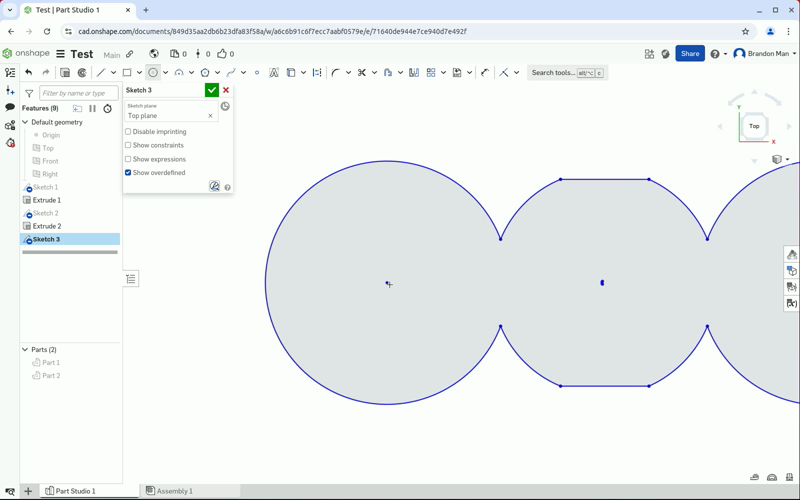
scroll(6)
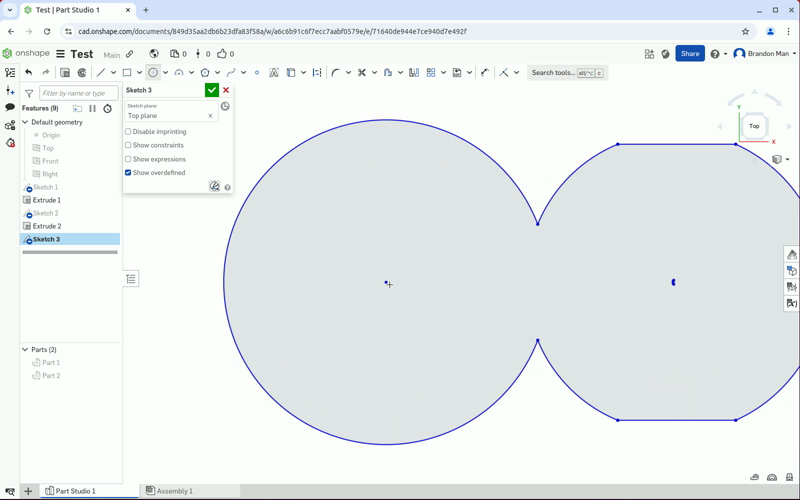
scroll(6)
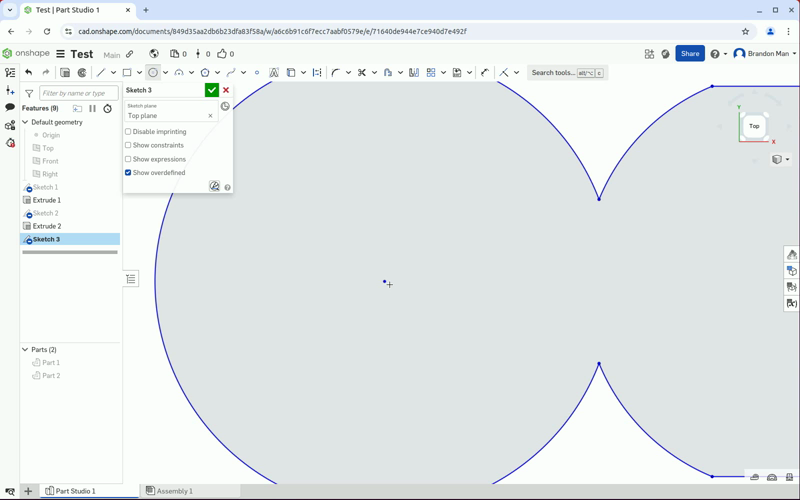
scroll(6)
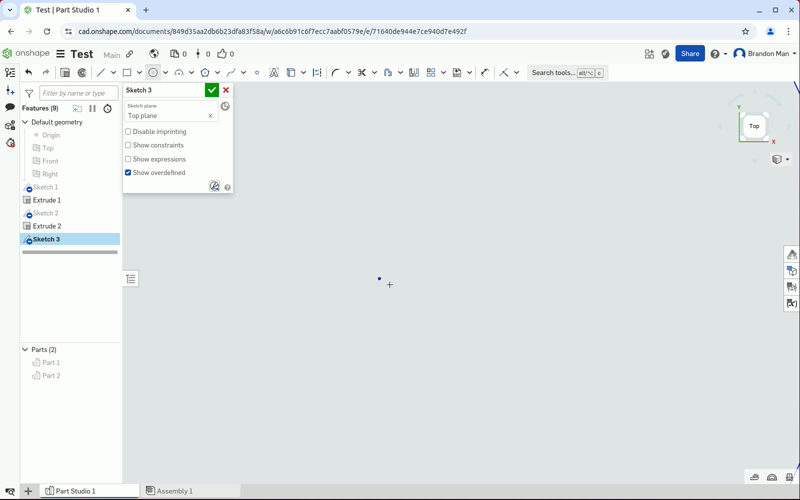
click(389, 284)
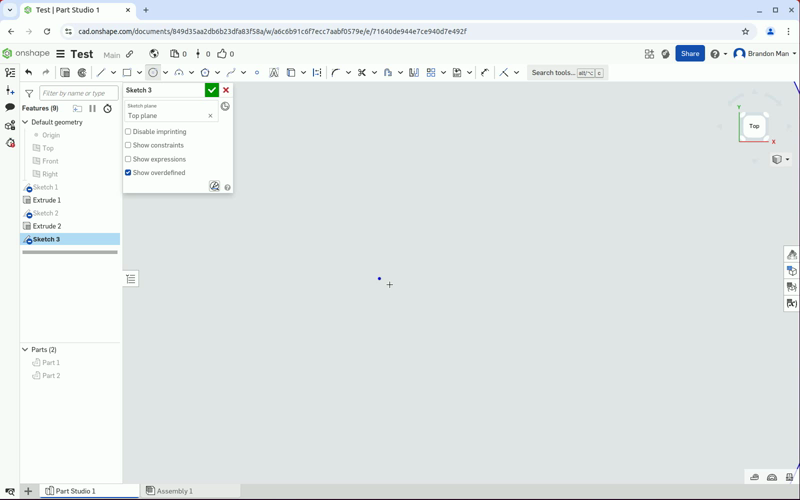
scroll(-6)
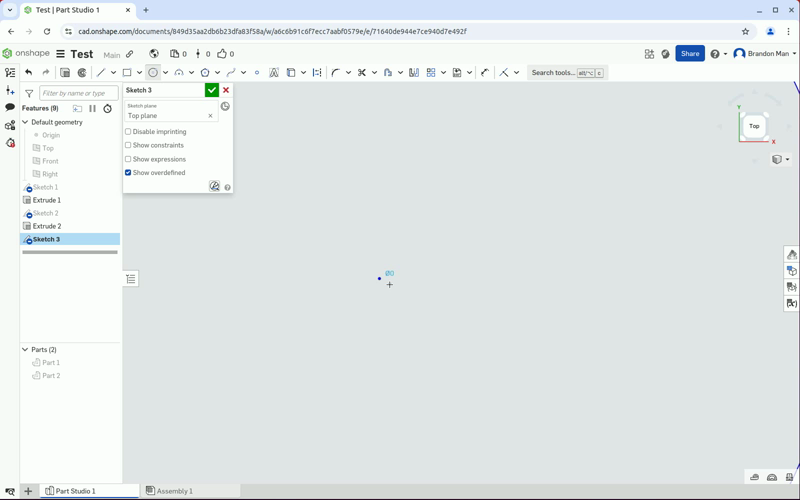
scroll(-6)
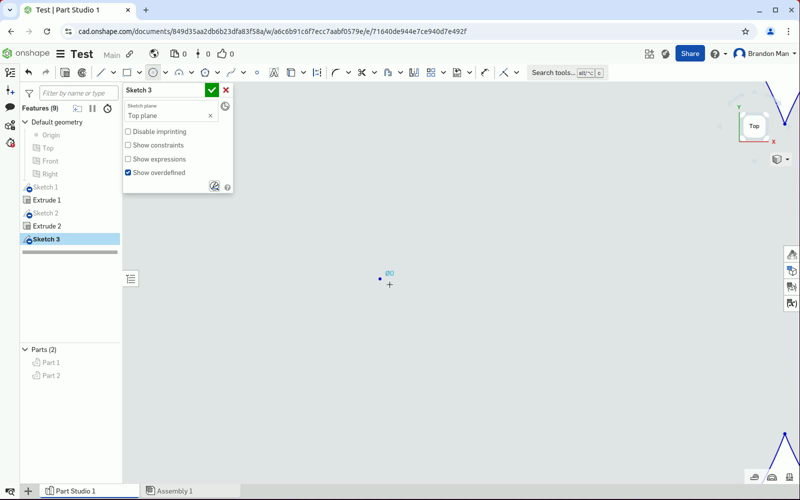
scroll(-6)
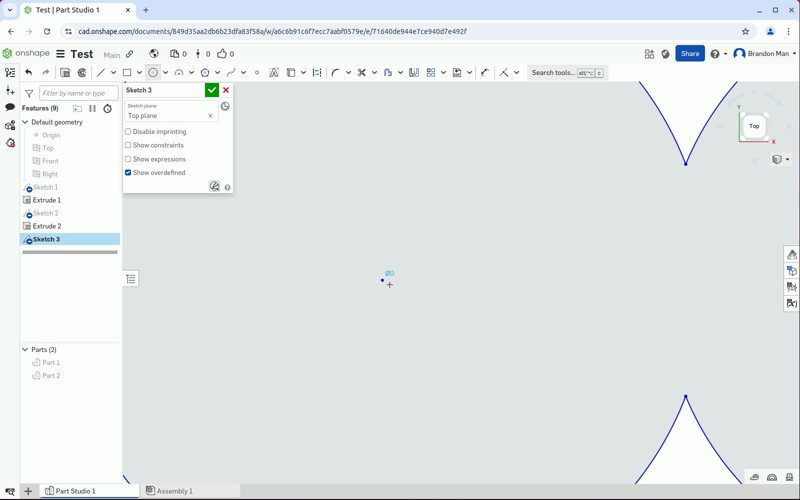
scroll(-6)
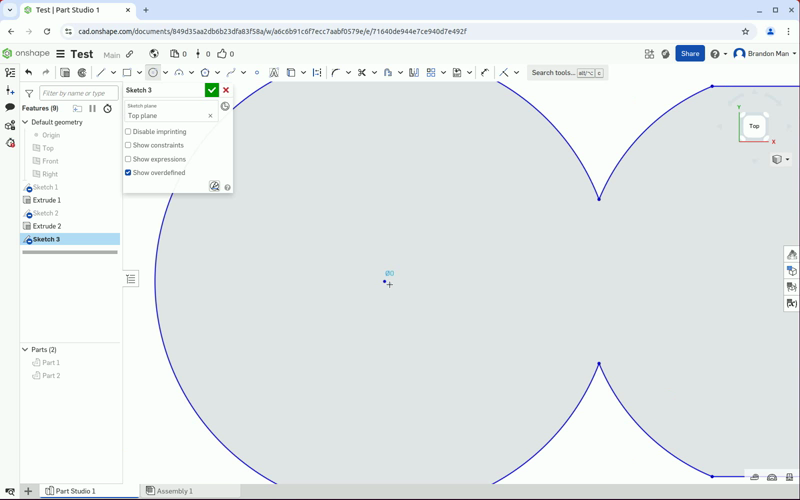
scroll(-6)
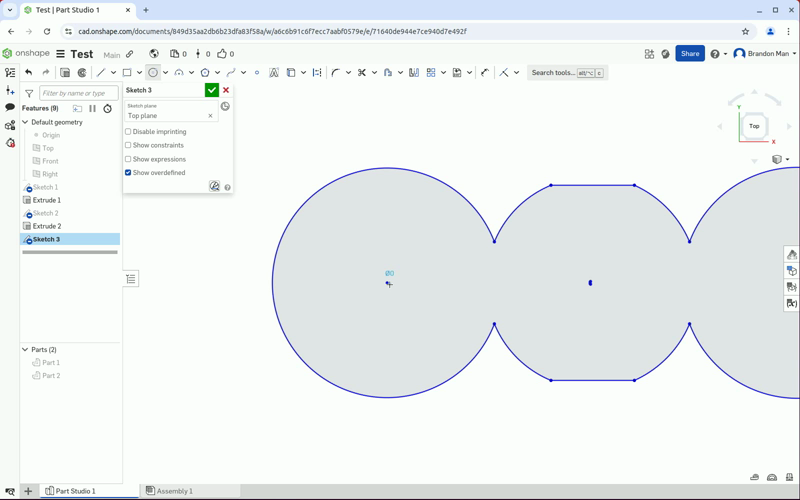
scroll(-6)
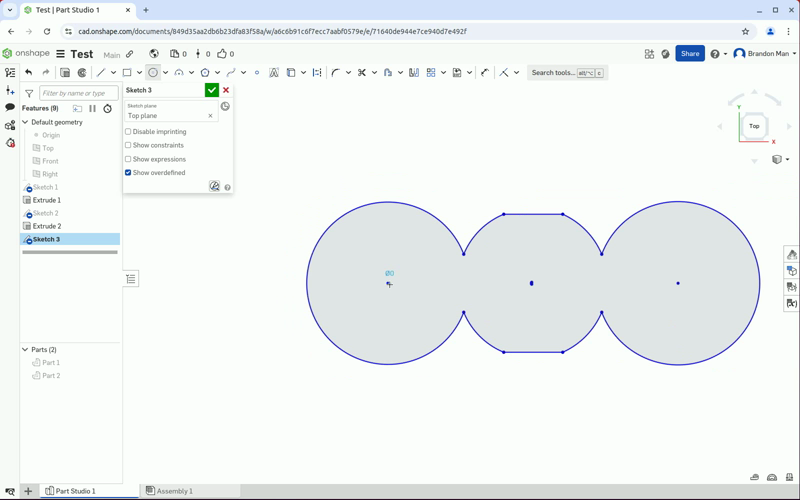
scroll(-6)
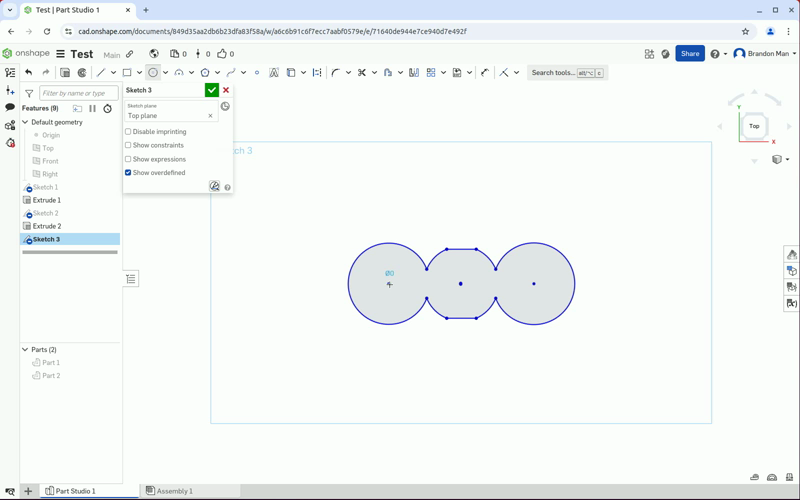
key_up(shift)
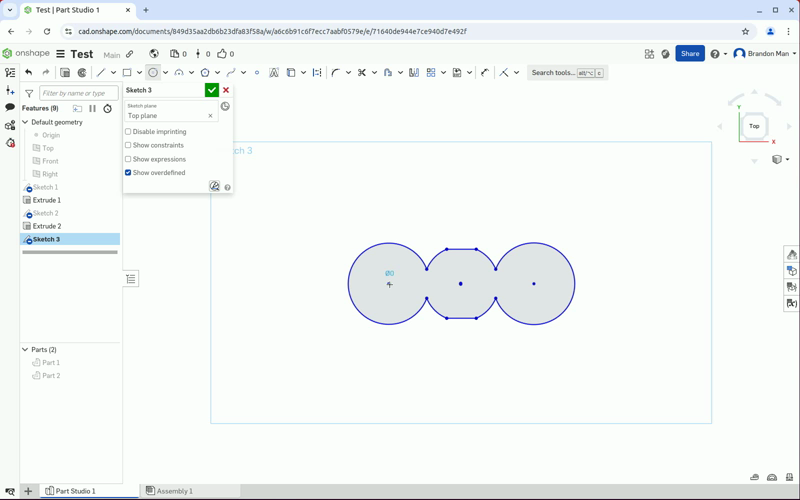
mouse_move(422, 284)
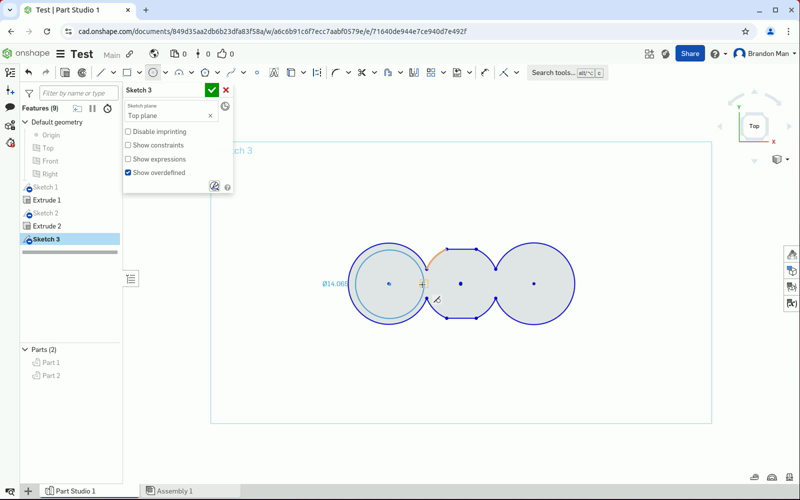
click(422, 284)
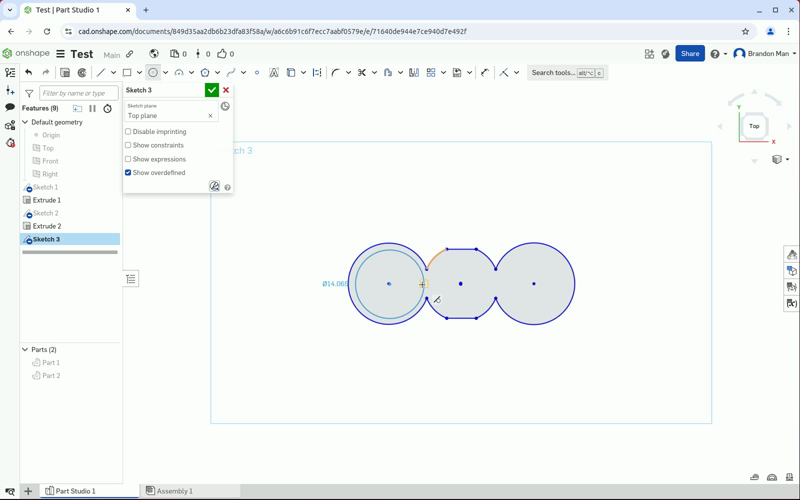
key(esc)
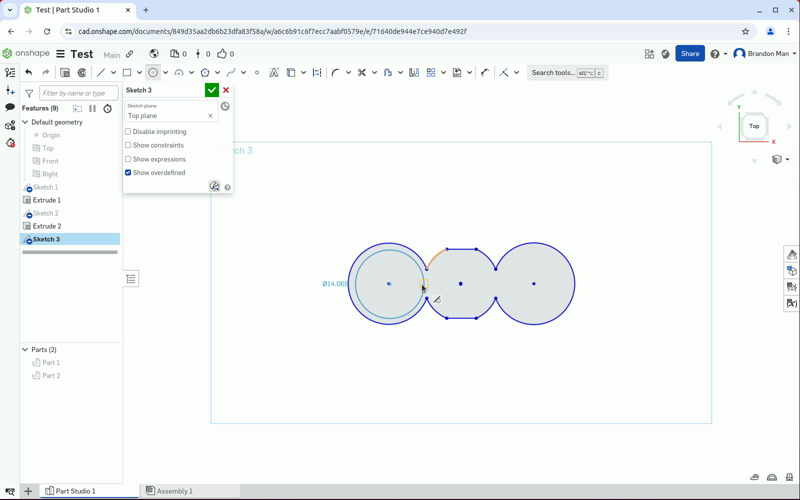
key(c)
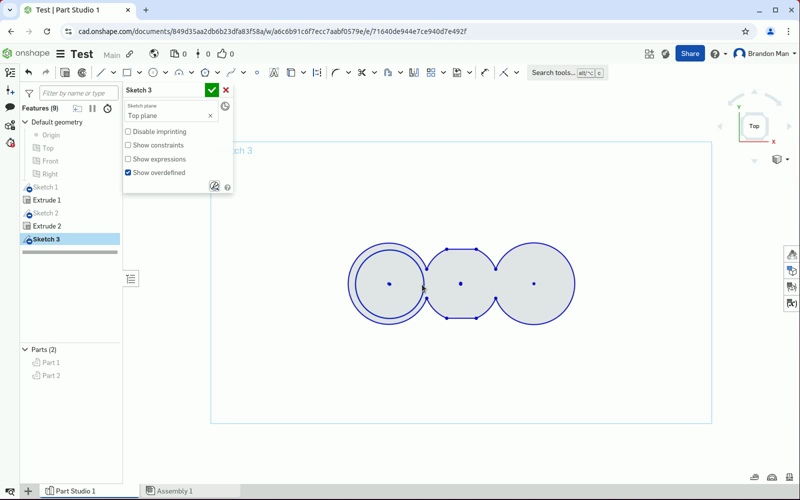
key_down(shift)
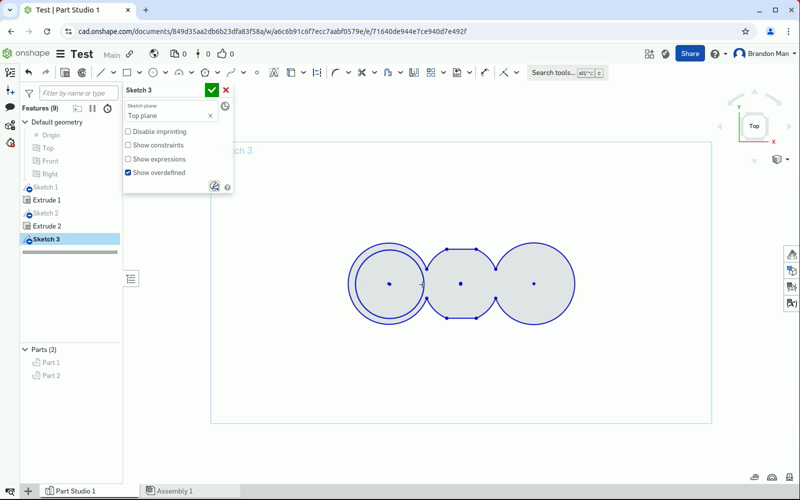
mouse_move(460, 284)
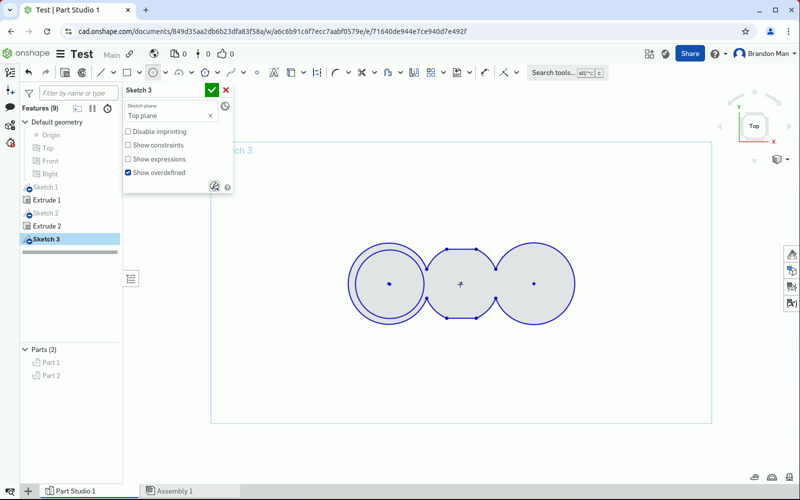
scroll(6)
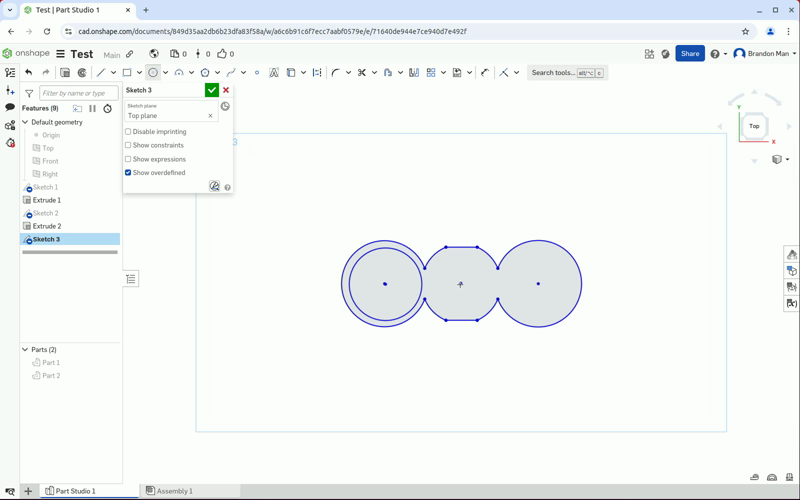
scroll(6)
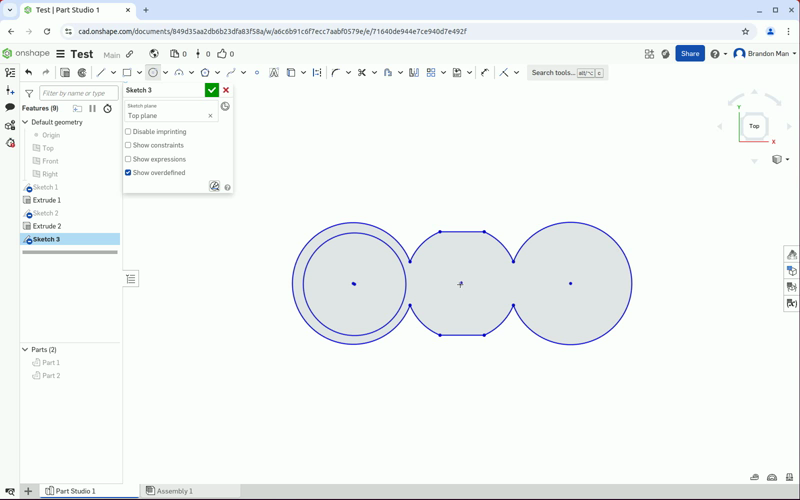
scroll(6)
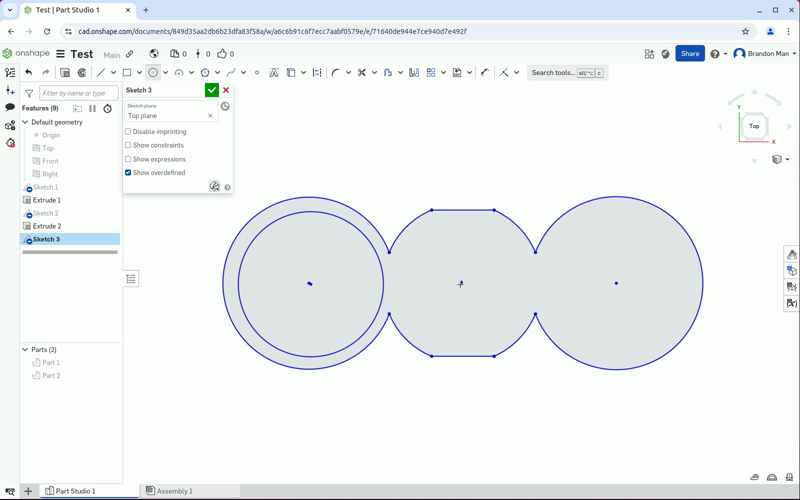
scroll(6)
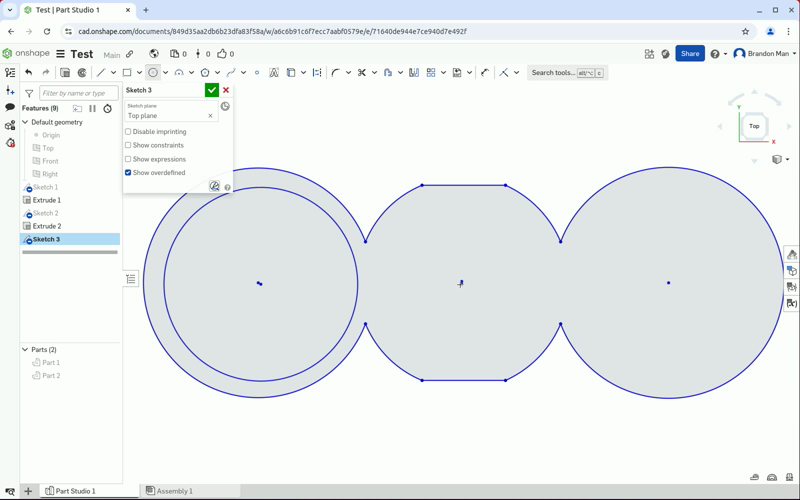
scroll(6)
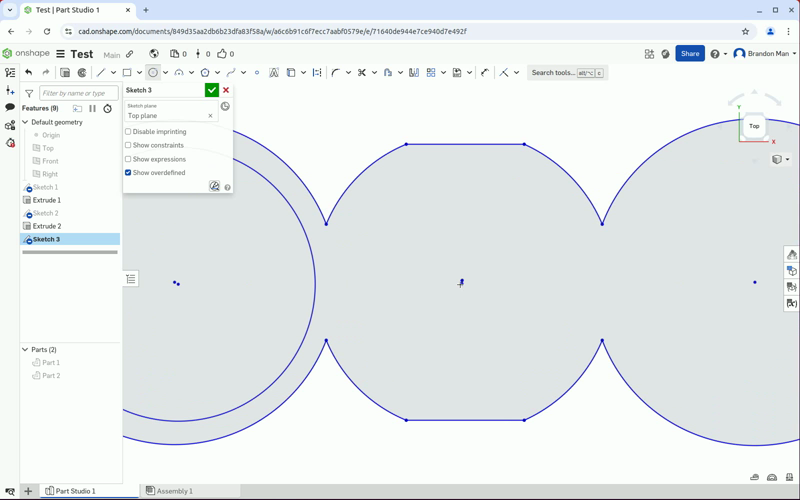
scroll(6)
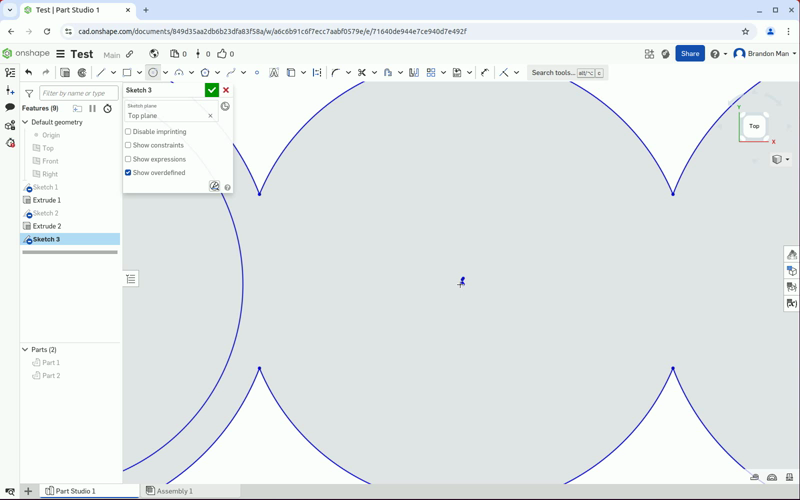
scroll(6)
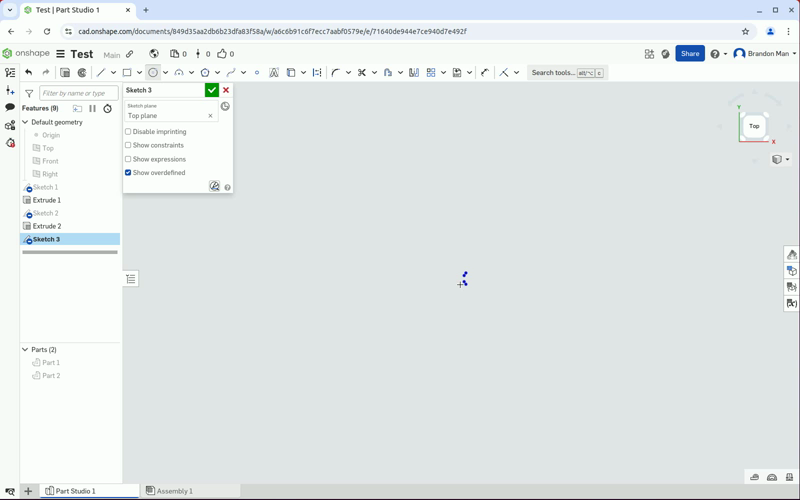
click(460, 284)
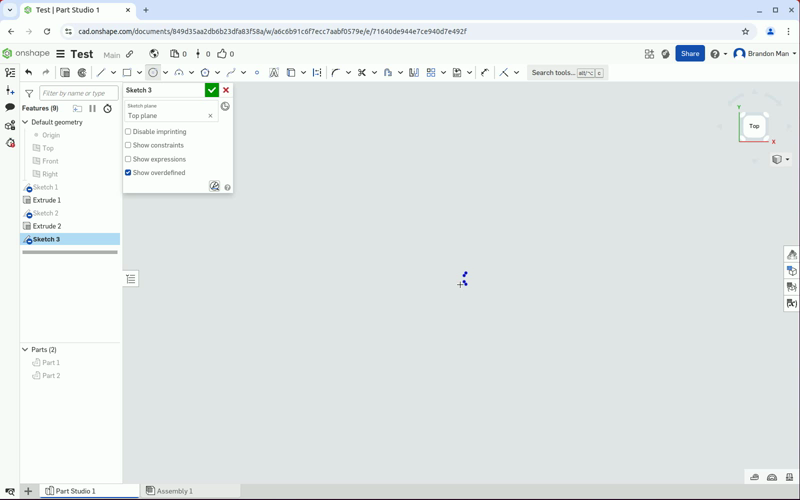
scroll(-6)
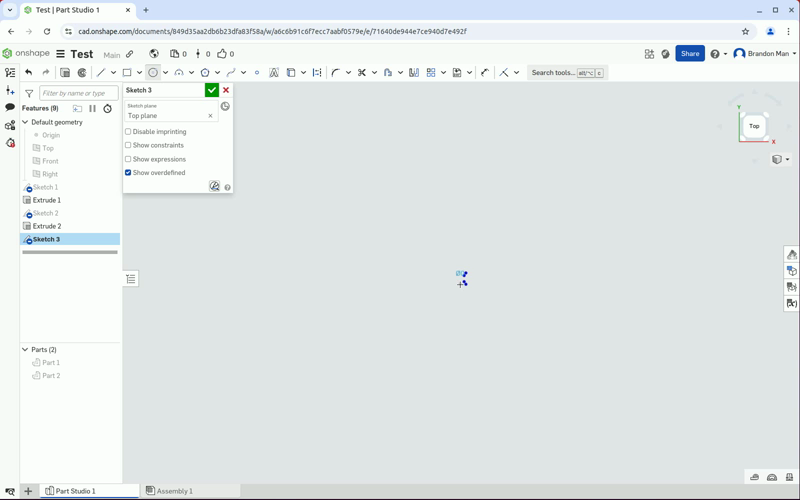
scroll(-6)
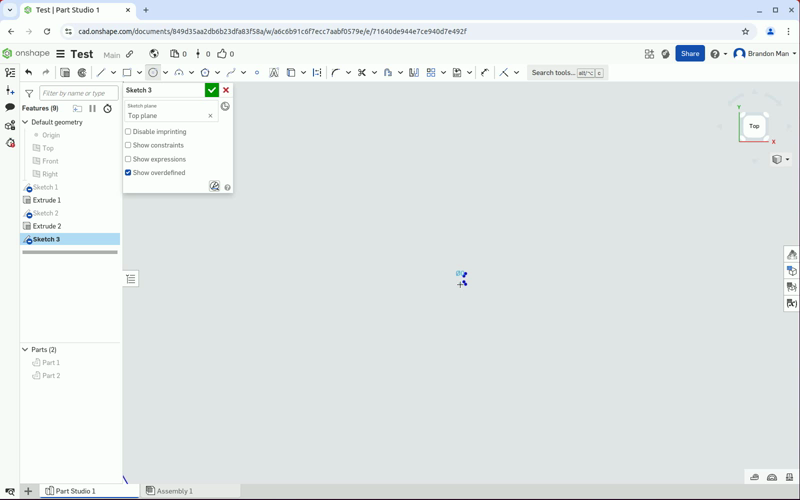
scroll(-6)
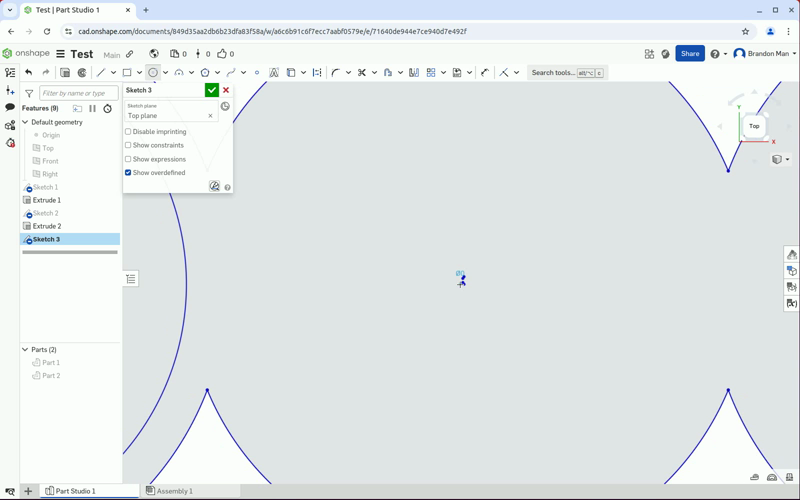
scroll(-6)
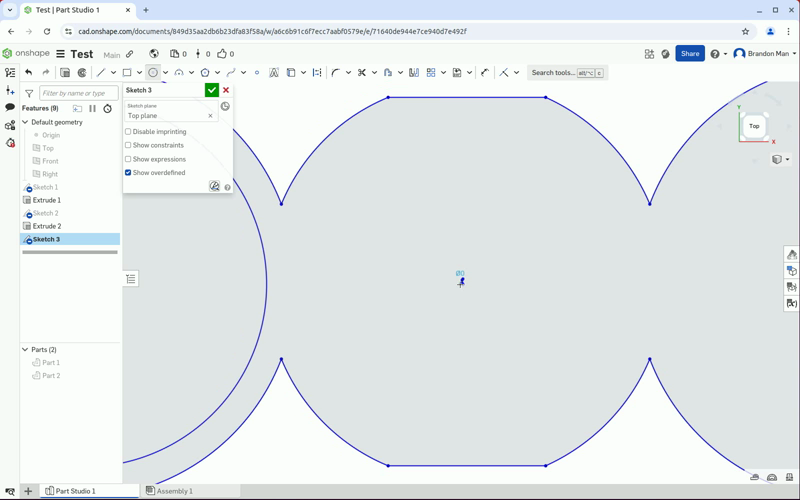
scroll(-6)
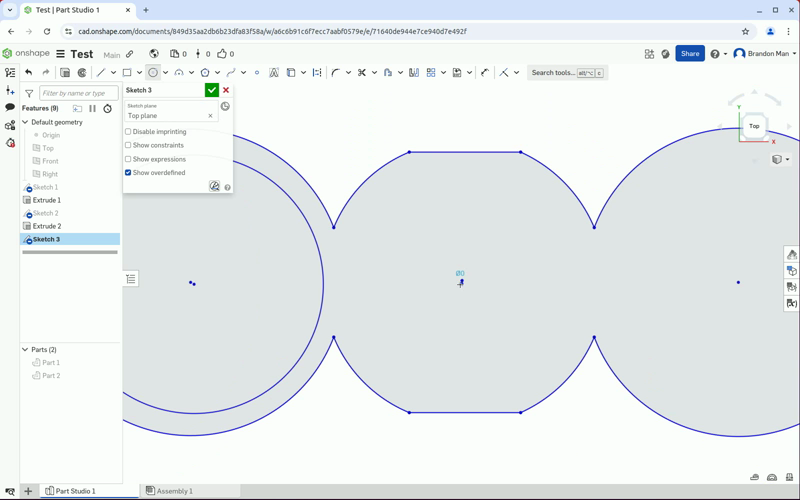
scroll(-6)
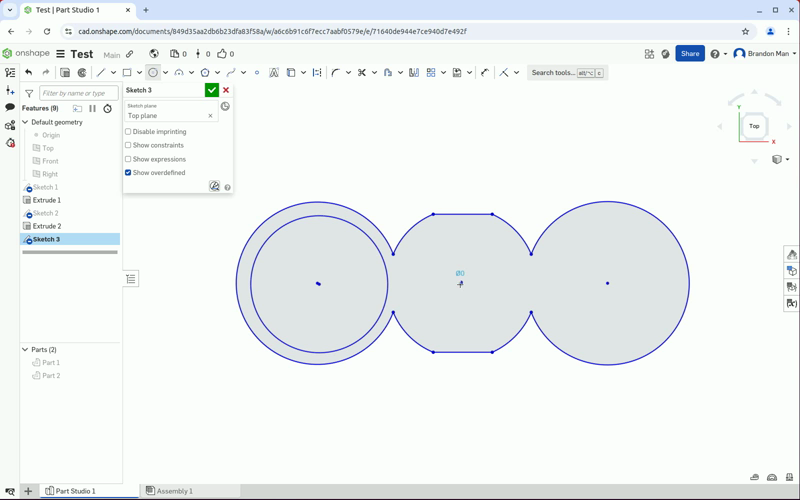
scroll(-6)
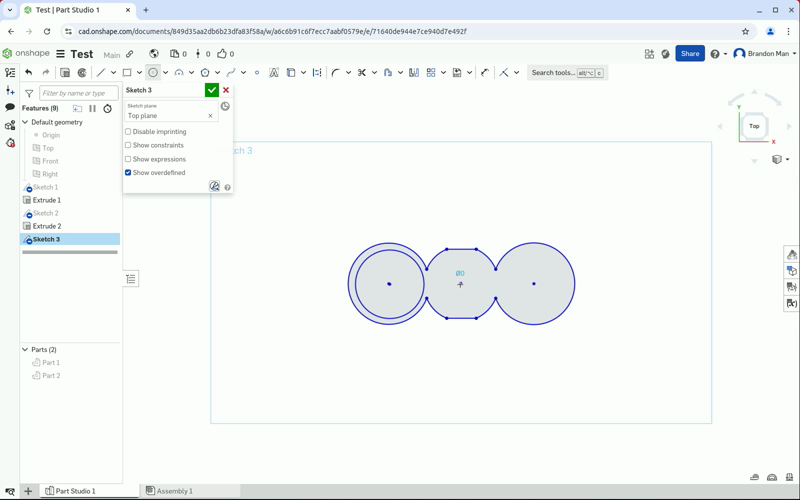
key_up(shift)
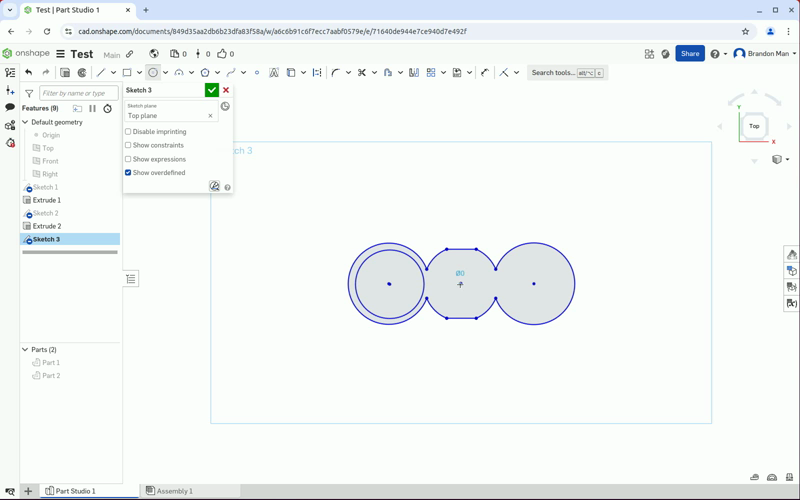
mouse_move(492, 284)
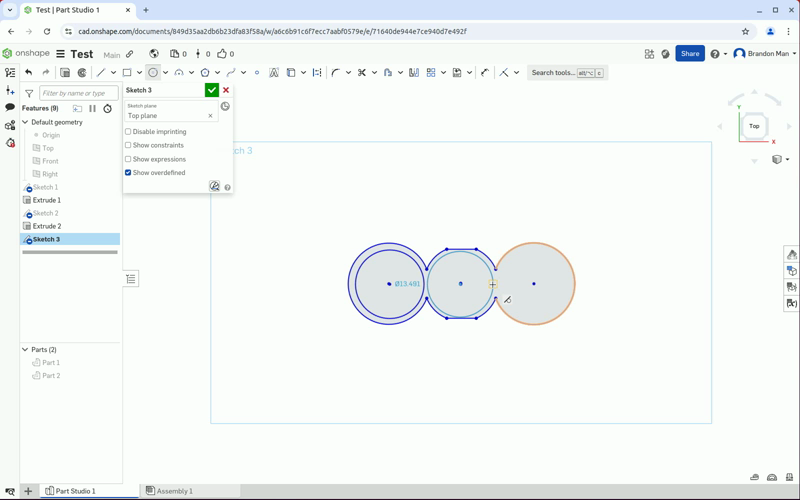
click(492, 284)
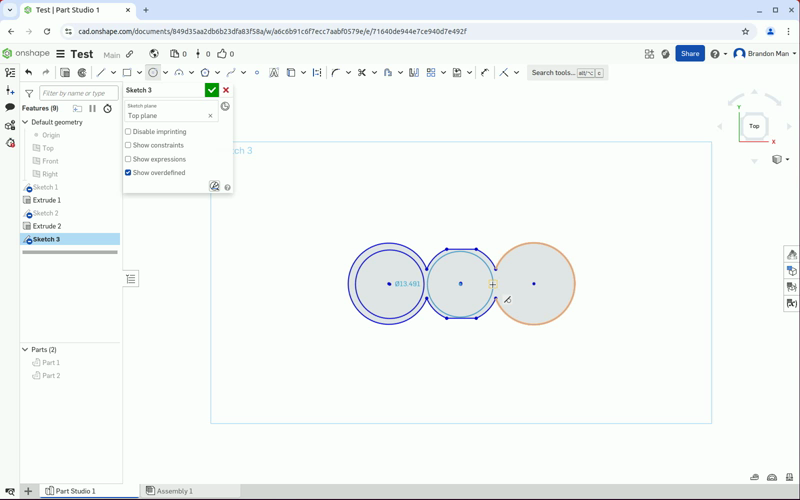
key(esc)
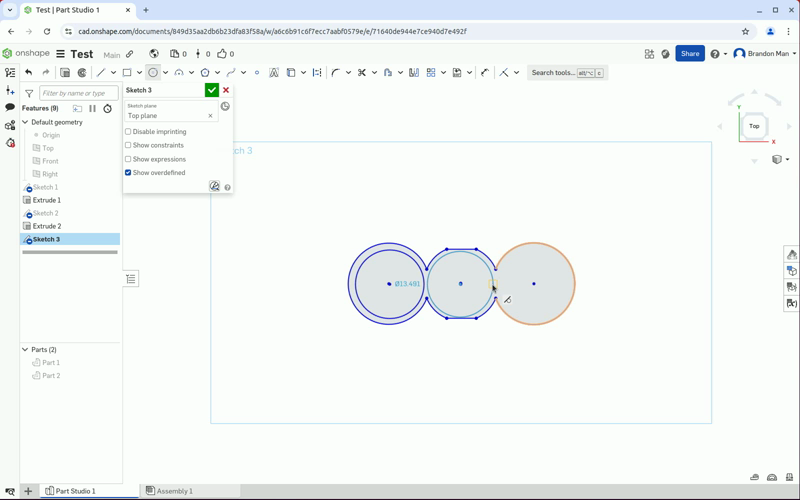
key(c)
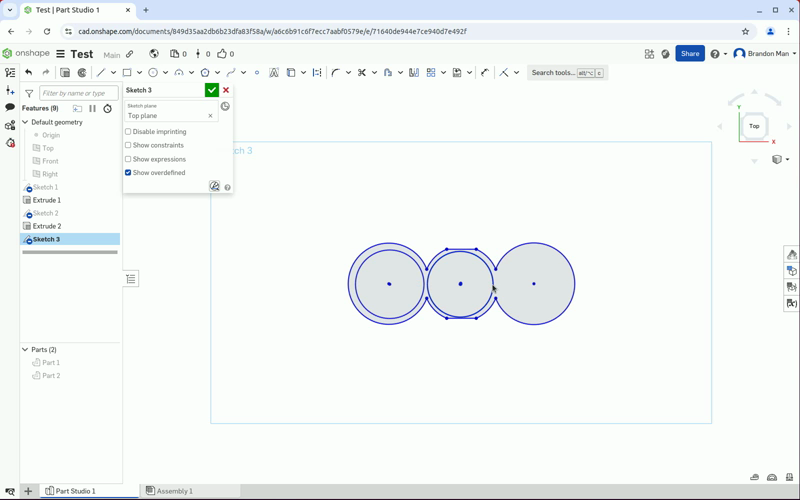
key_down(shift)
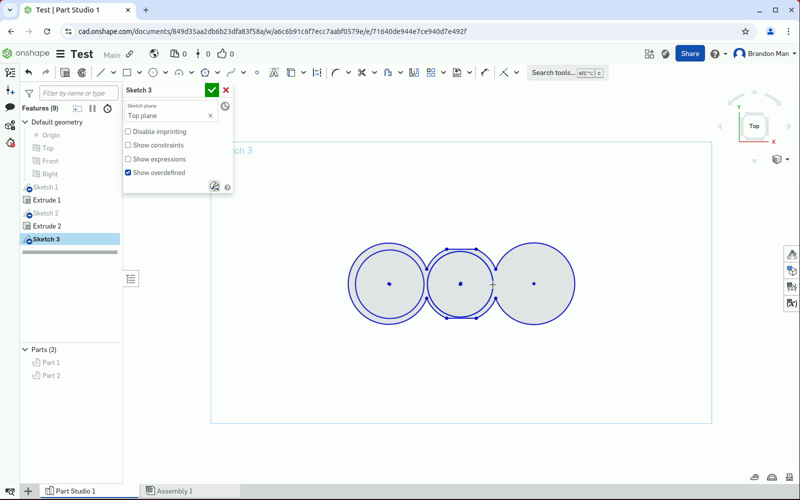
mouse_move(532, 284)
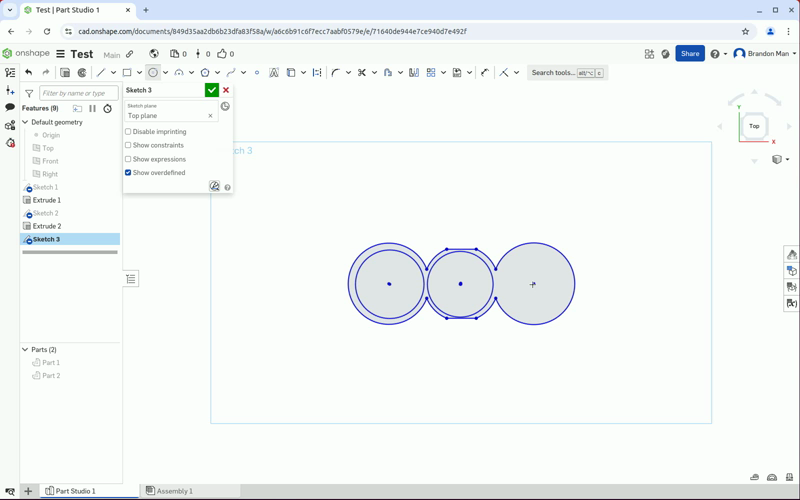
scroll(6)
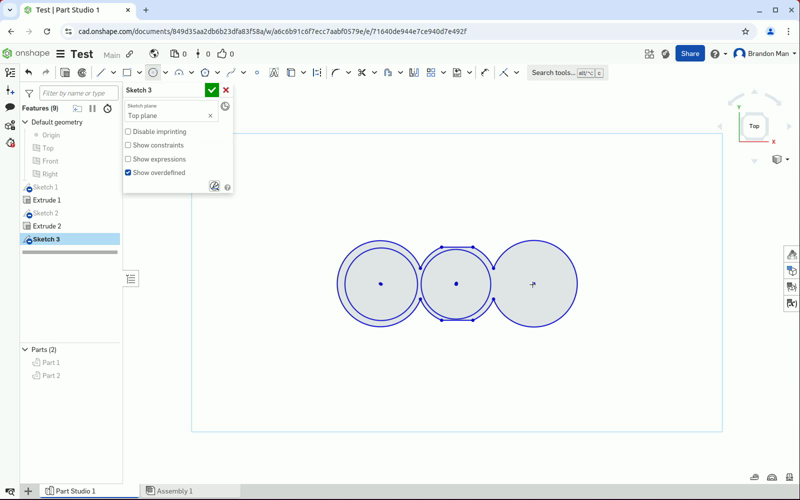
scroll(6)
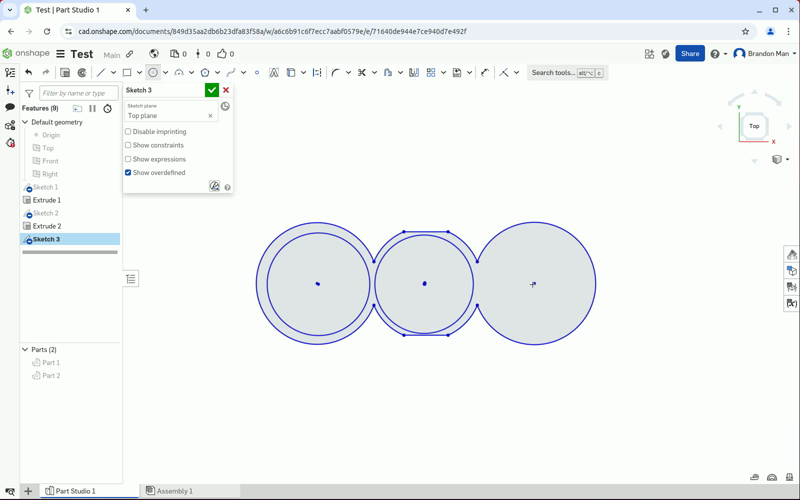
scroll(6)
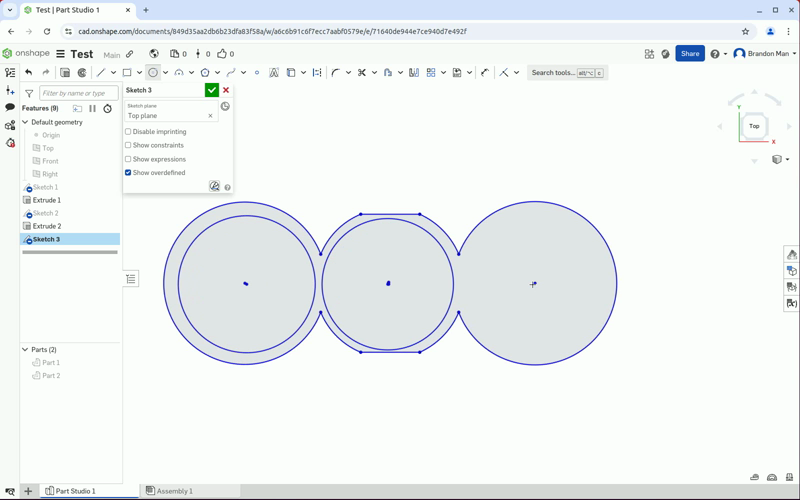
scroll(6)
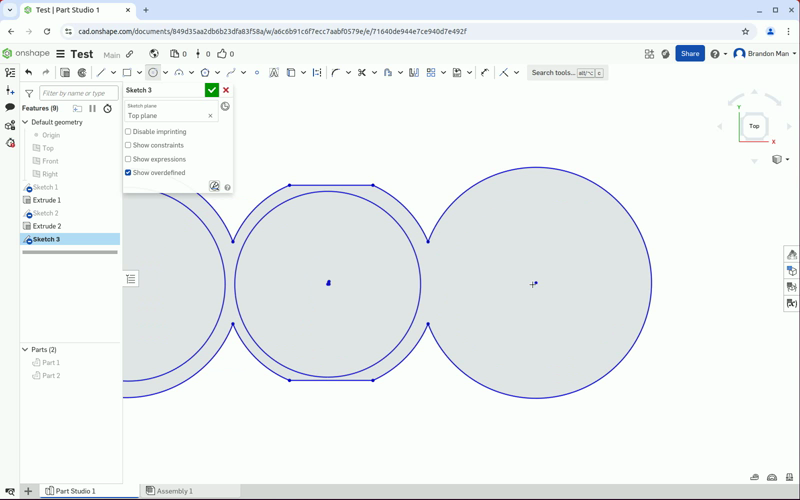
scroll(6)
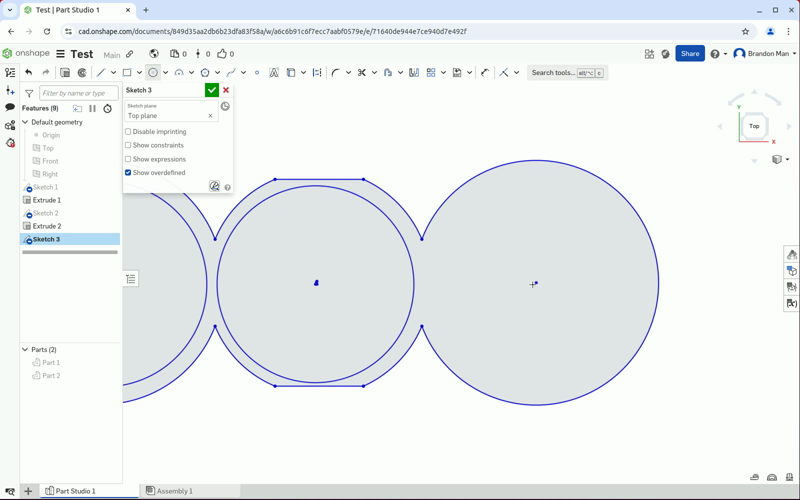
scroll(6)
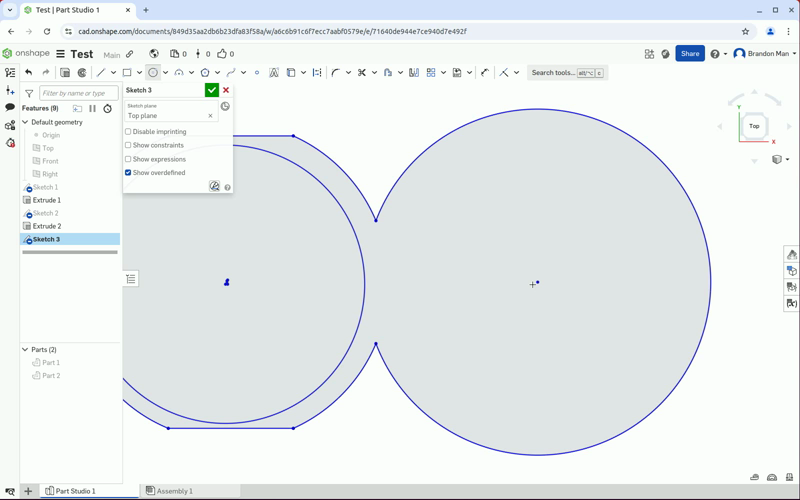
scroll(6)
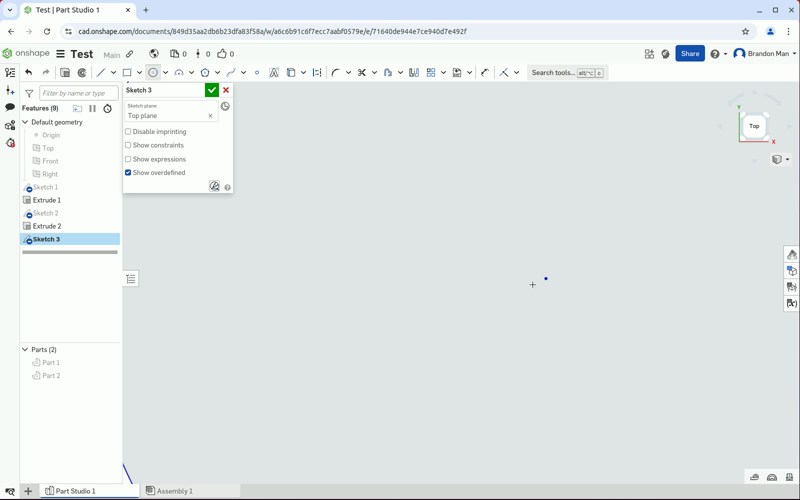
click(532, 284)
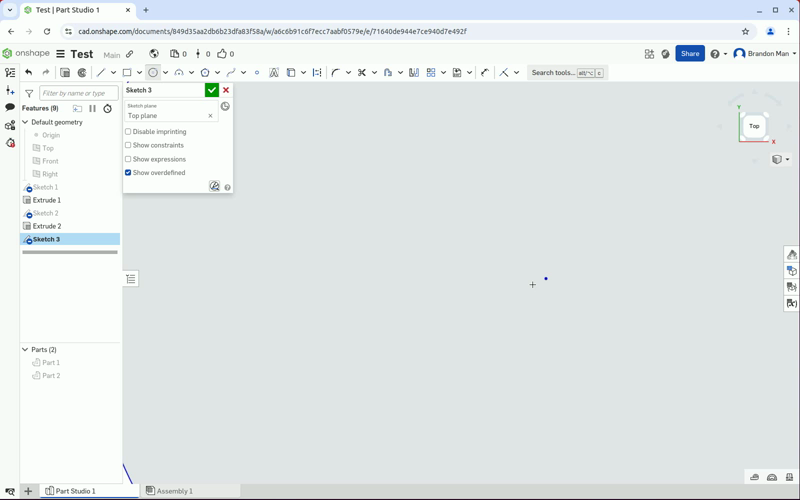
scroll(-6)
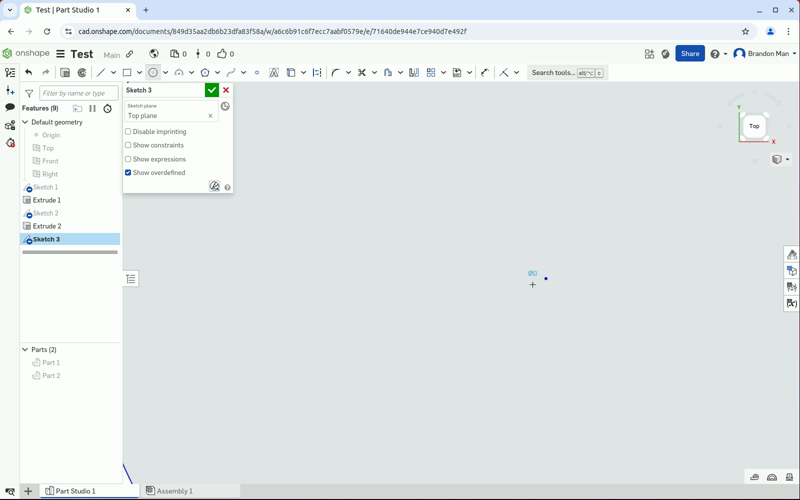
scroll(-6)
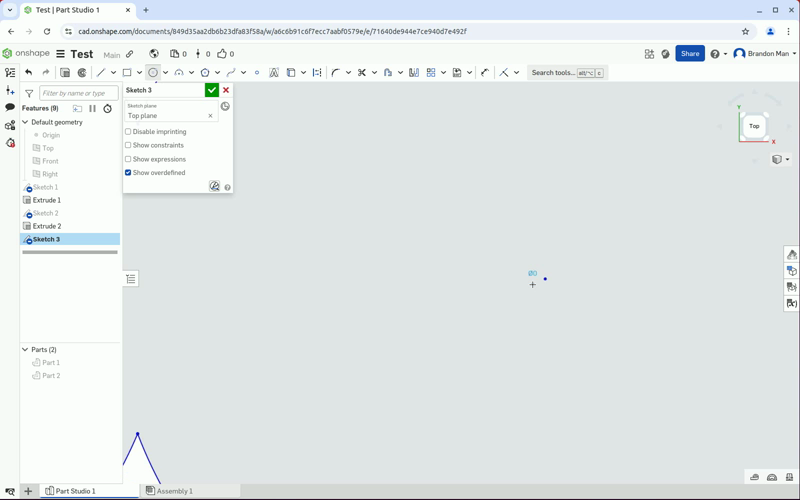
scroll(-6)
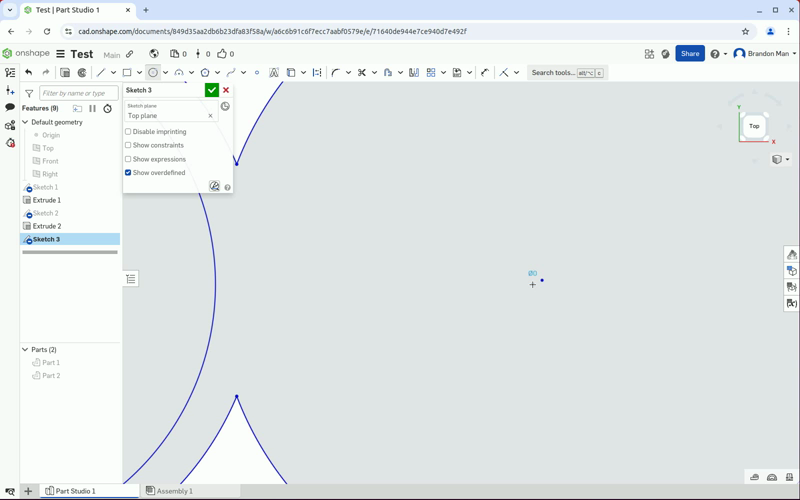
scroll(-6)
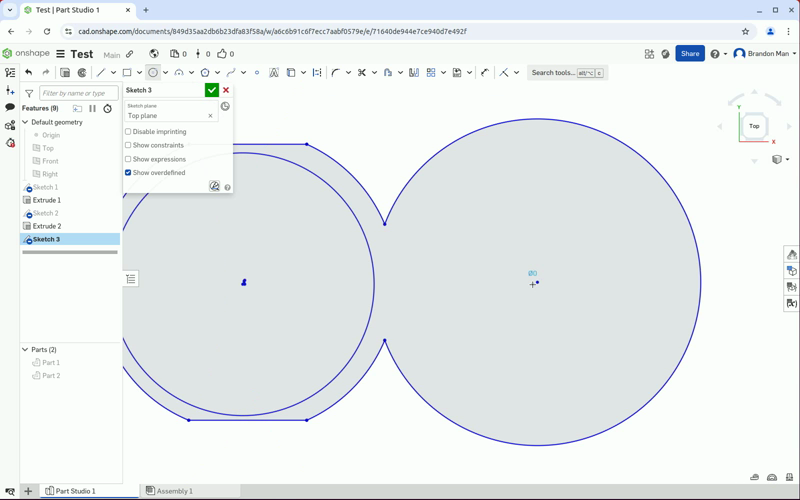
scroll(-6)
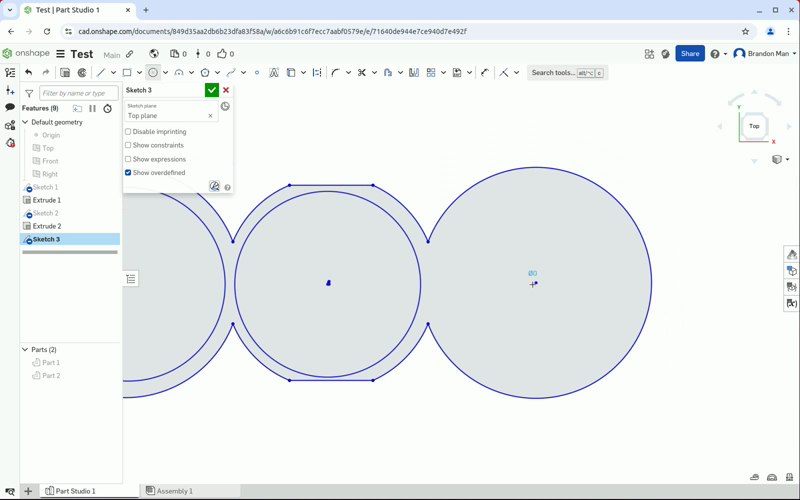
scroll(-6)
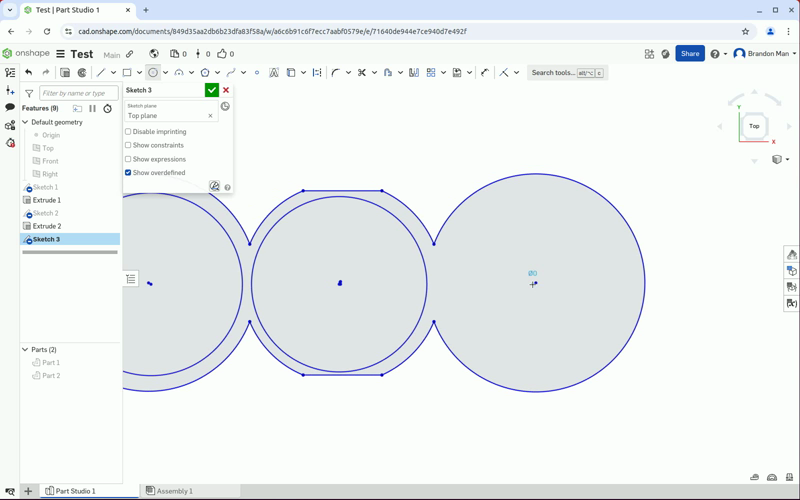
scroll(-6)
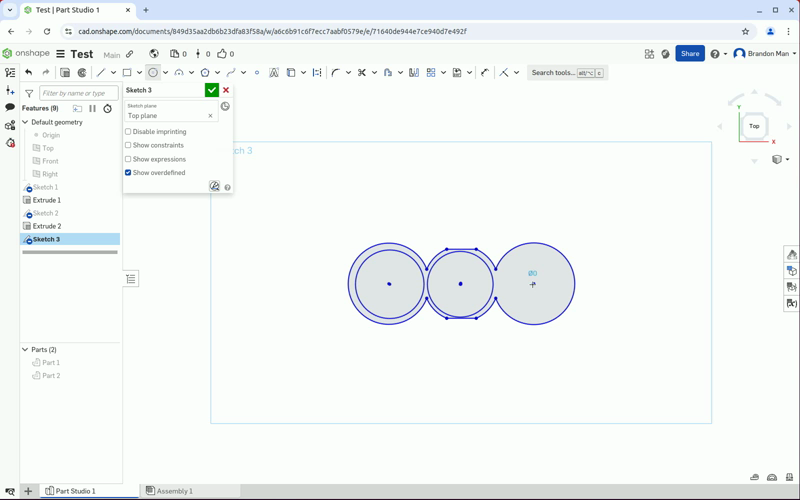
key_up(shift)
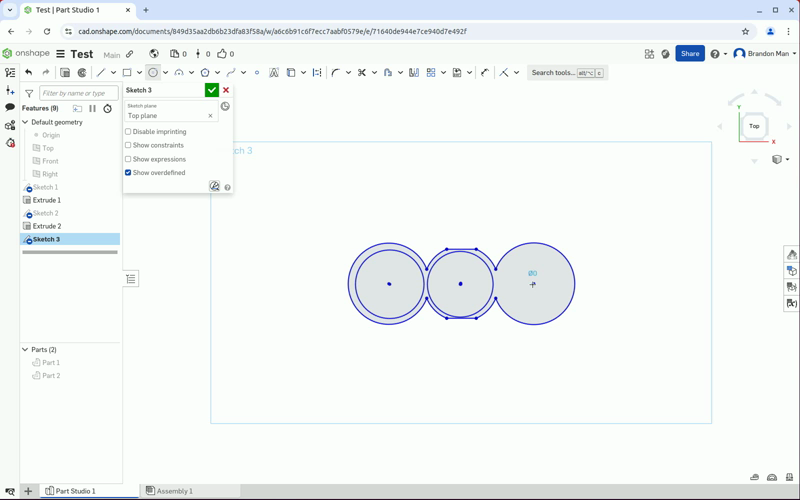
mouse_move(565, 284)
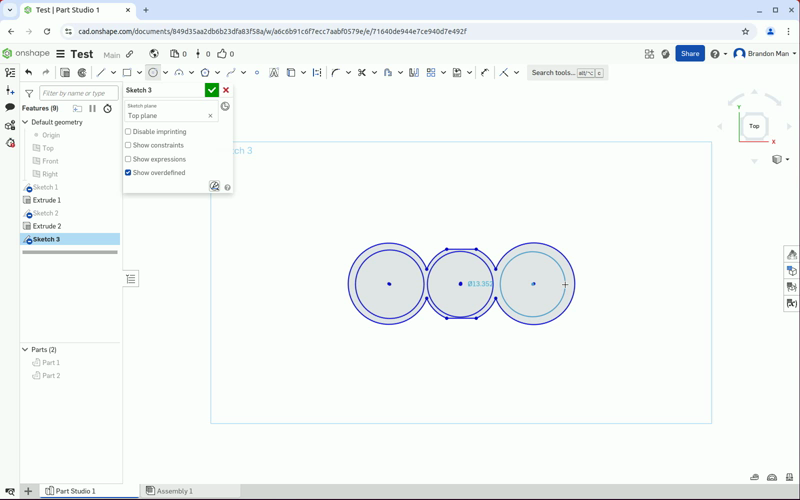
click(565, 284)
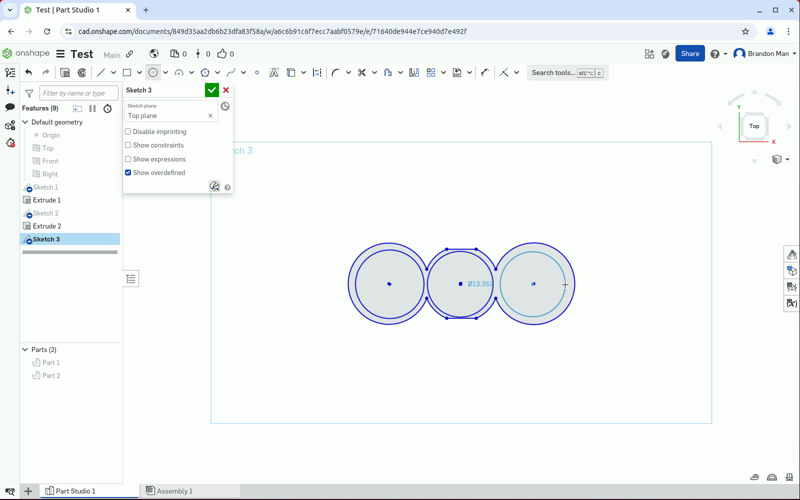
key(esc)
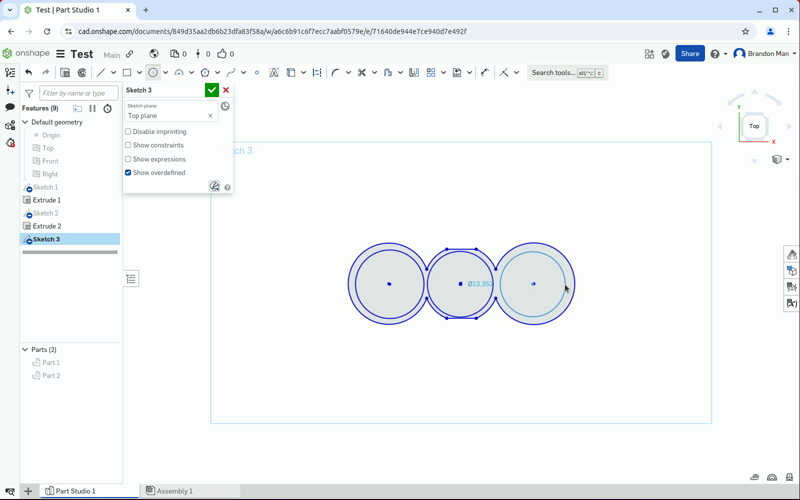
mouse_move(505, 260)
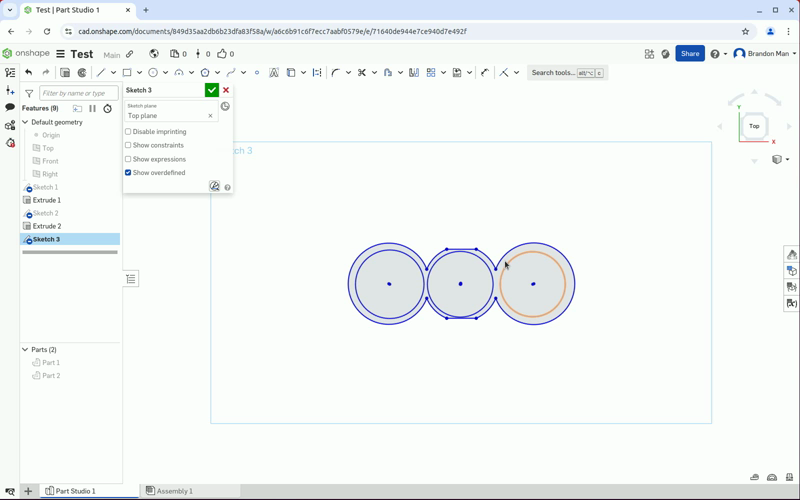
click(505, 260)
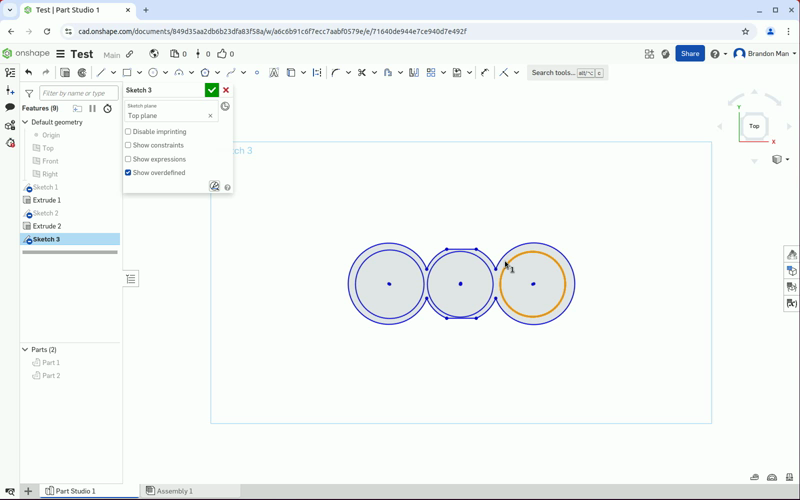
mouse_move(73, 352)
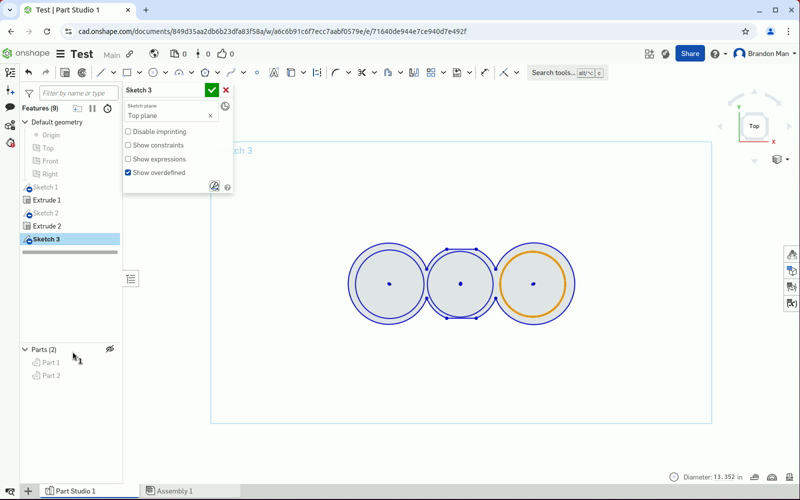
key(shift+y)
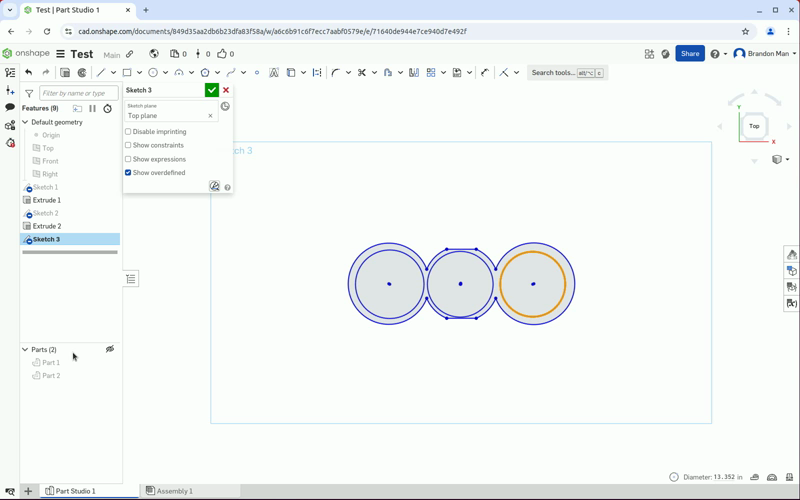
key(shift+e)
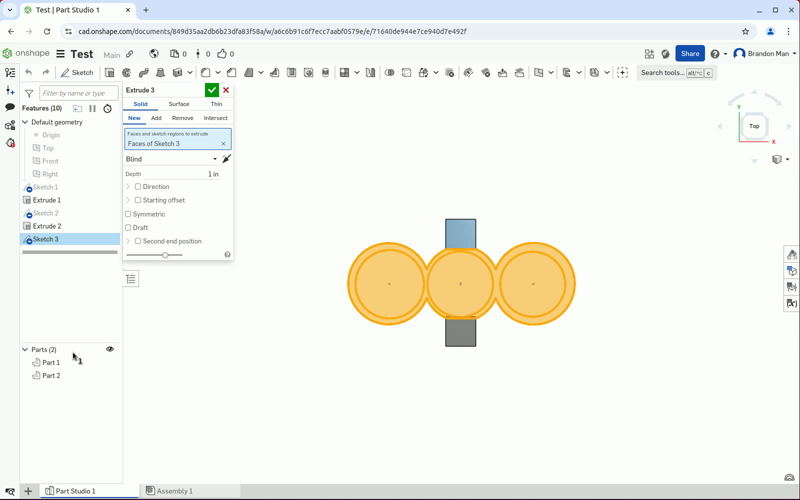
mouse_move(143, 106)
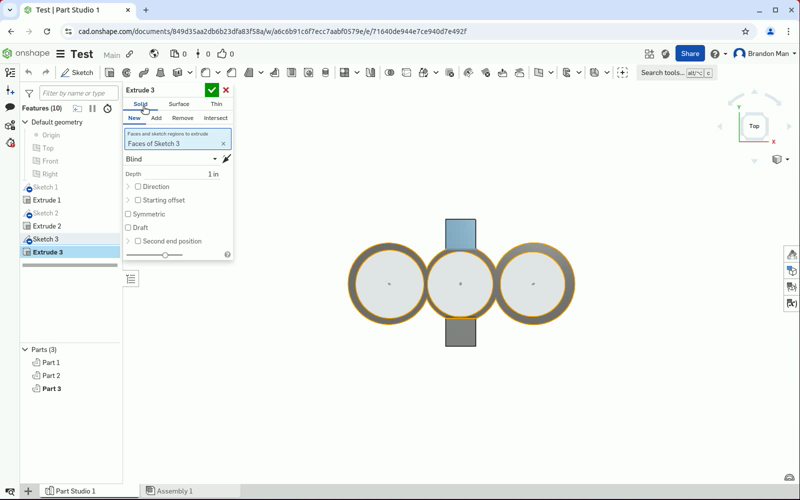
click(143, 106)
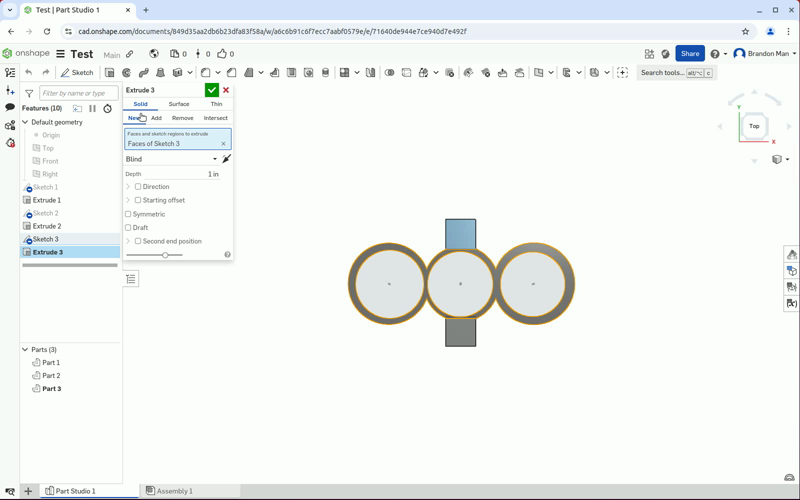
mouse_move(137, 120)
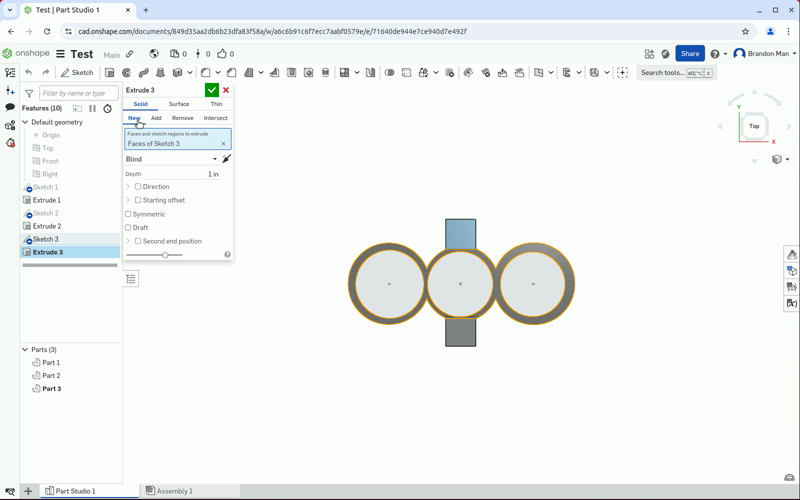
click(137, 120)
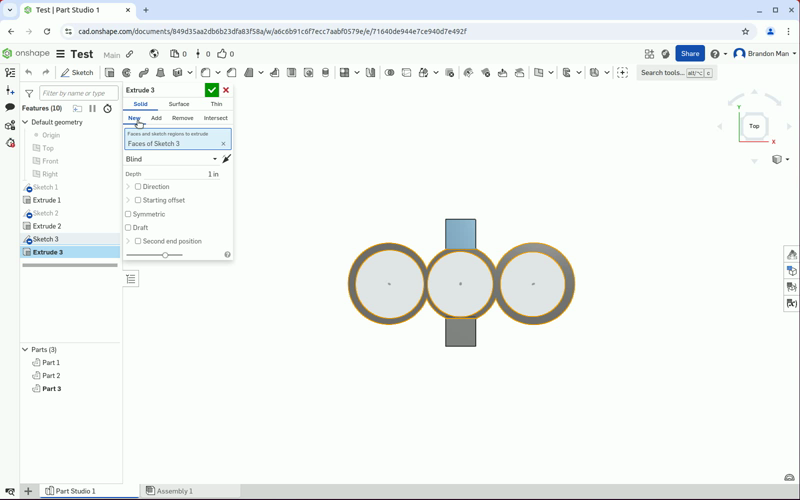
key(tab, 4)
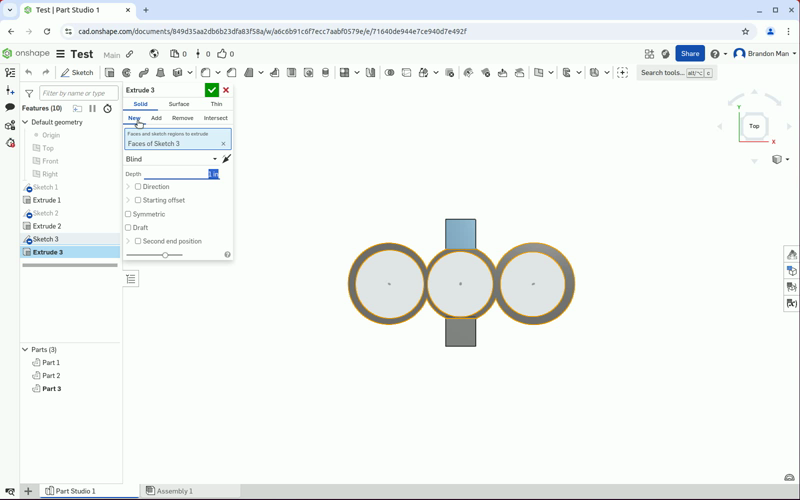
text(1.685)
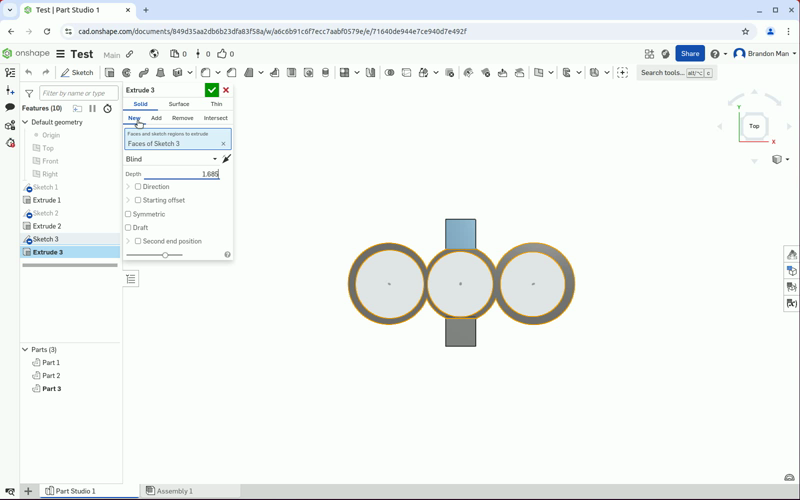
key(enter)
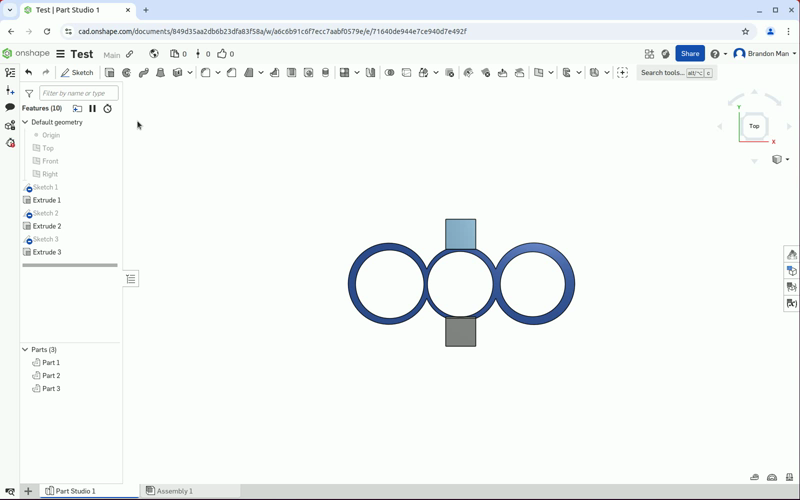
key(shift+h)
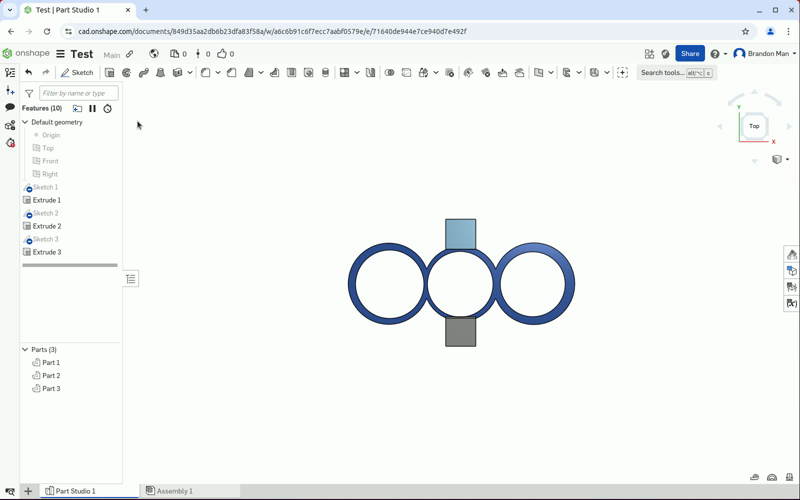
key(shift+h)
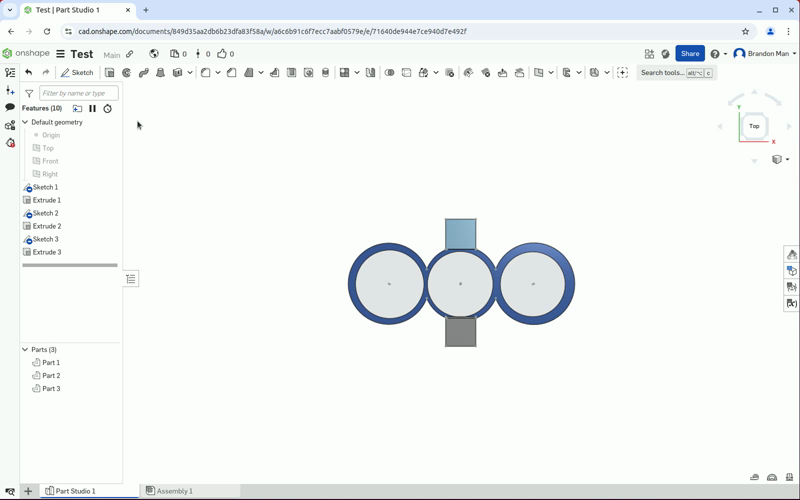
key(shift+7)
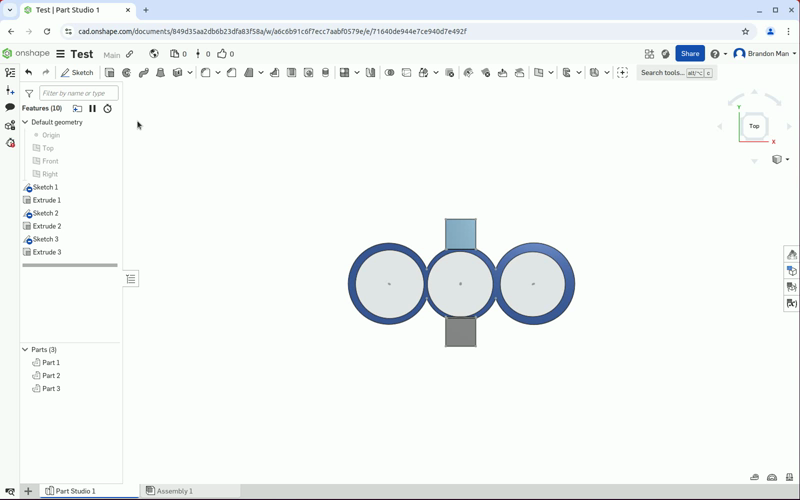
key(up, 3)
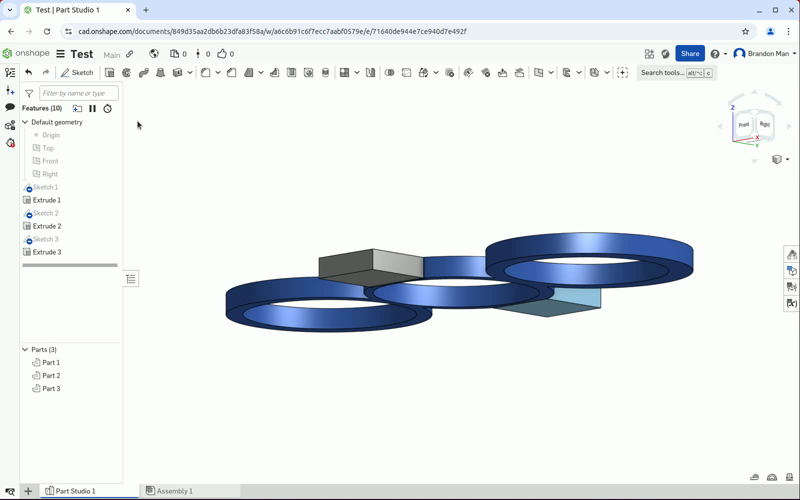
key(left, 3)
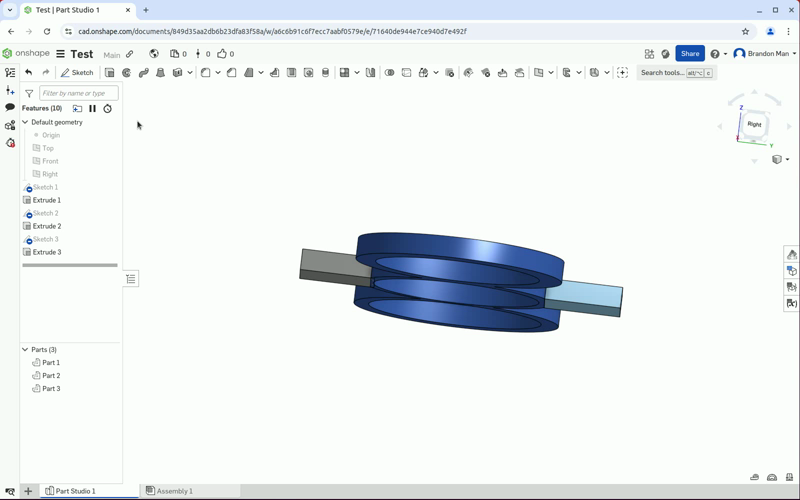
key(right, 3)
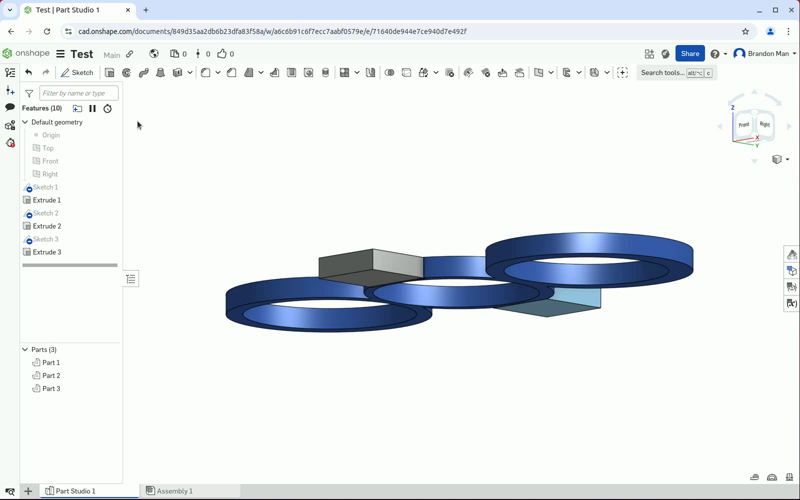
key(down, 3)
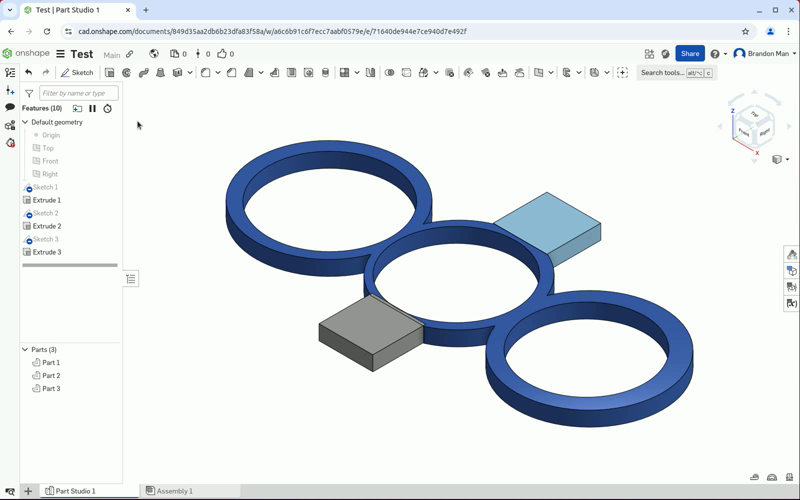
mouse_move(73, 189)
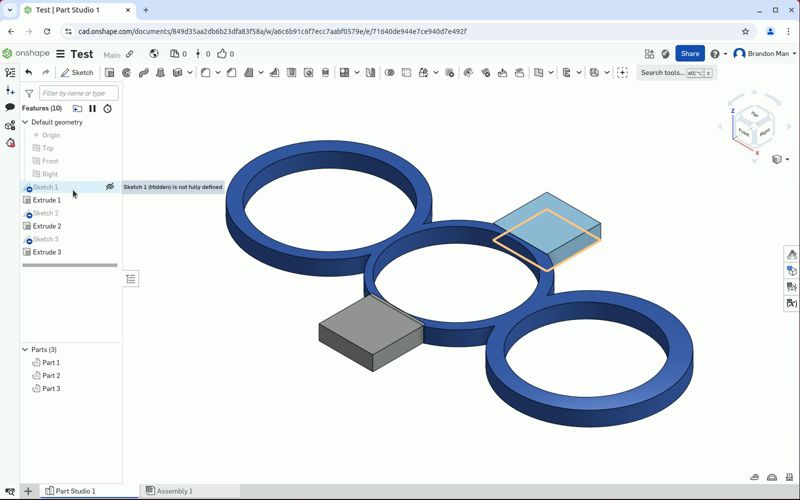
click(73, 189)